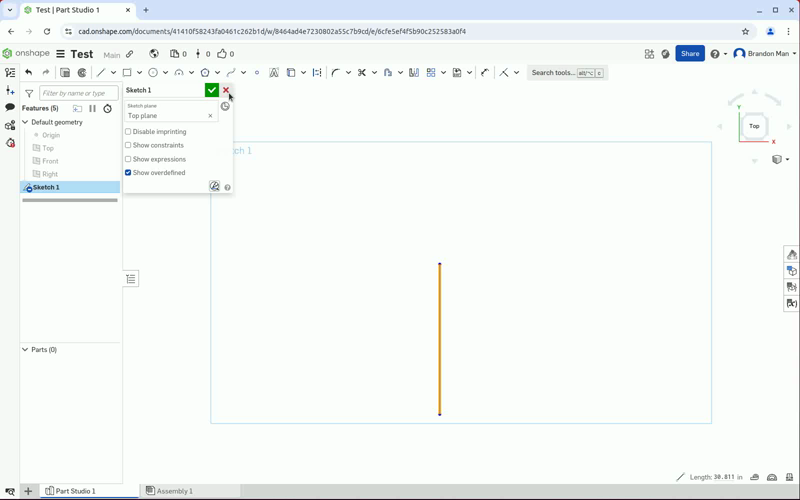
key(shift+h)
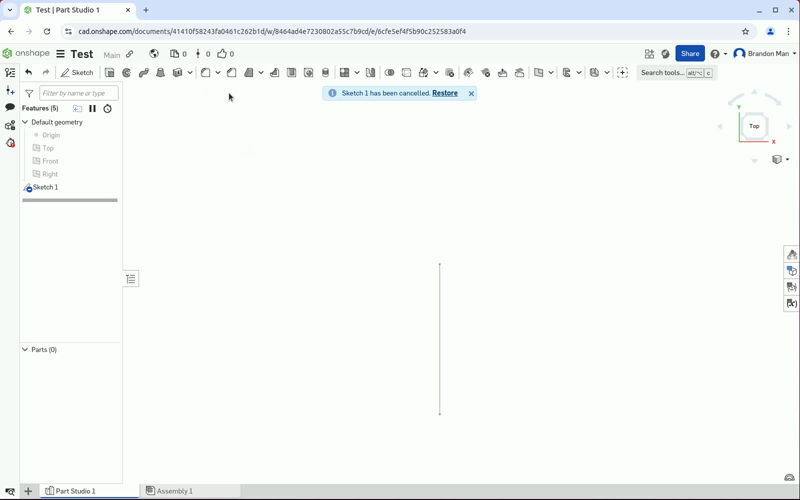
key(shift+s)
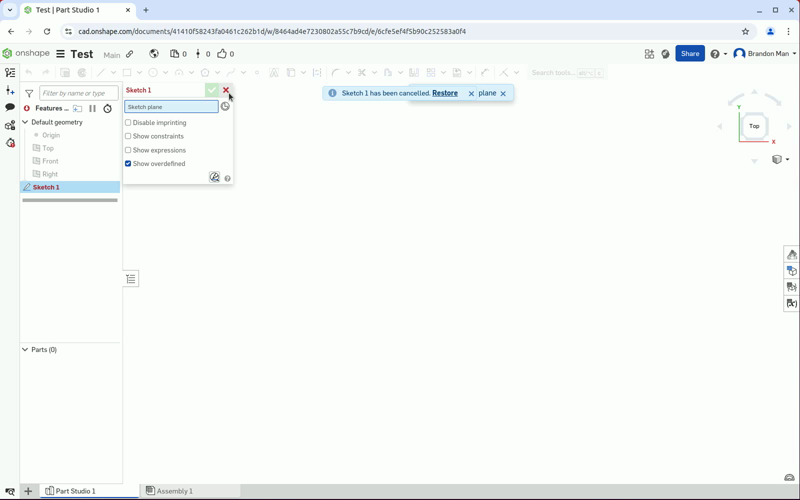
mouse_move(73, 150)
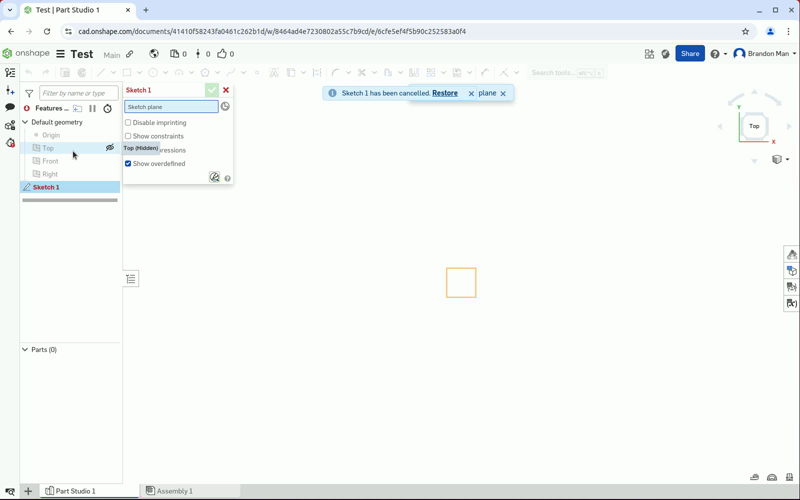
click(73, 150)
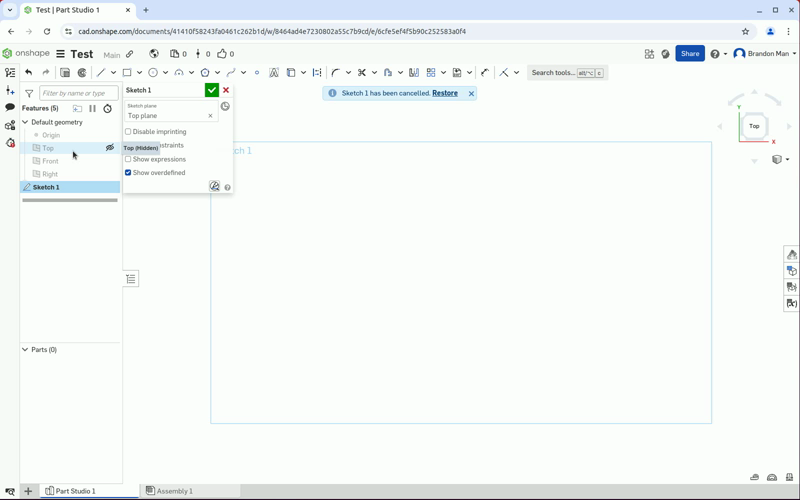
mouse_move(73, 352)
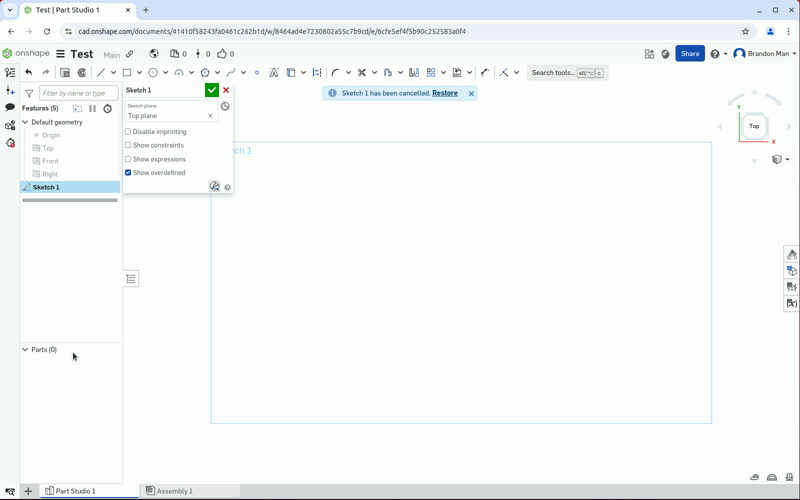
key(y)
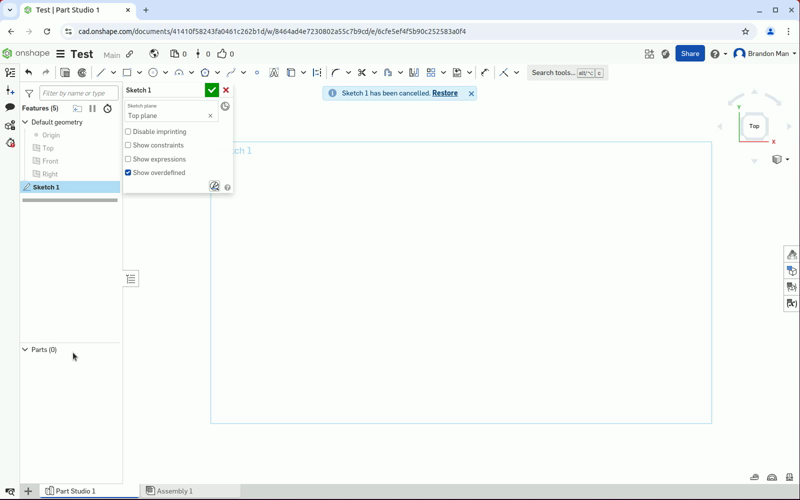
key(l)
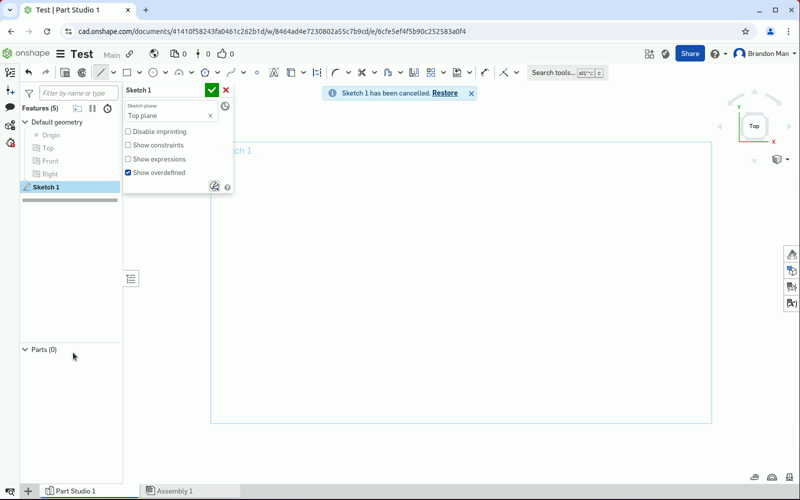
key_down(shift)
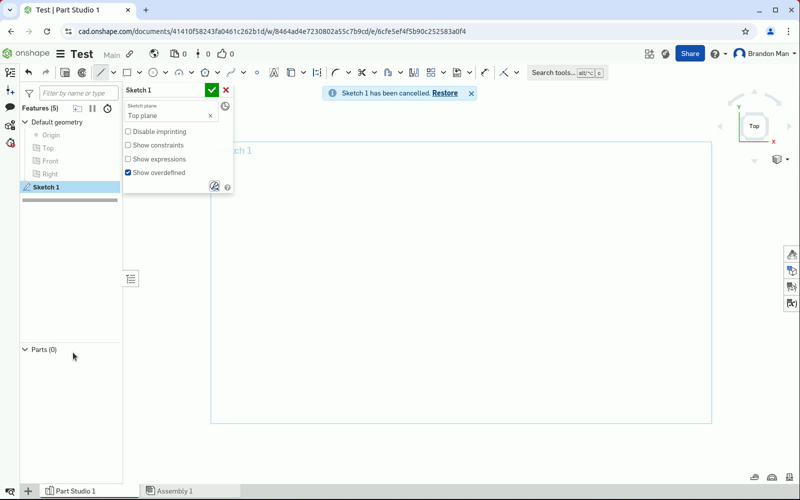
mouse_move(416, 327)
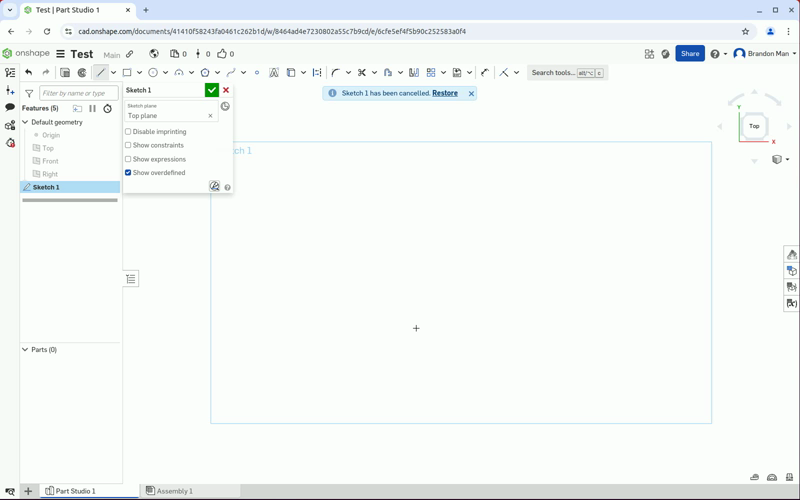
click(416, 327)
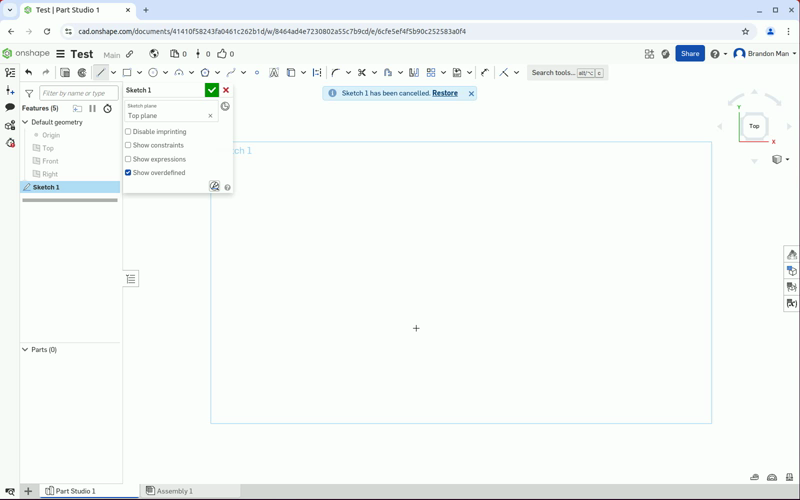
key_up(shift)
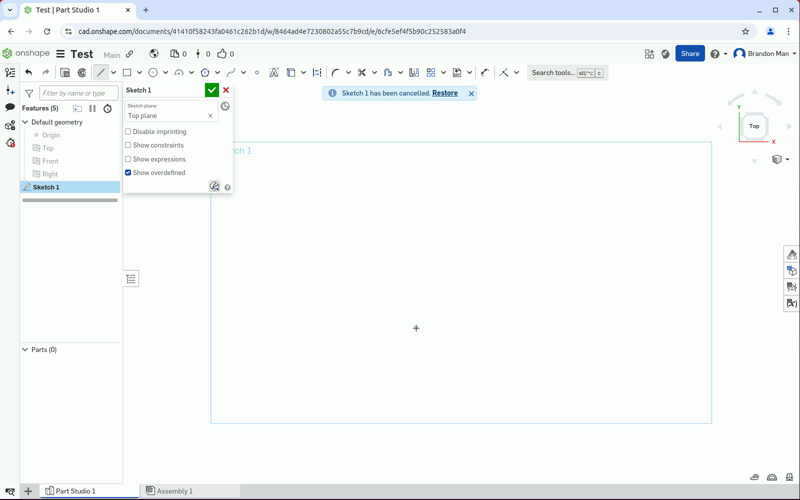
key_down(shift)
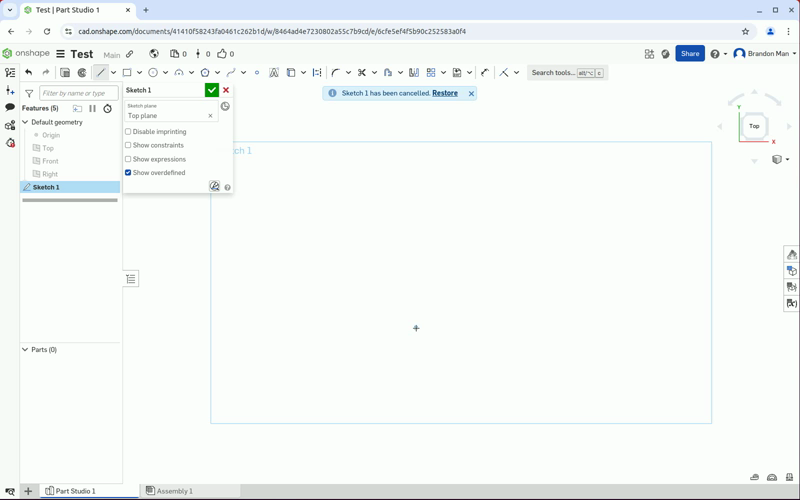
mouse_move(504, 327)
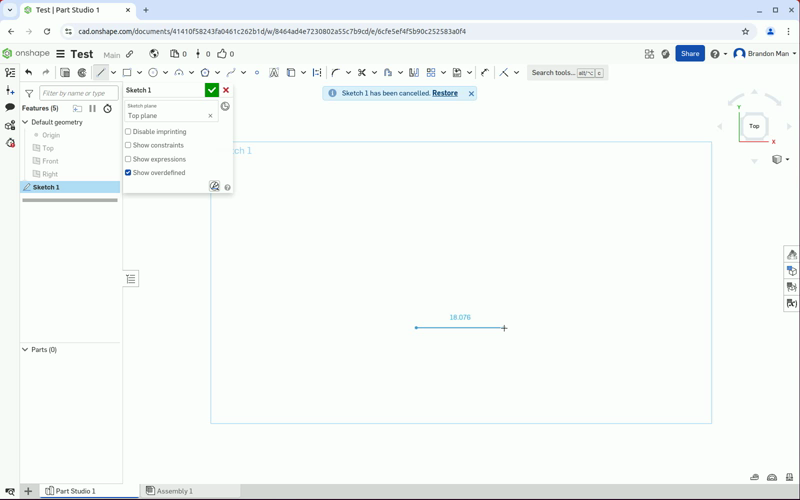
click(504, 327)
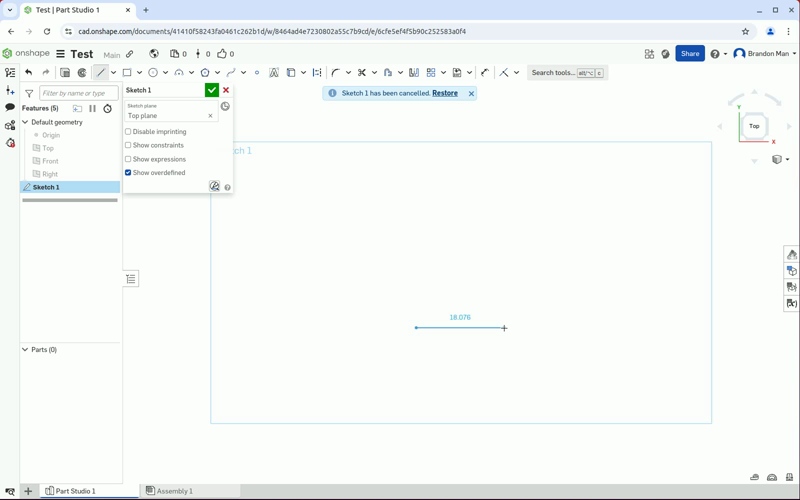
key_up(shift)
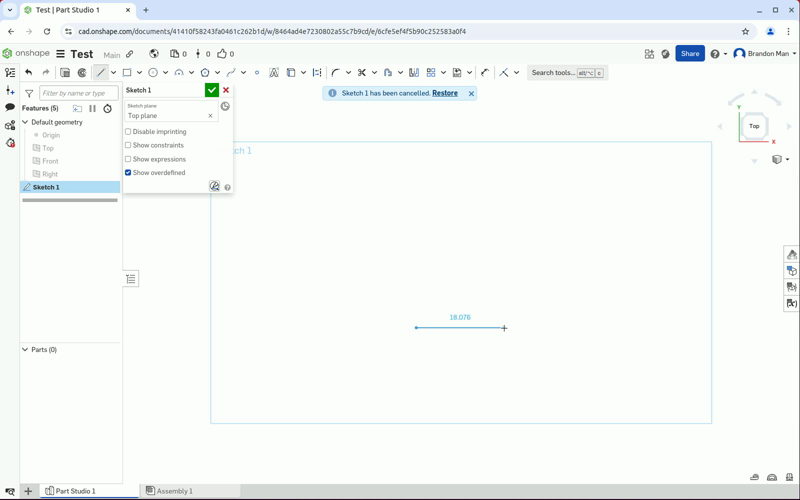
key_down(shift)
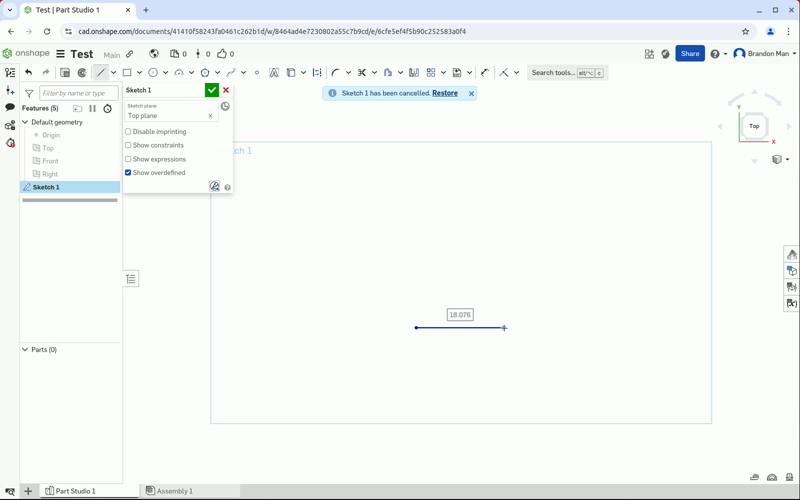
mouse_move(504, 239)
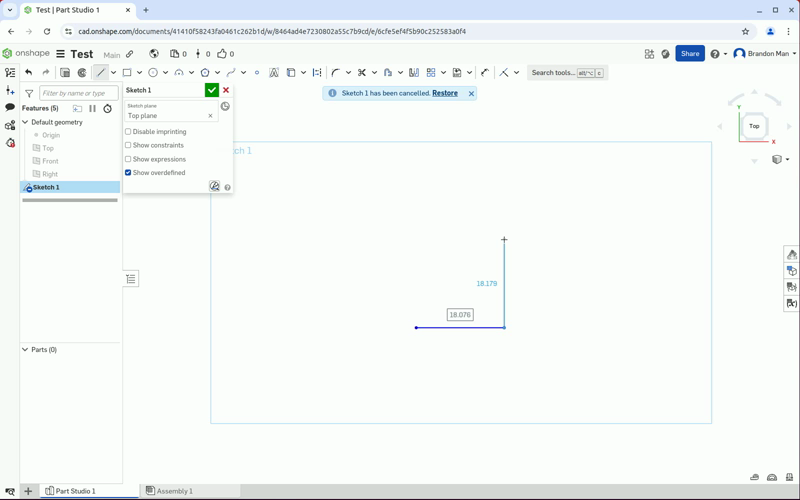
click(504, 239)
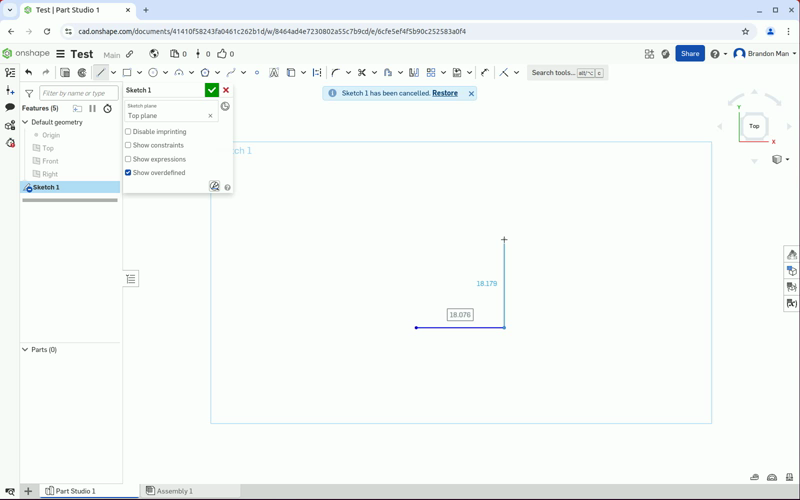
key_up(shift)
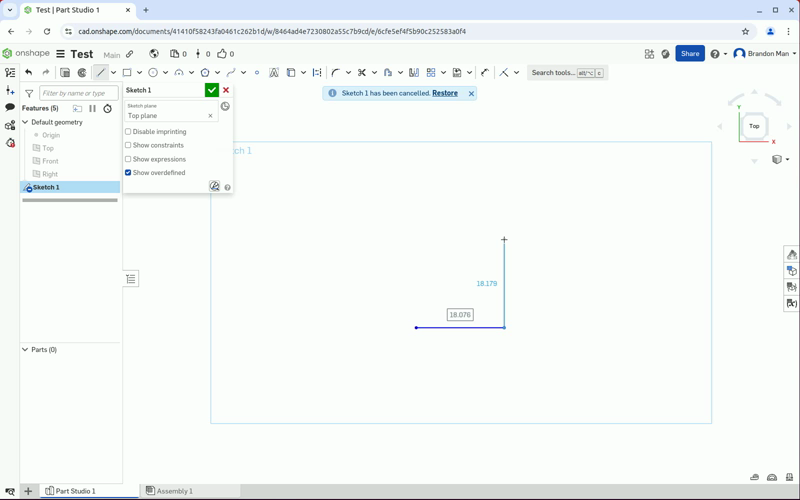
key_down(shift)
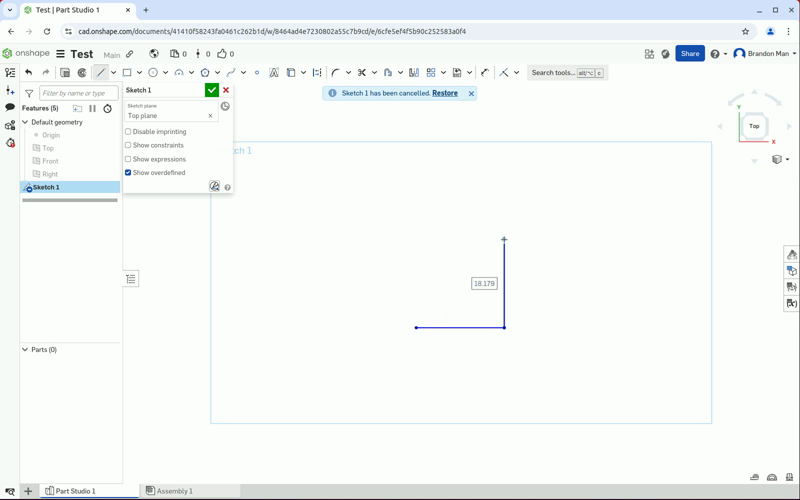
mouse_move(416, 239)
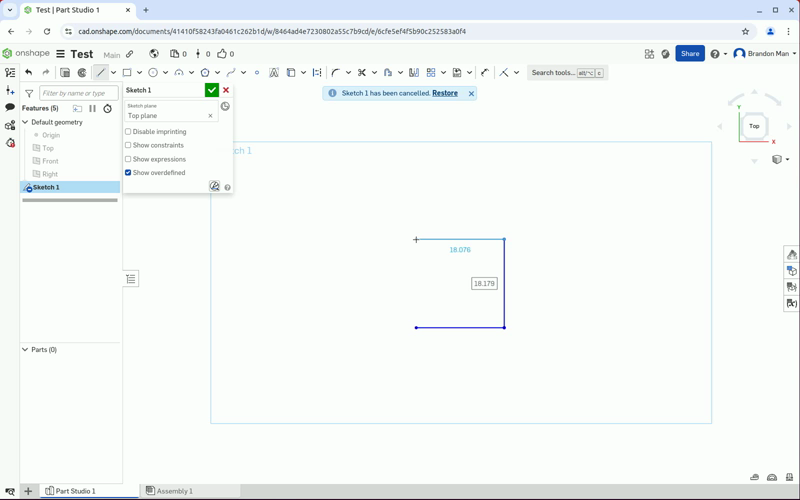
click(416, 239)
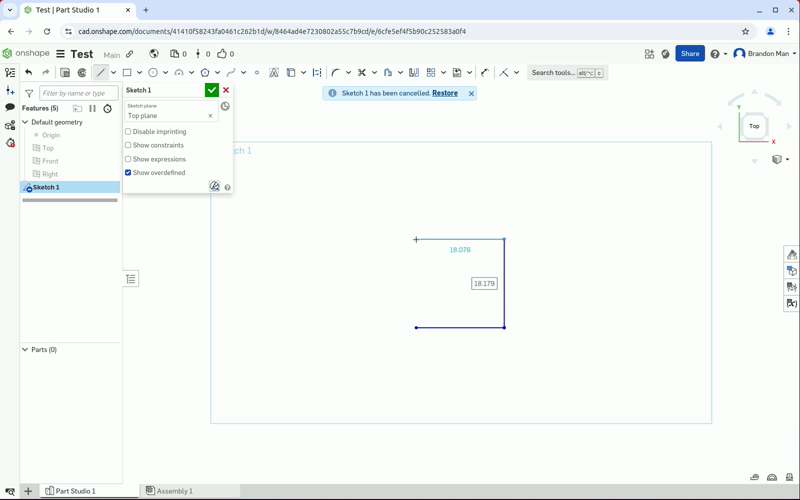
key_up(shift)
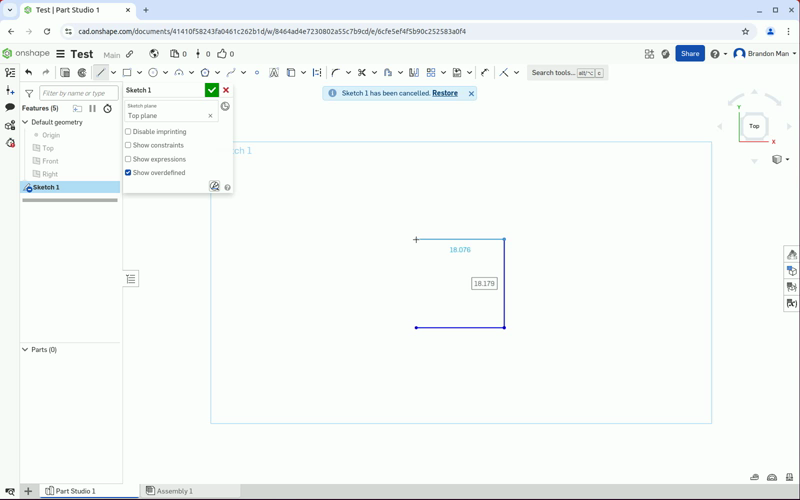
key_down(shift)
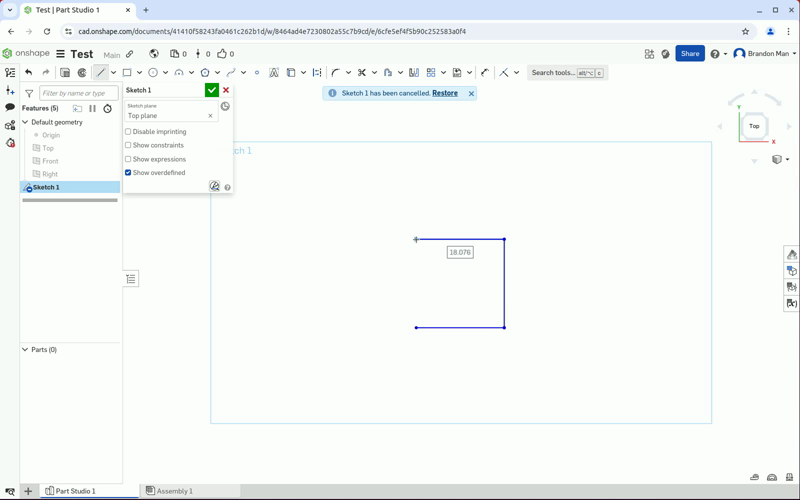
mouse_move(416, 327)
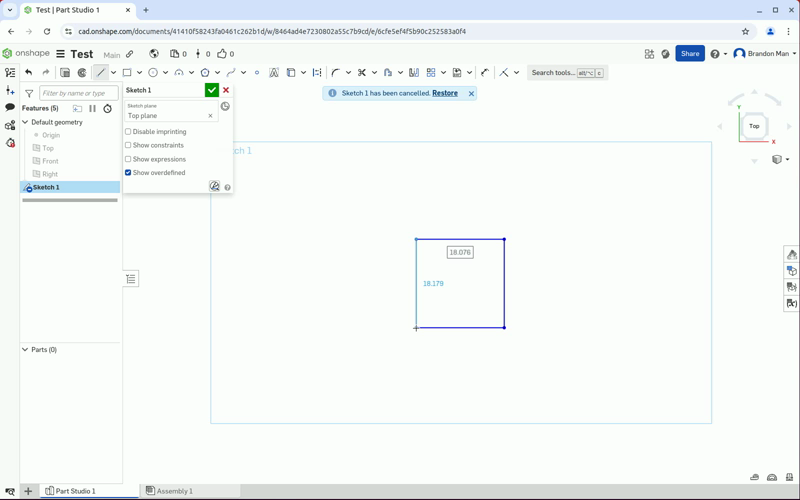
key_up(shift)
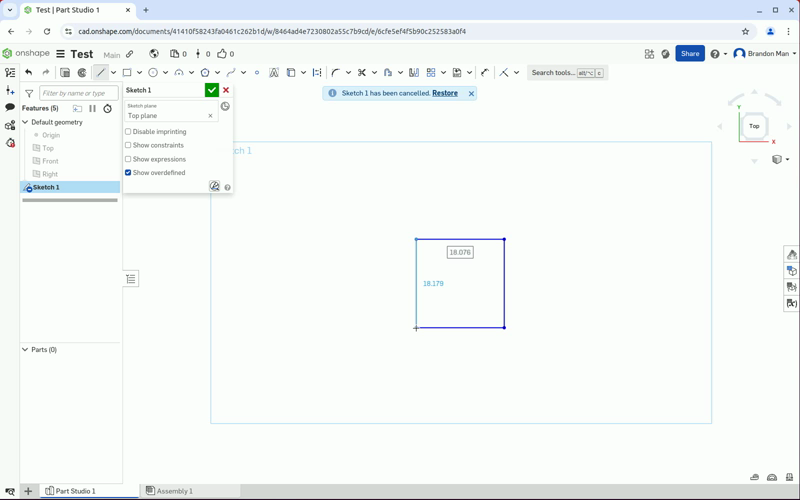
click(416, 327)
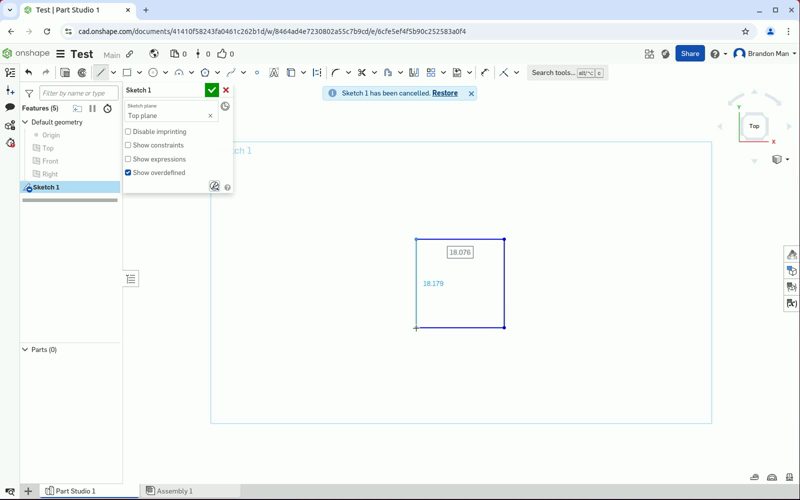
key(esc)
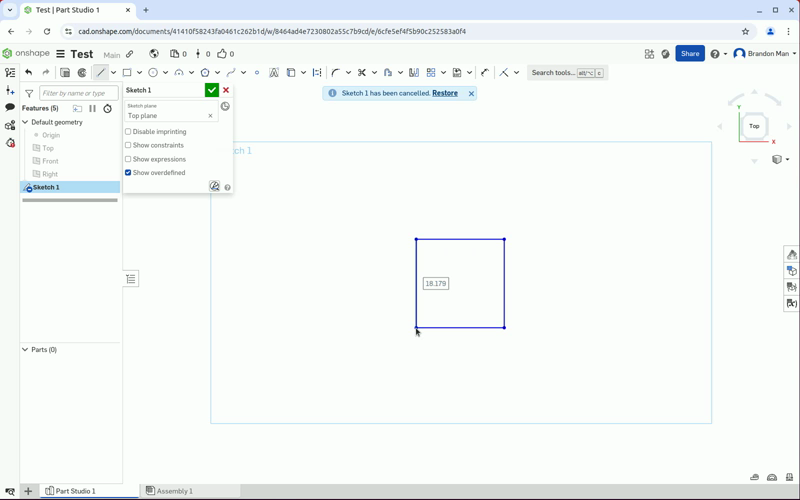
key(l)
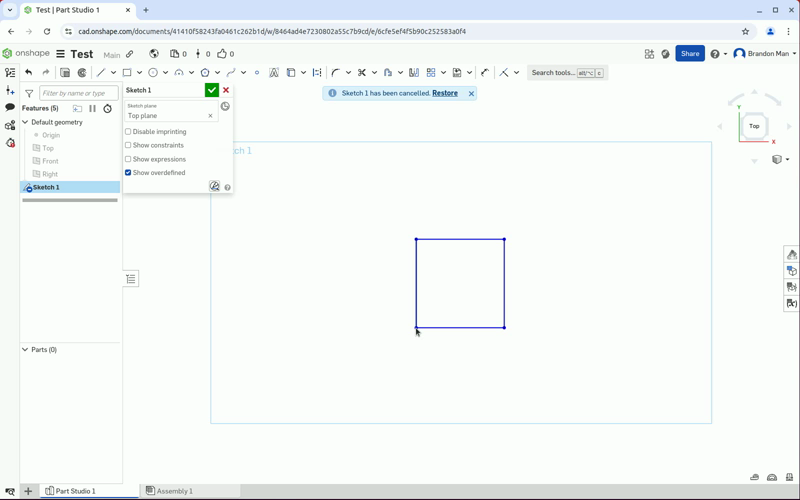
key_down(shift)
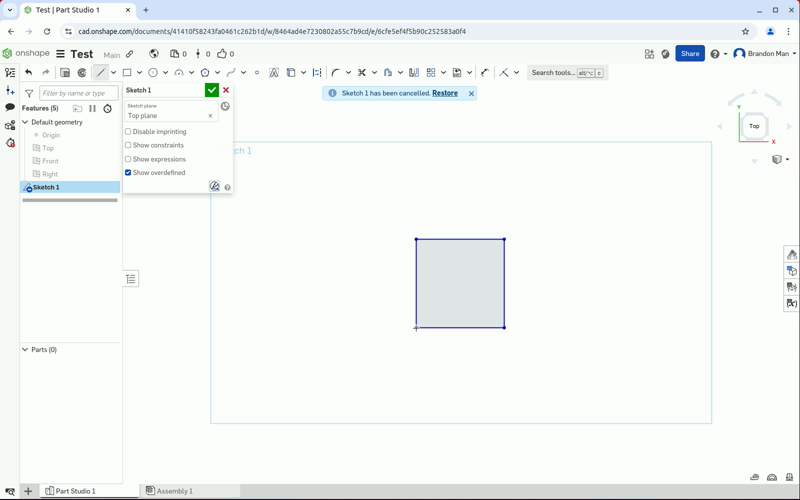
mouse_move(417, 326)
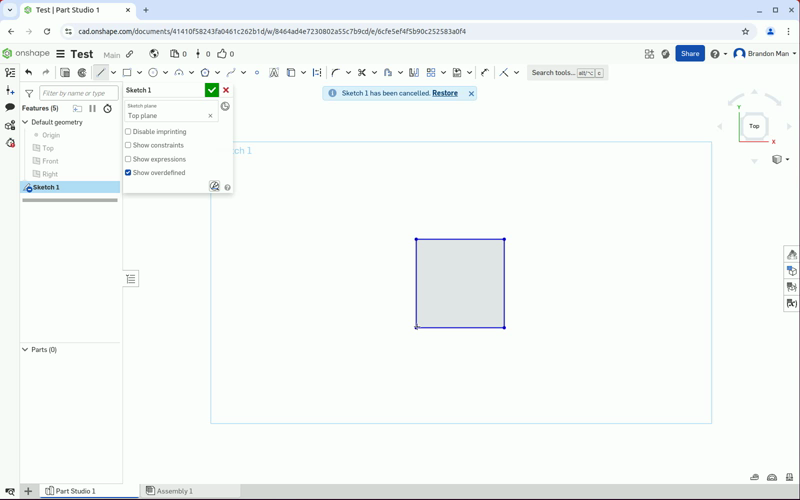
scroll(6)
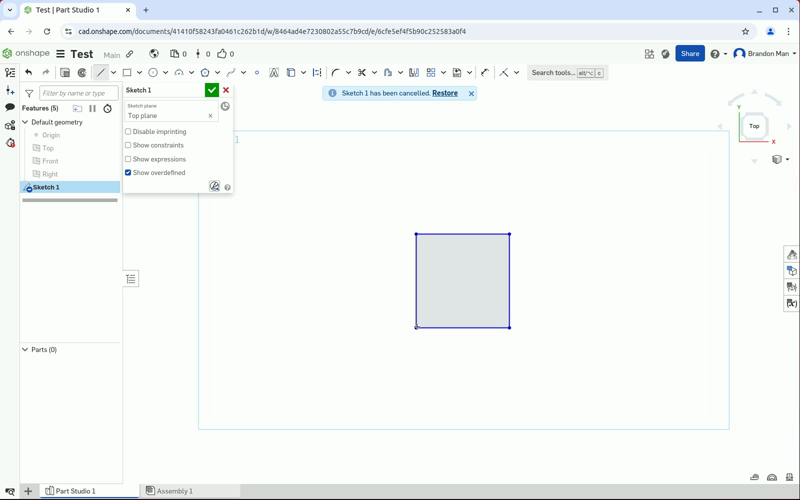
scroll(6)
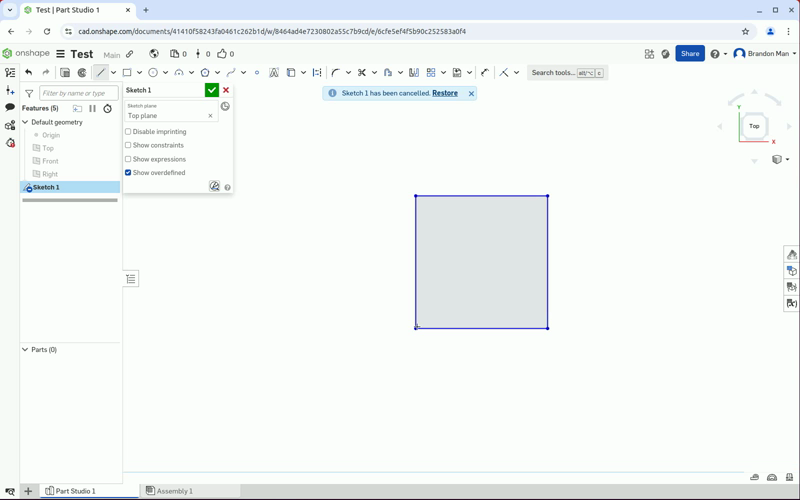
scroll(6)
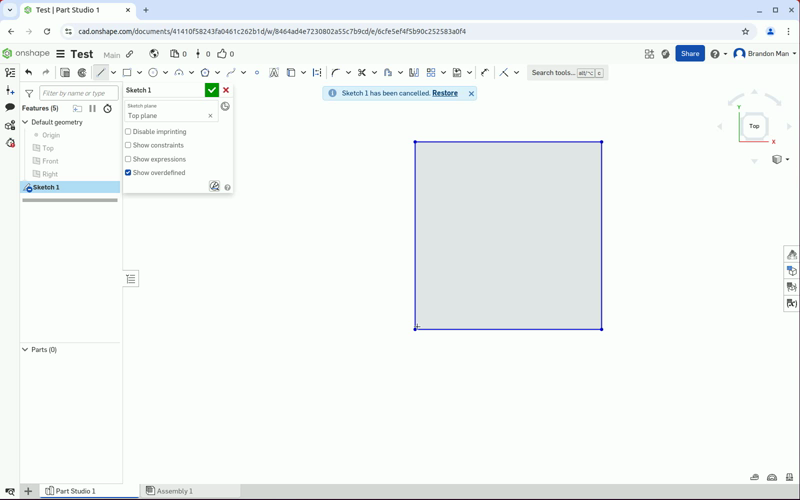
scroll(6)
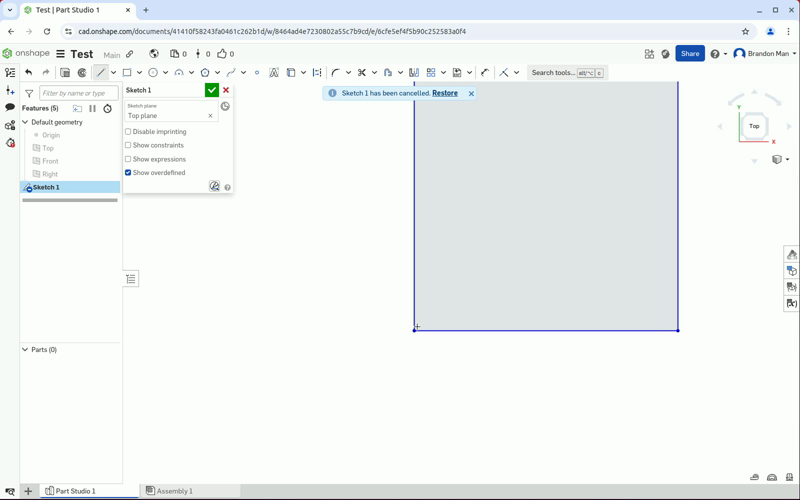
scroll(6)
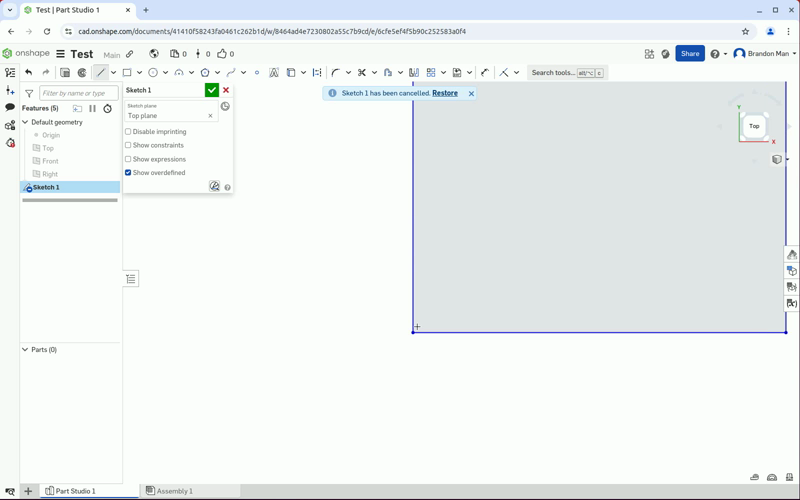
scroll(6)
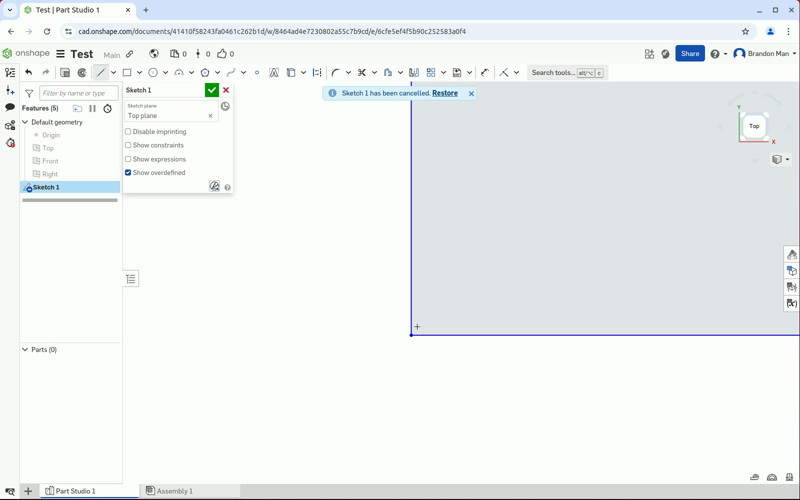
scroll(6)
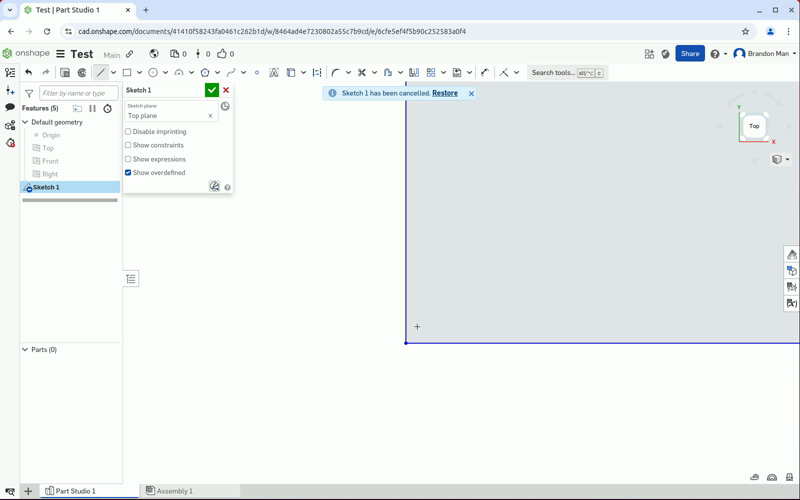
click(417, 326)
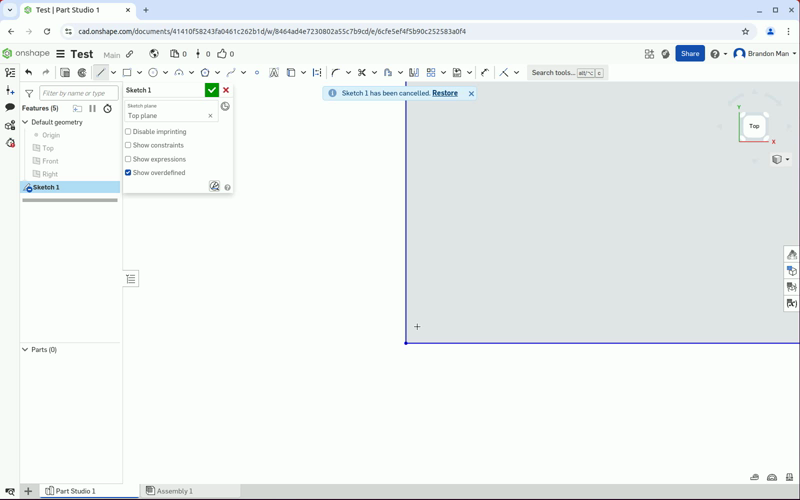
scroll(-6)
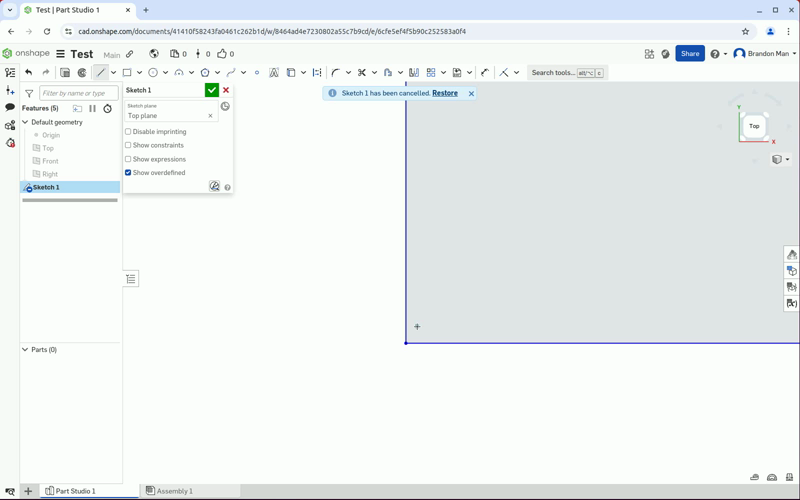
scroll(-6)
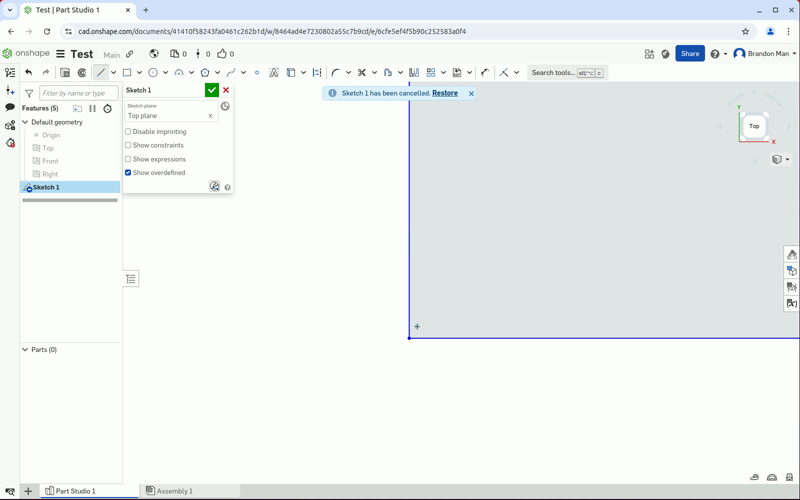
scroll(-6)
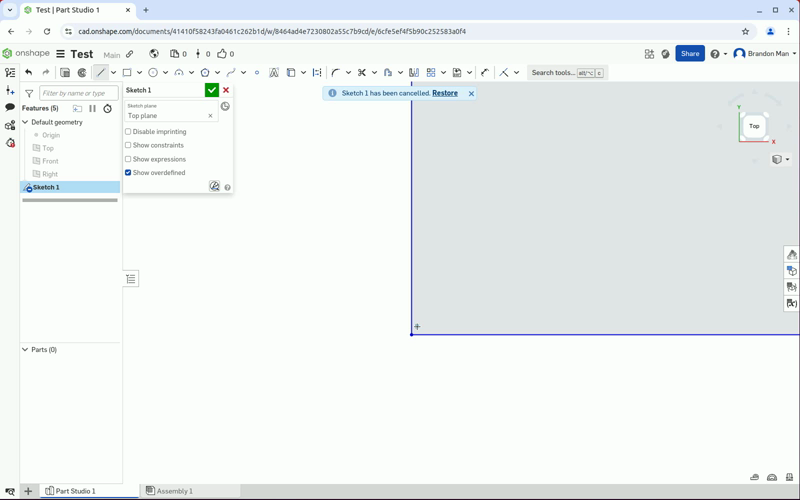
scroll(-6)
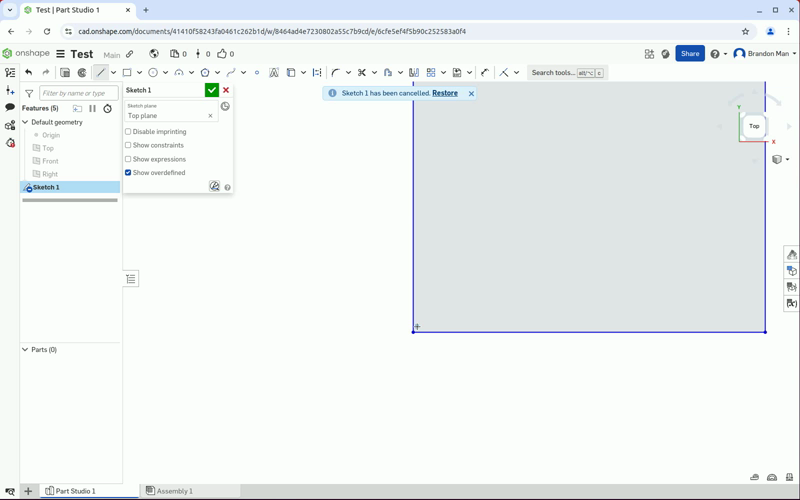
scroll(-6)
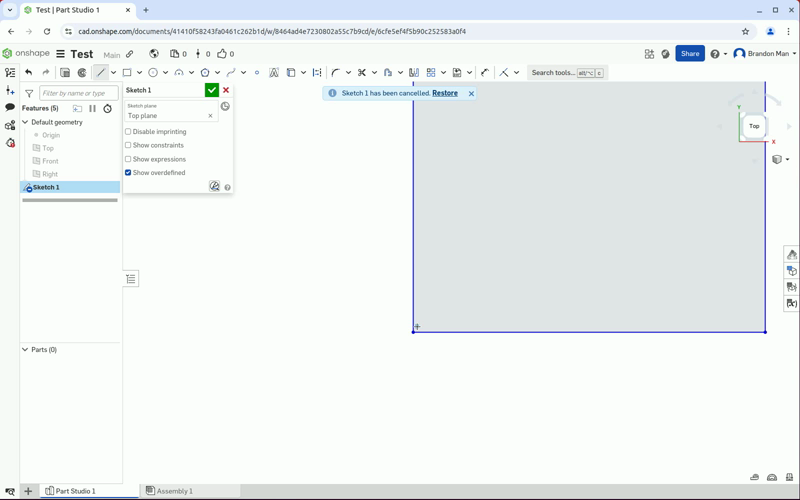
scroll(-6)
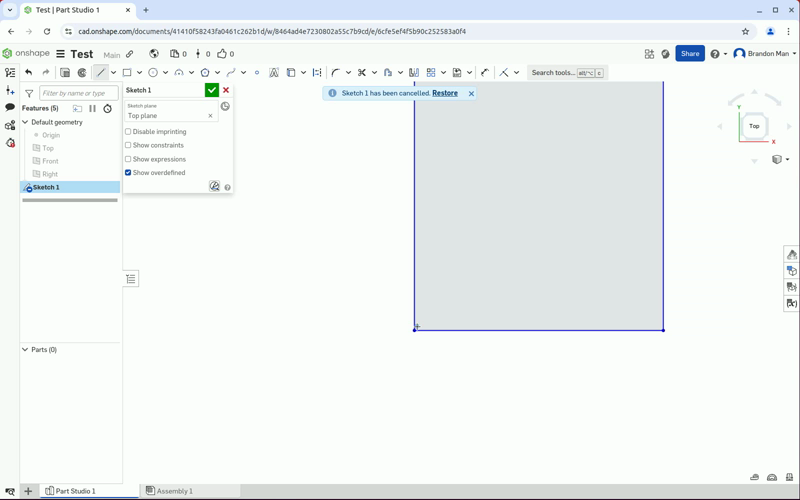
scroll(-6)
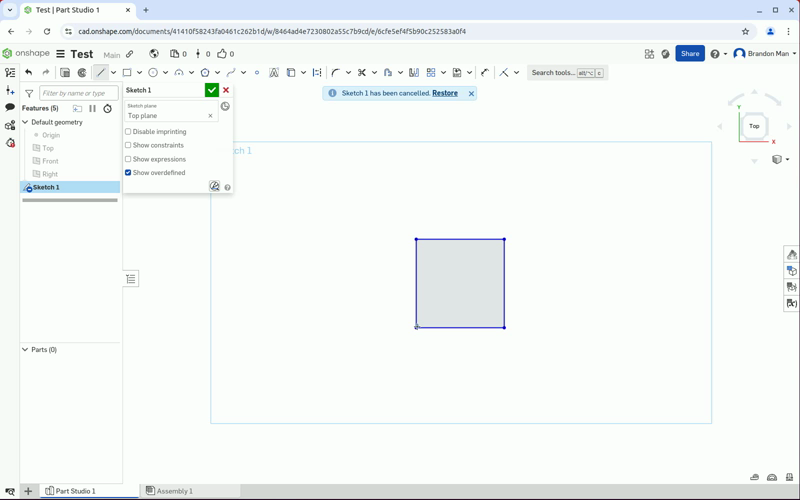
key_up(shift)
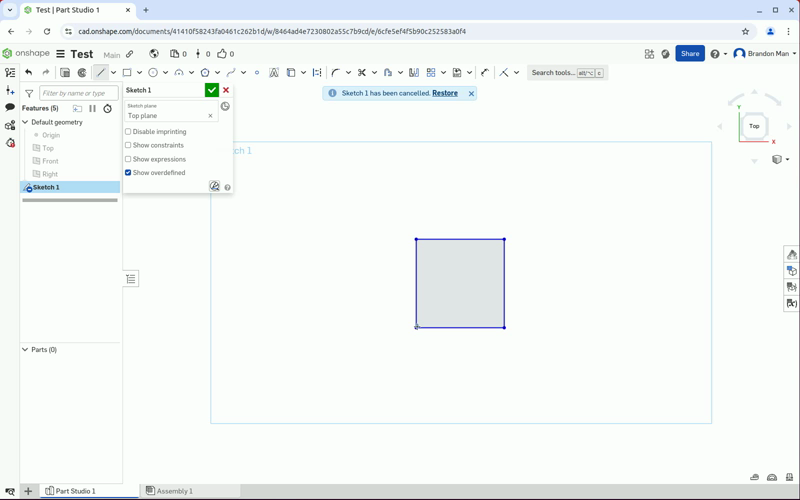
key_down(shift)
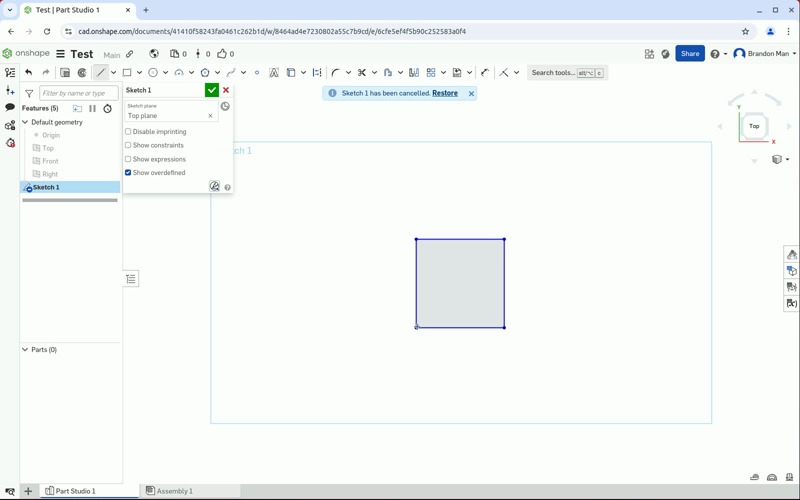
mouse_move(503, 326)
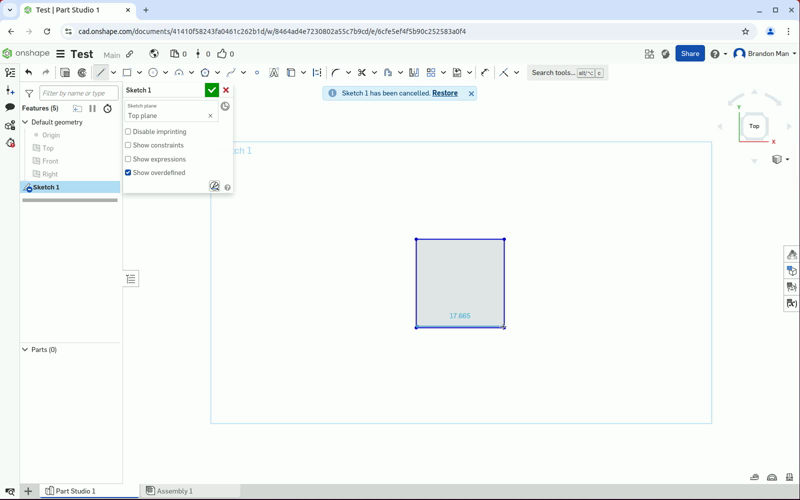
scroll(6)
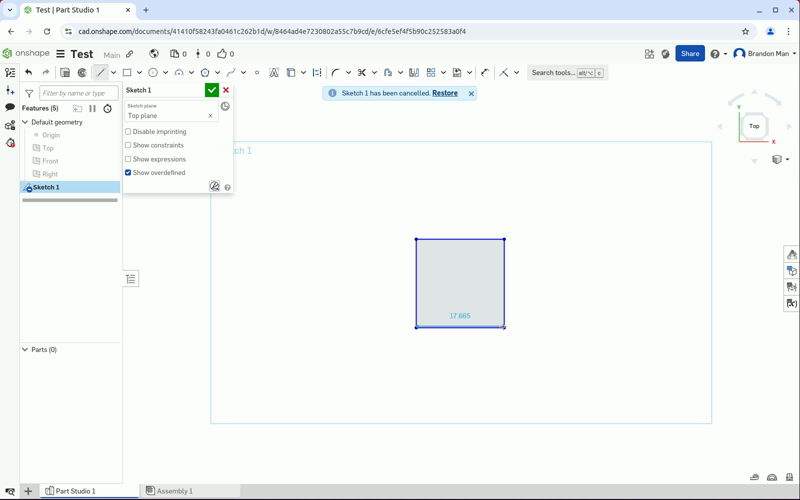
scroll(6)
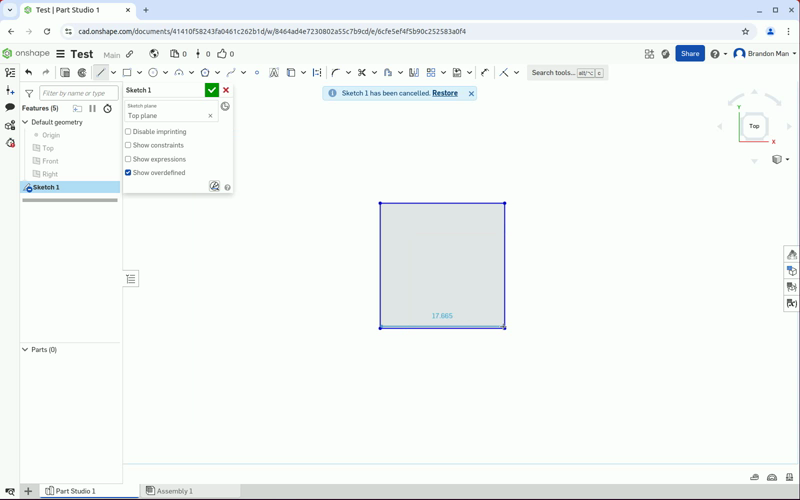
scroll(6)
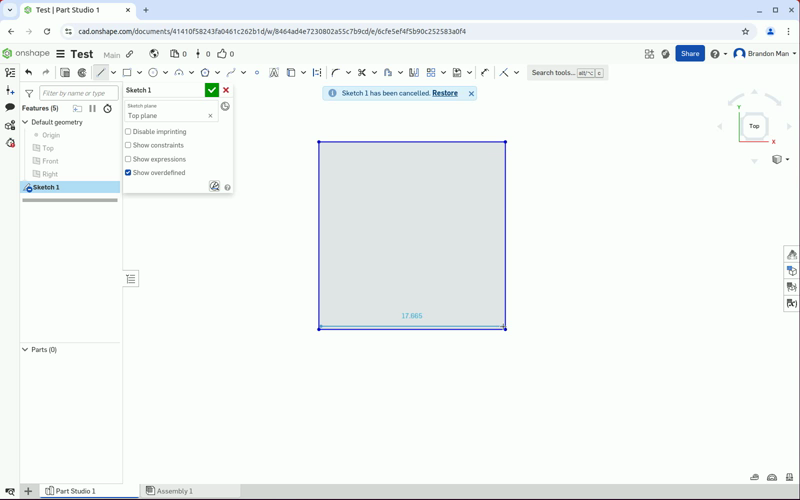
scroll(6)
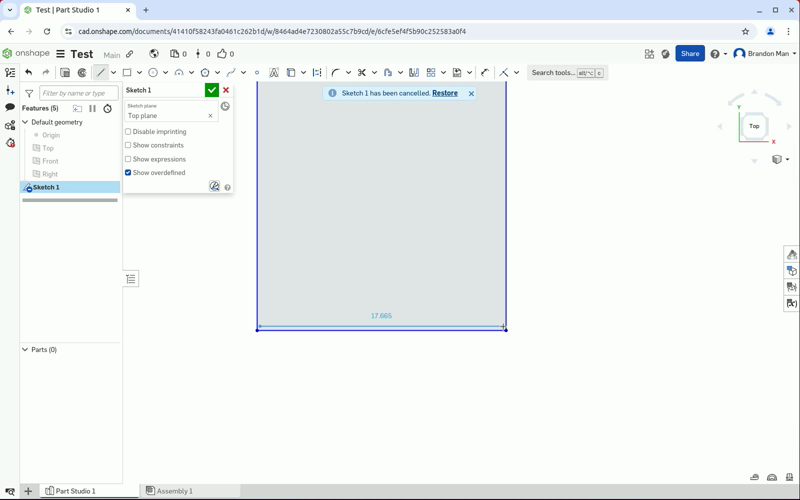
scroll(6)
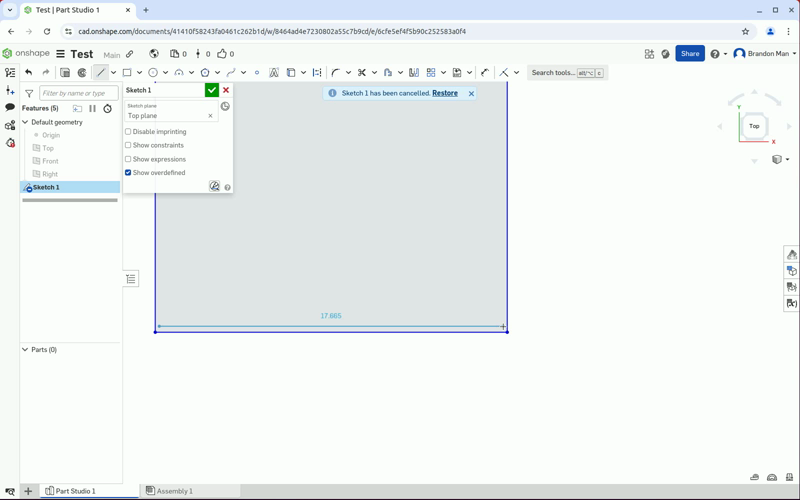
scroll(6)
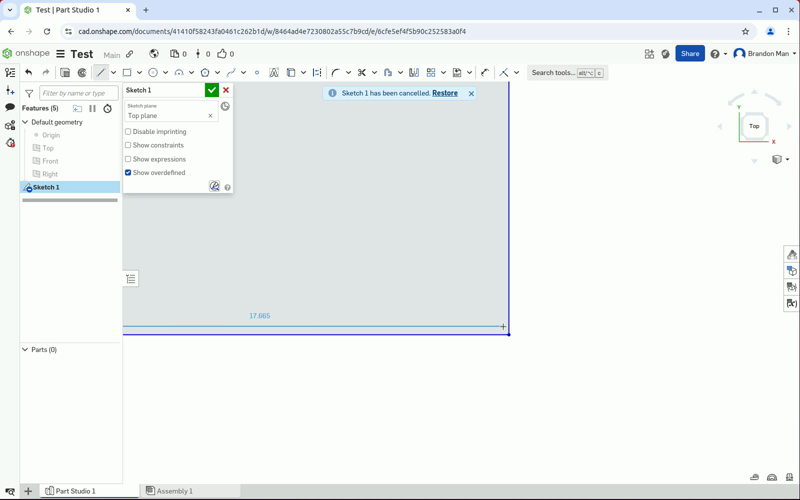
scroll(6)
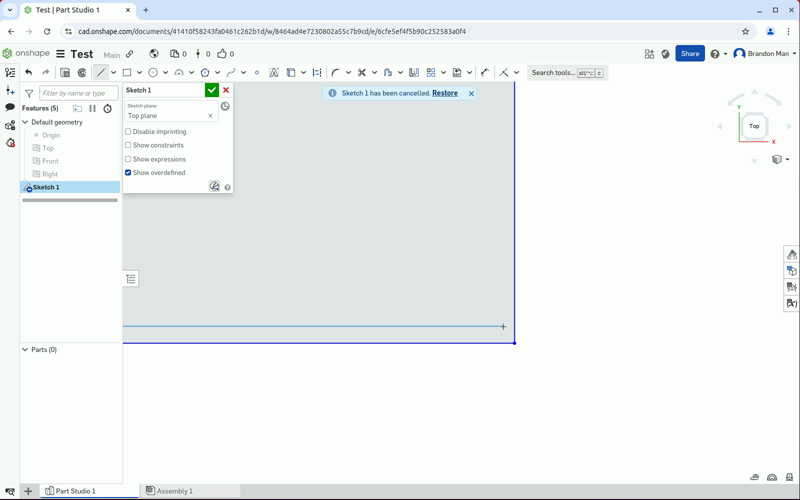
click(503, 326)
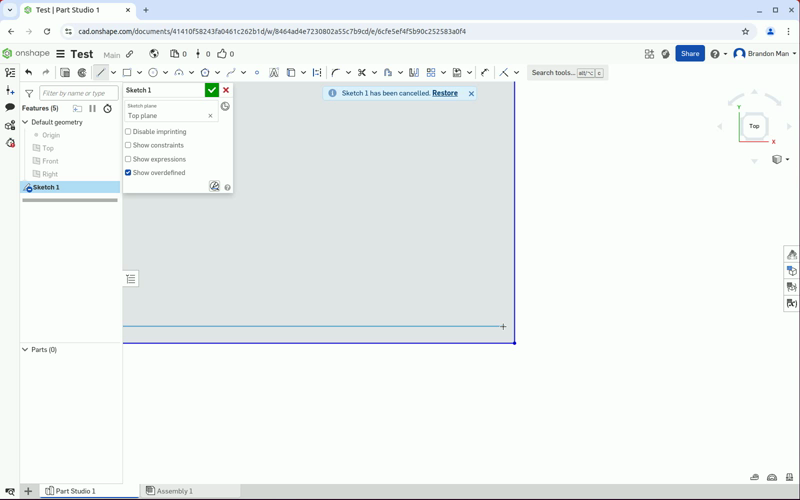
scroll(-6)
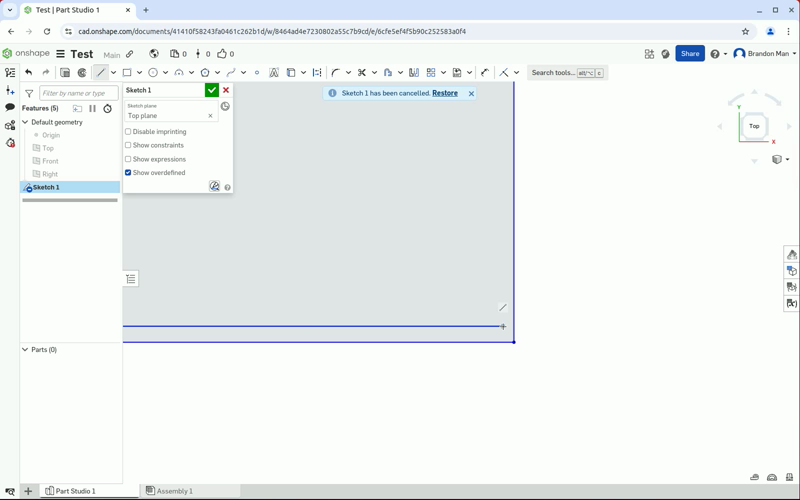
scroll(-6)
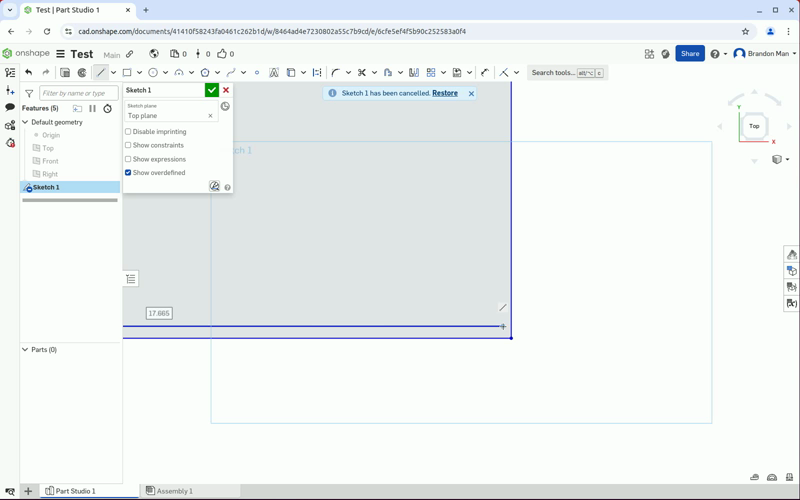
scroll(-6)
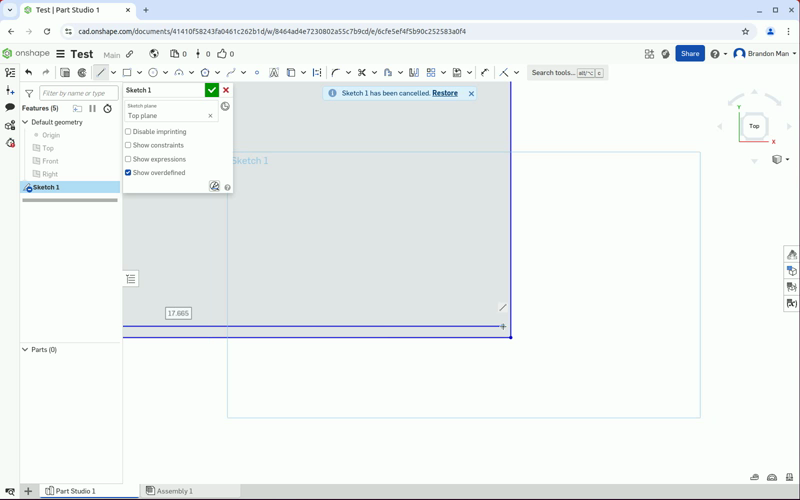
scroll(-6)
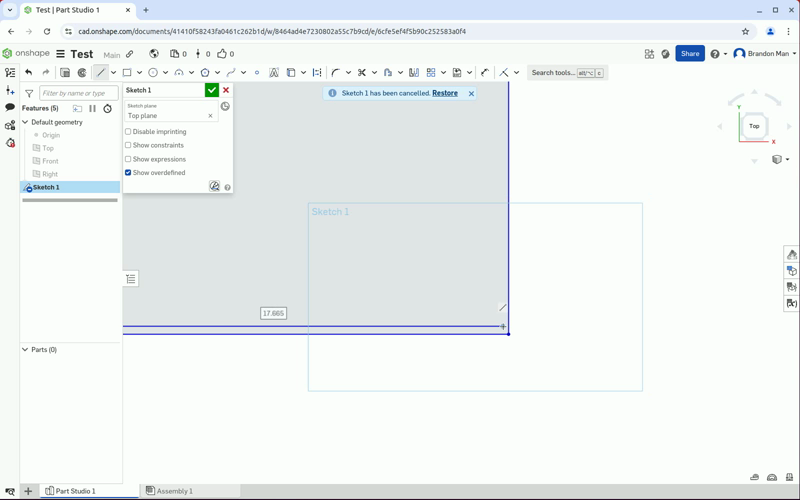
scroll(-6)
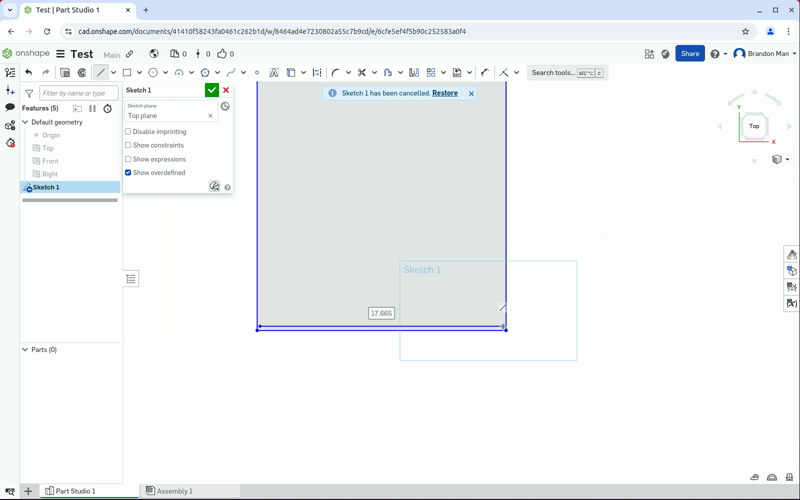
scroll(-6)
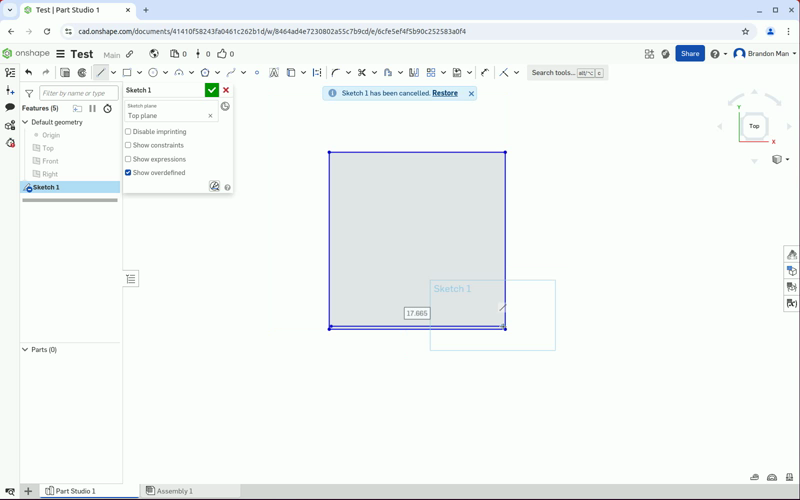
scroll(-6)
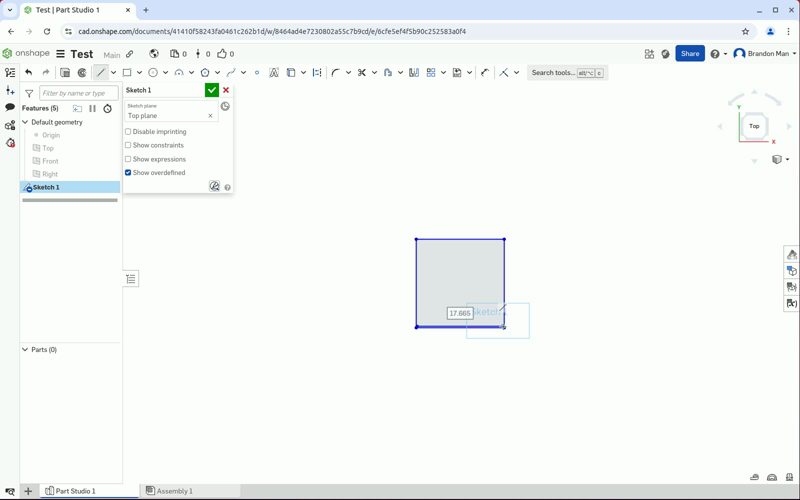
key_up(shift)
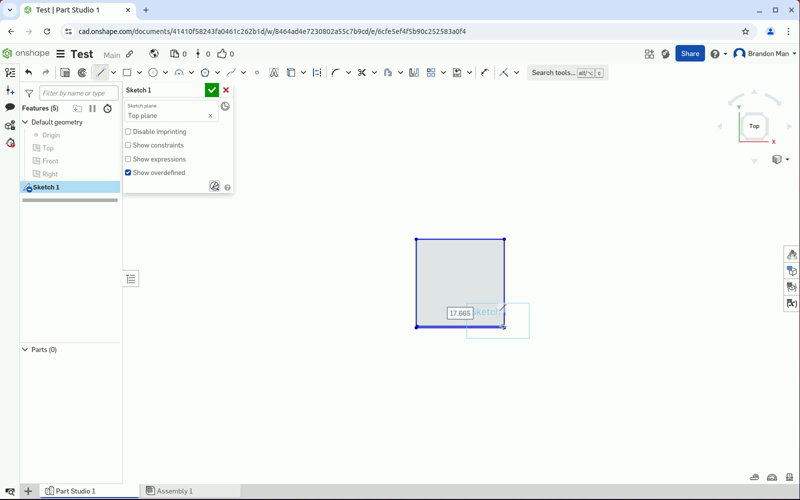
key_down(shift)
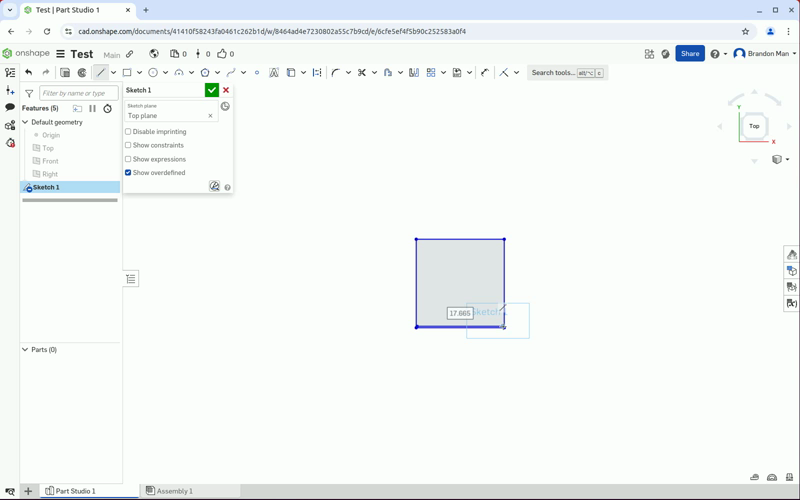
mouse_move(503, 240)
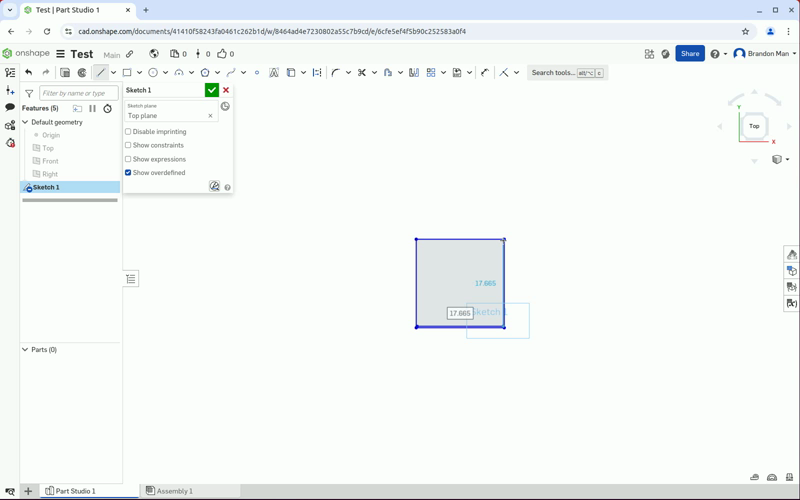
scroll(6)
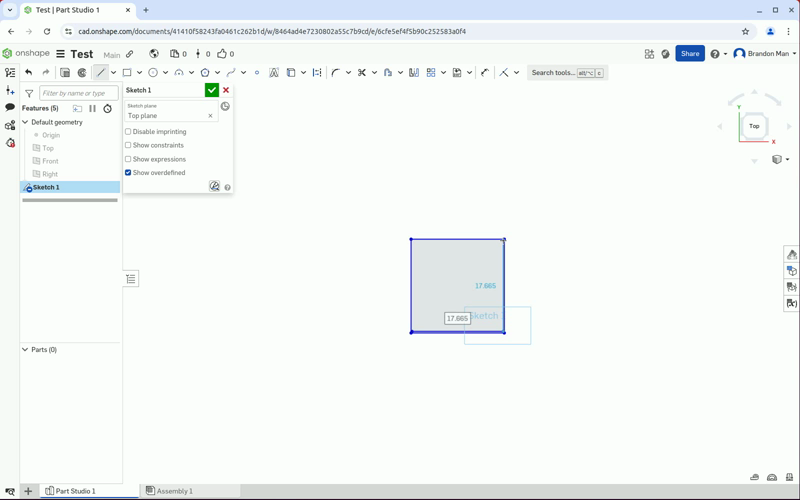
scroll(6)
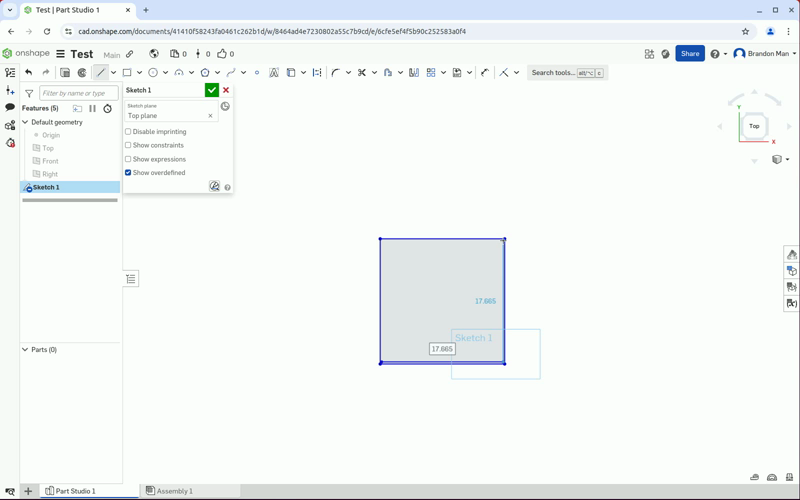
scroll(6)
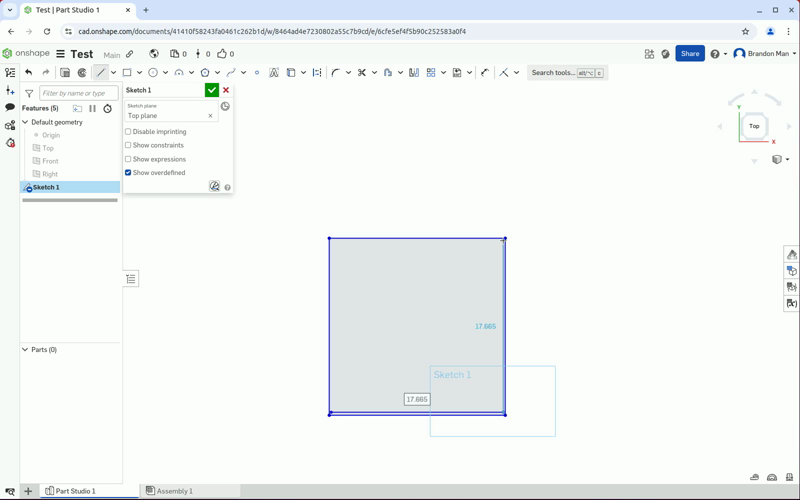
scroll(6)
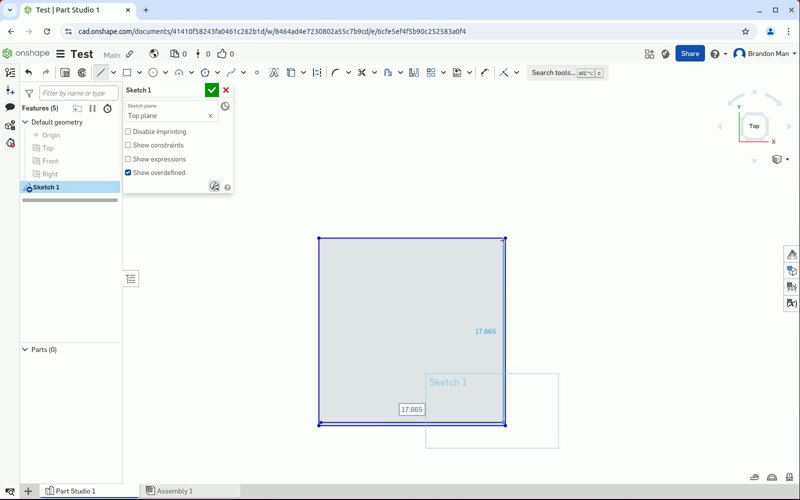
scroll(6)
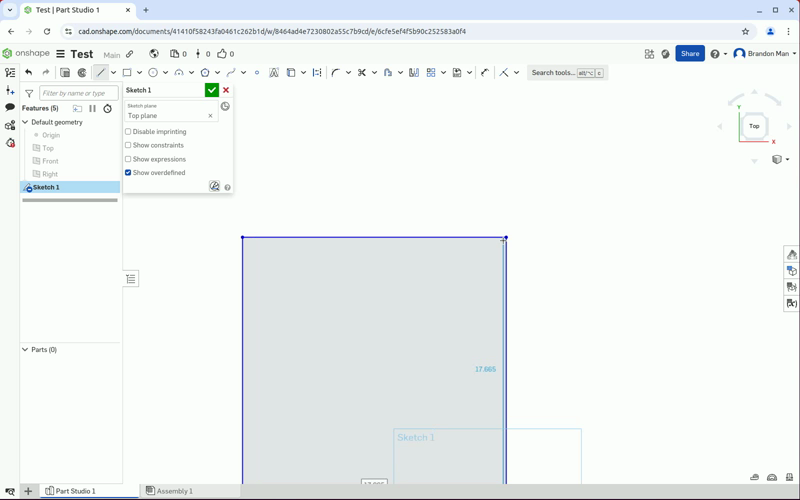
scroll(6)
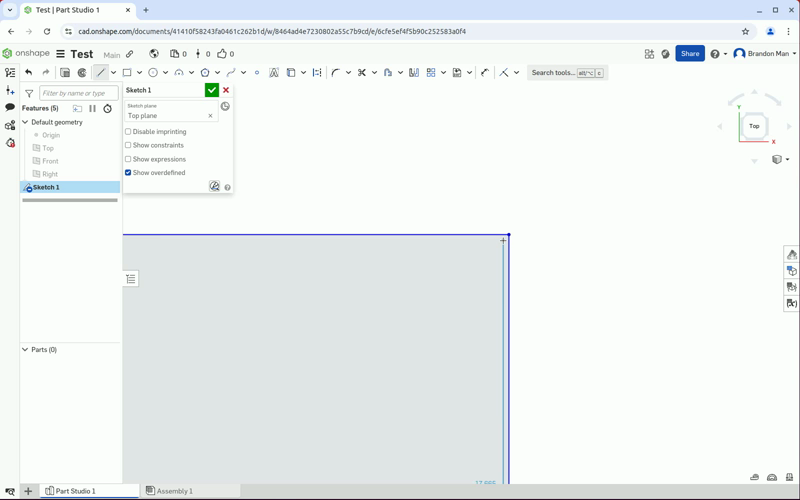
scroll(6)
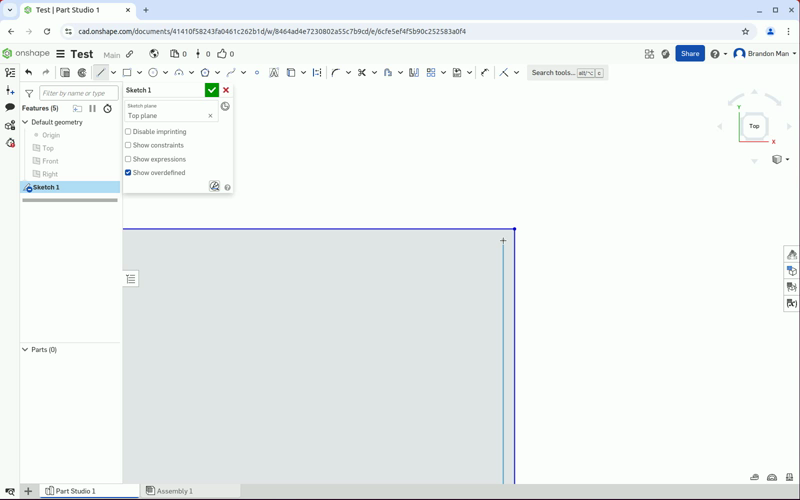
click(503, 240)
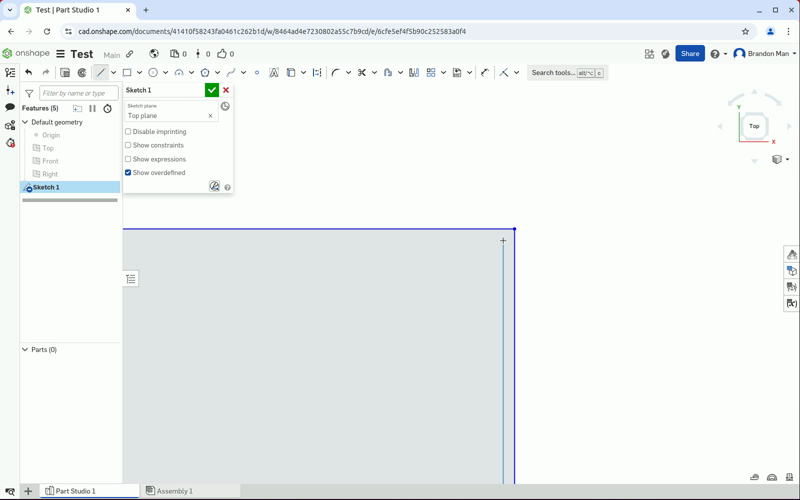
scroll(-6)
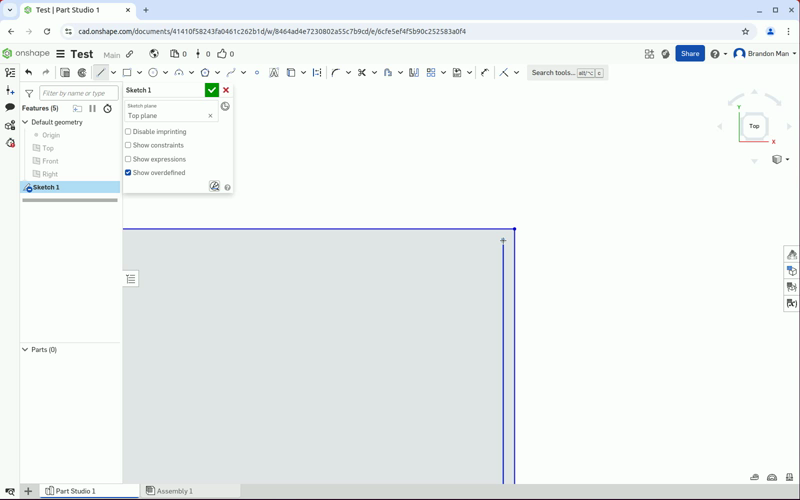
scroll(-6)
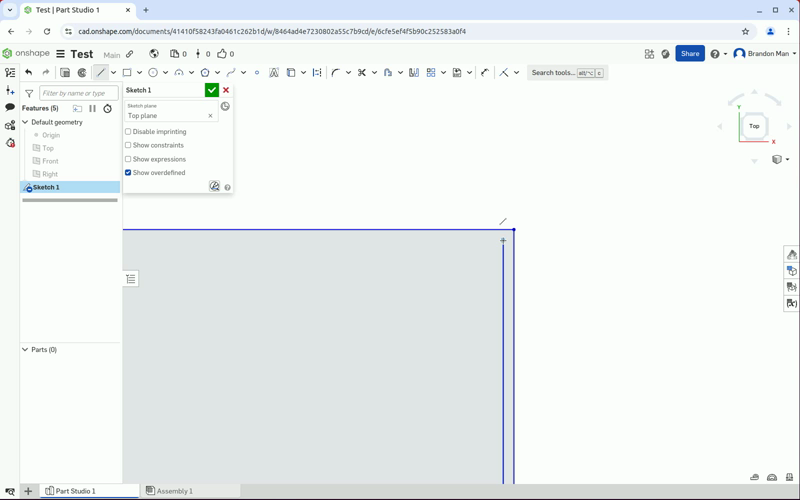
scroll(-6)
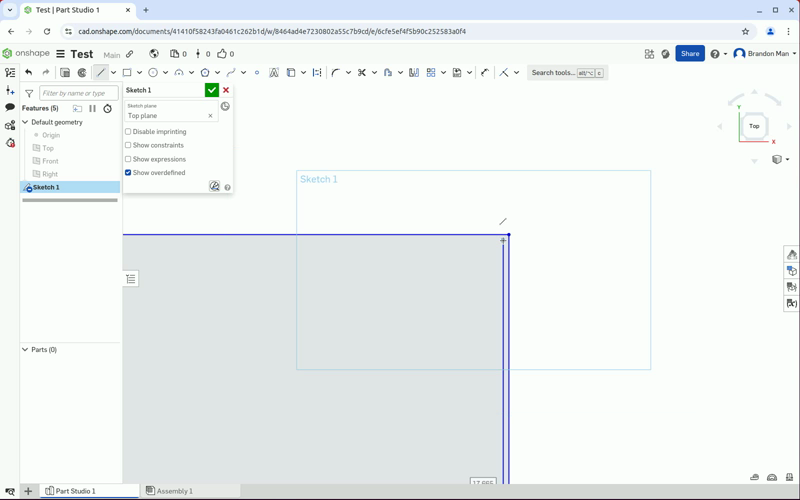
scroll(-6)
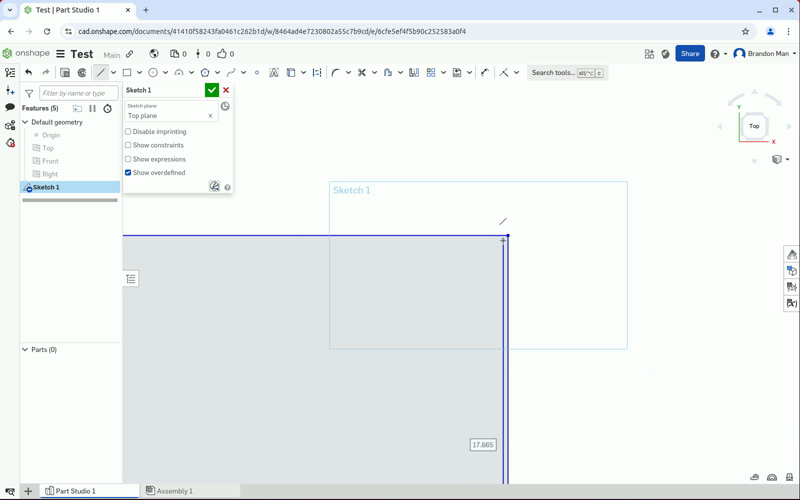
scroll(-6)
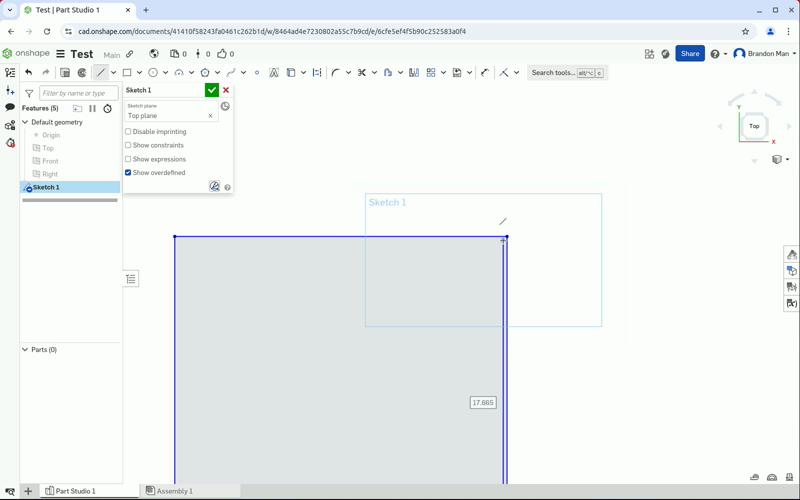
scroll(-6)
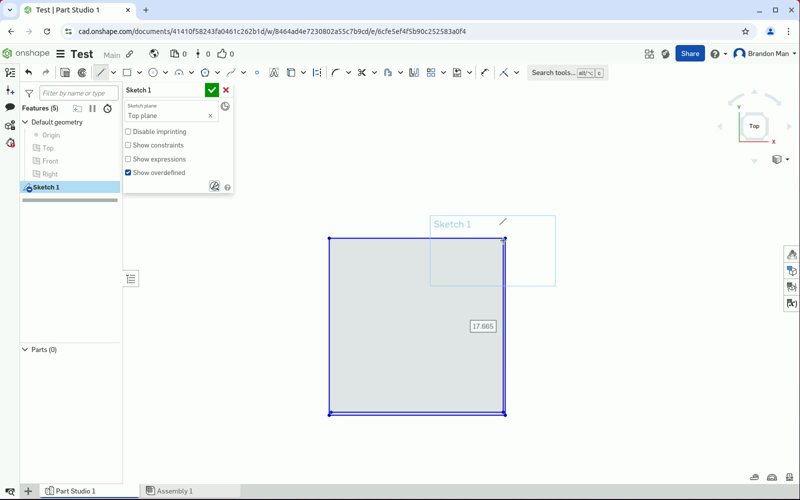
scroll(-6)
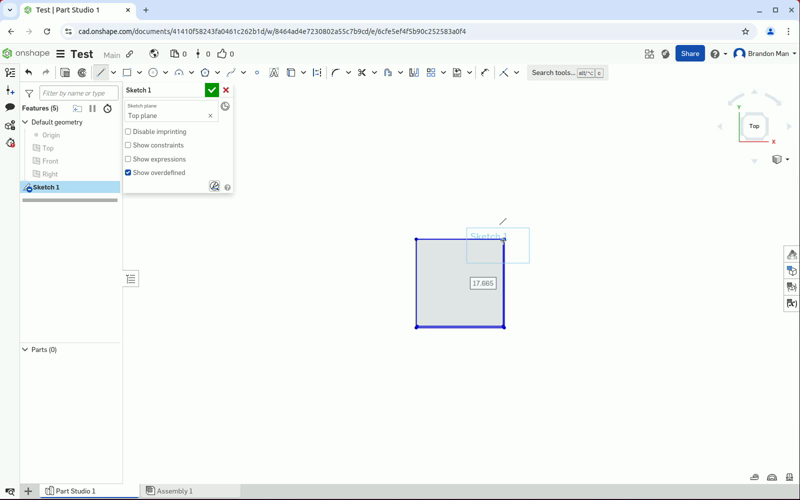
key_up(shift)
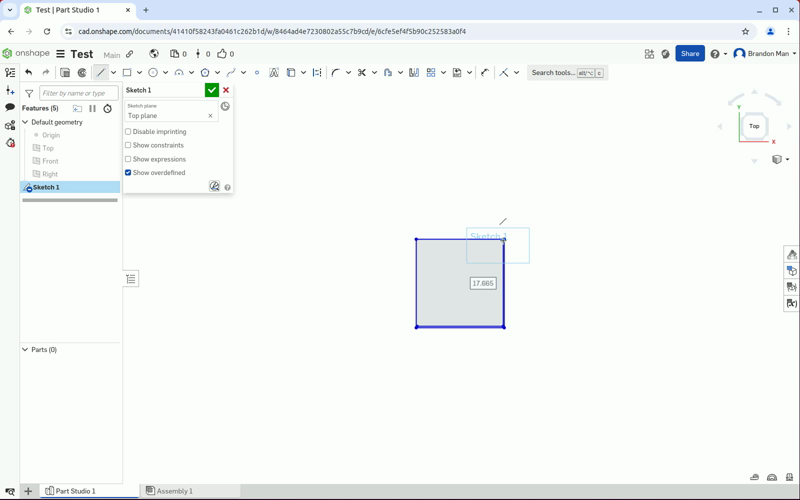
key_down(shift)
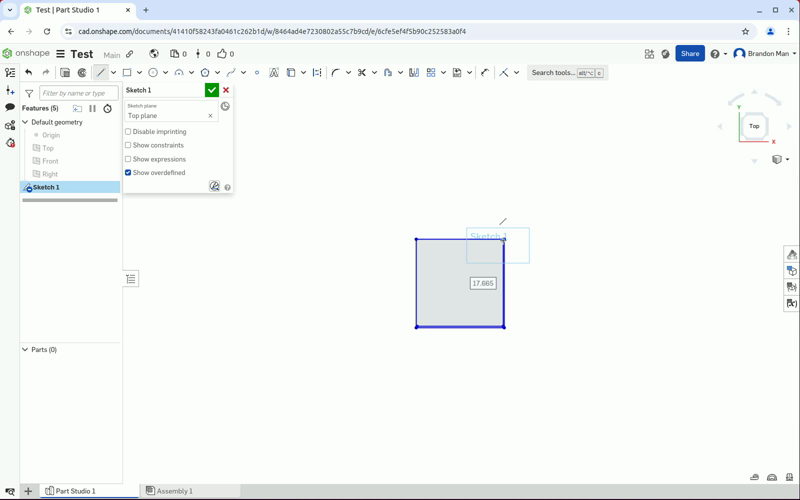
mouse_move(417, 240)
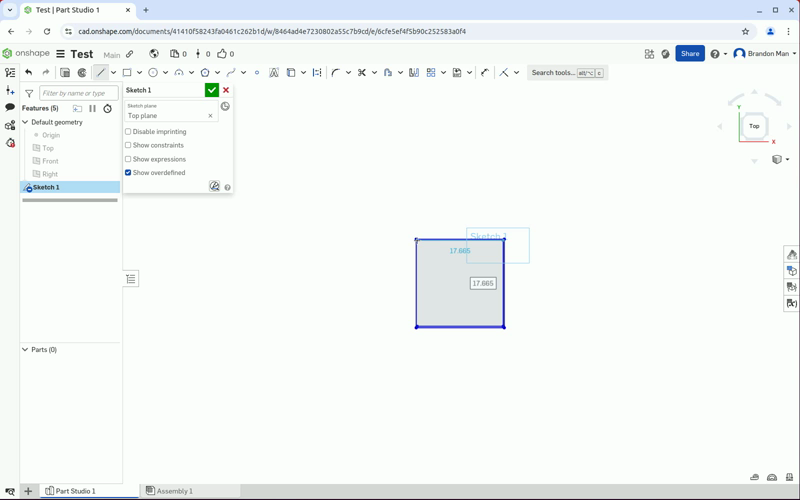
scroll(6)
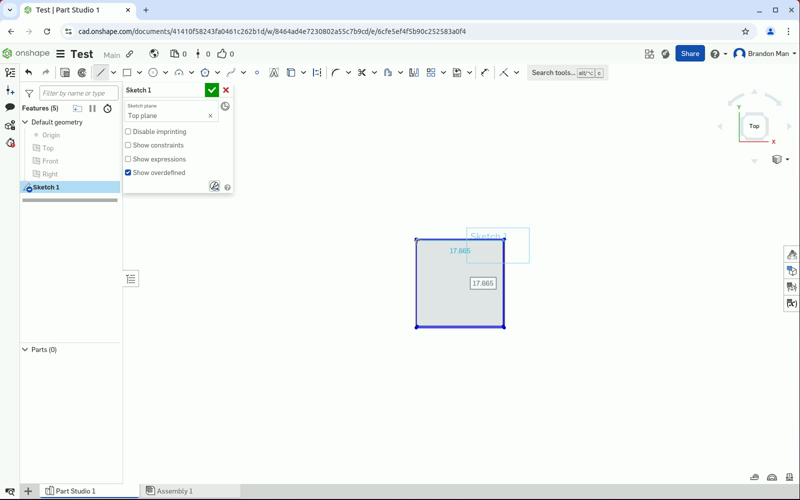
scroll(6)
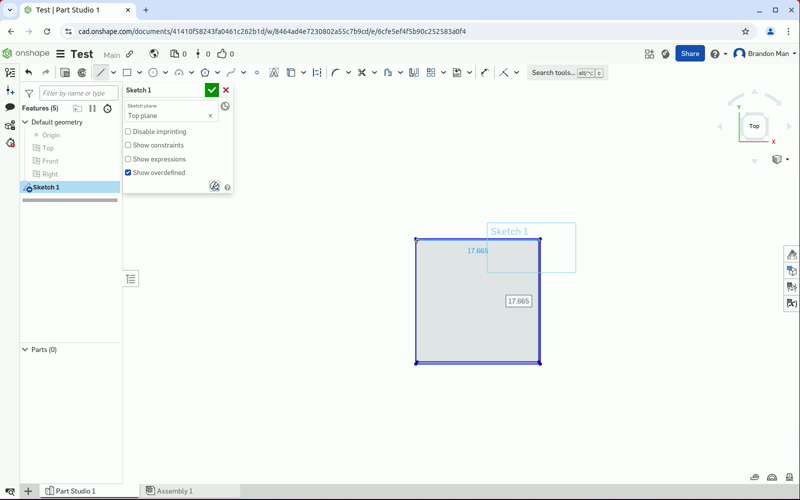
scroll(6)
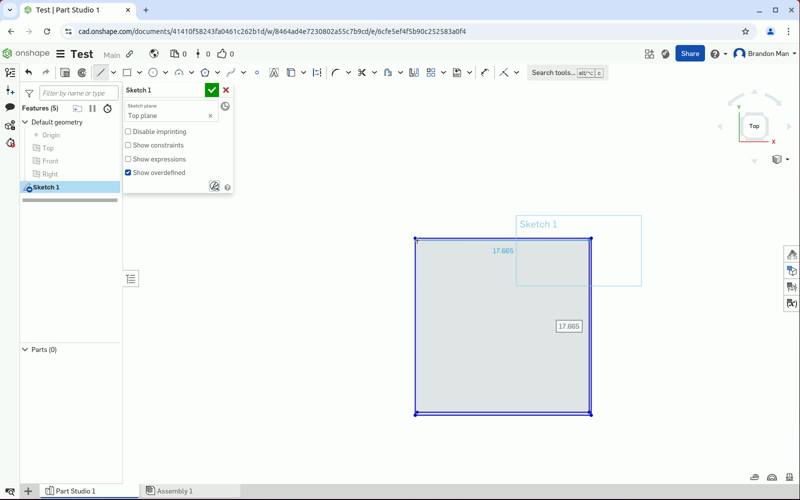
scroll(6)
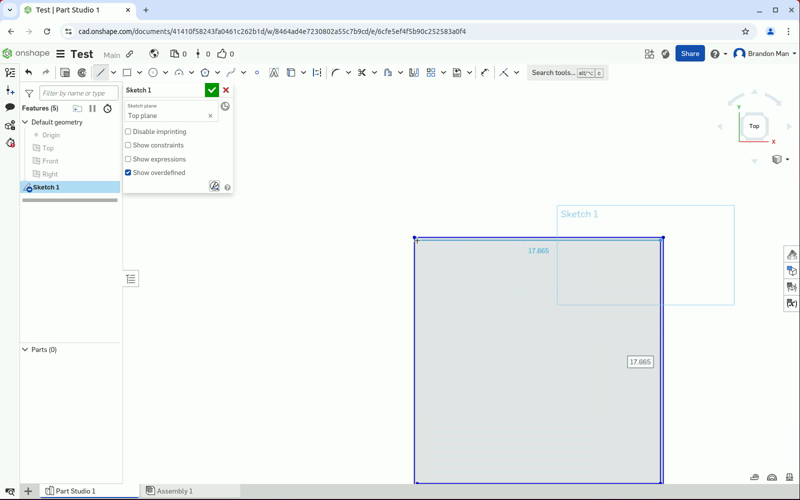
scroll(6)
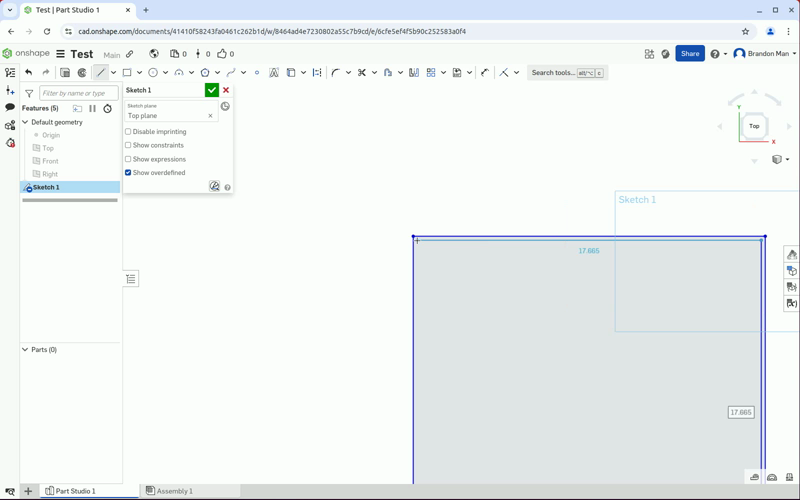
scroll(6)
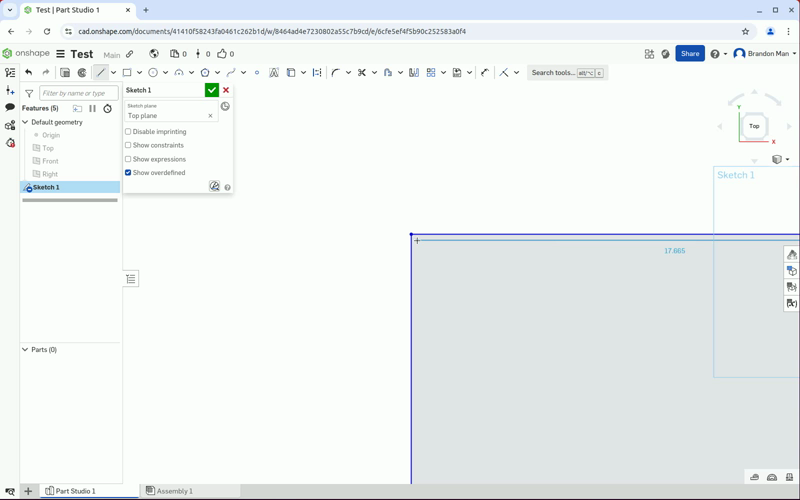
scroll(6)
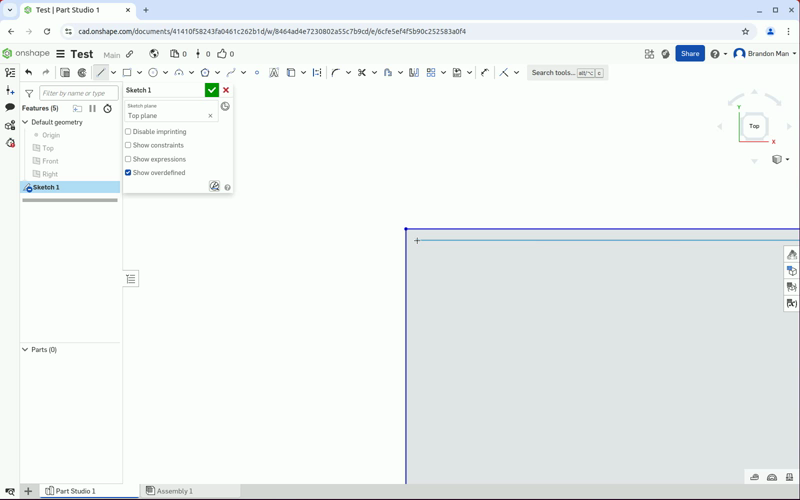
click(417, 240)
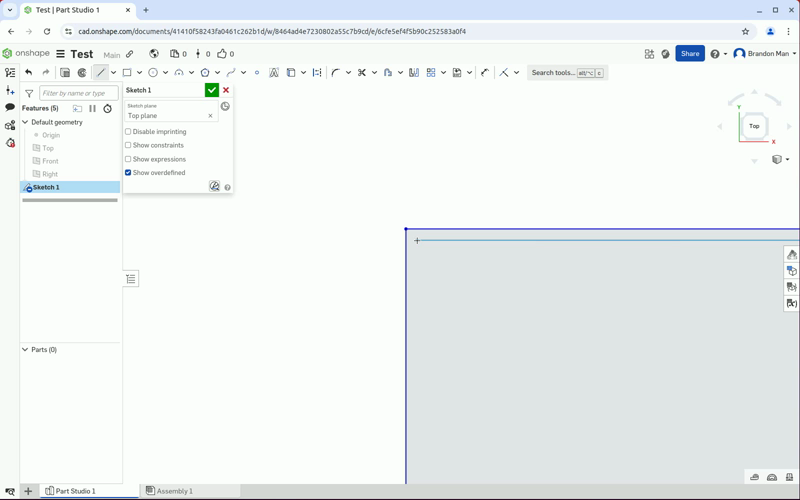
scroll(-6)
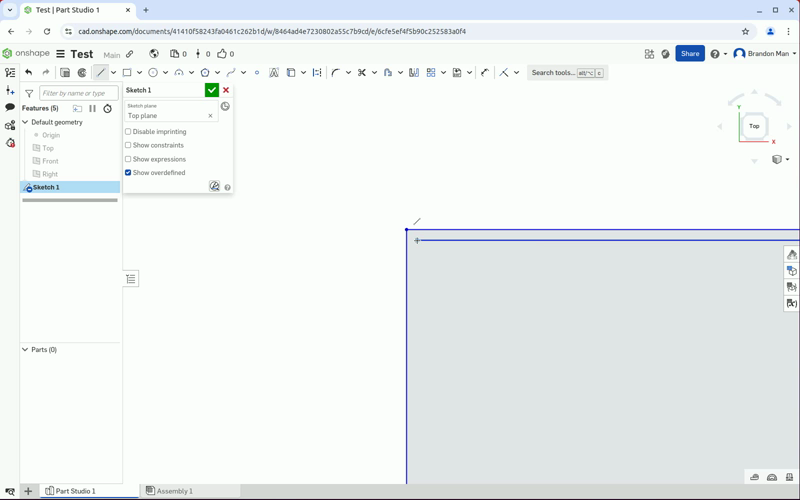
scroll(-6)
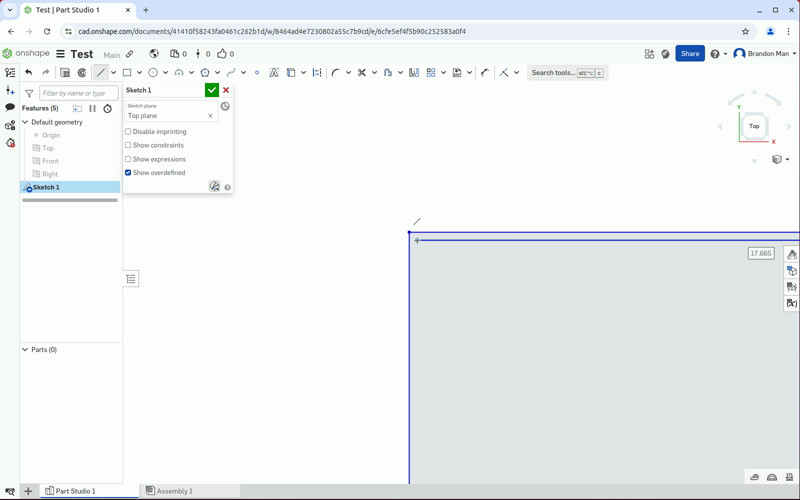
scroll(-6)
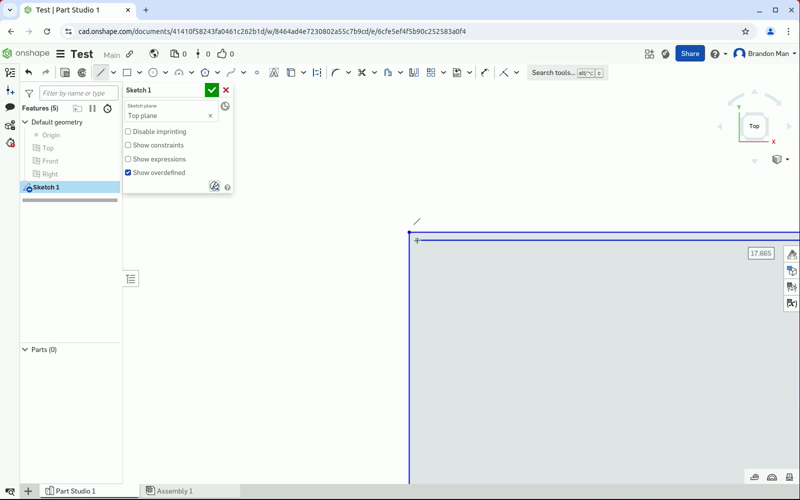
scroll(-6)
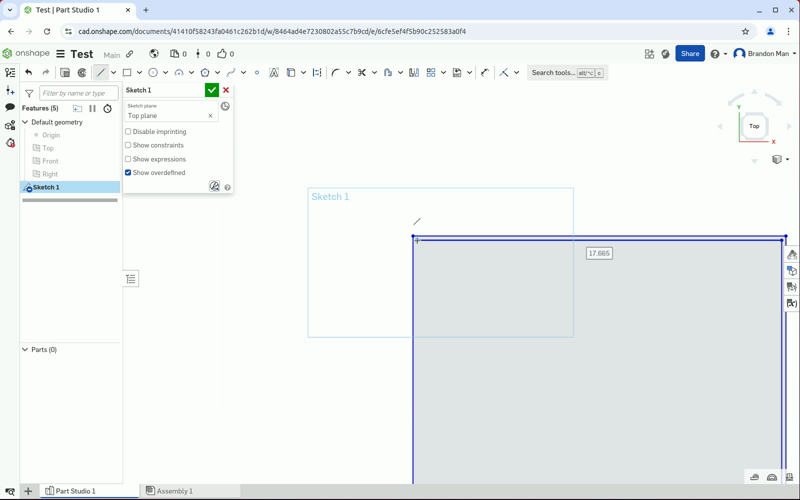
scroll(-6)
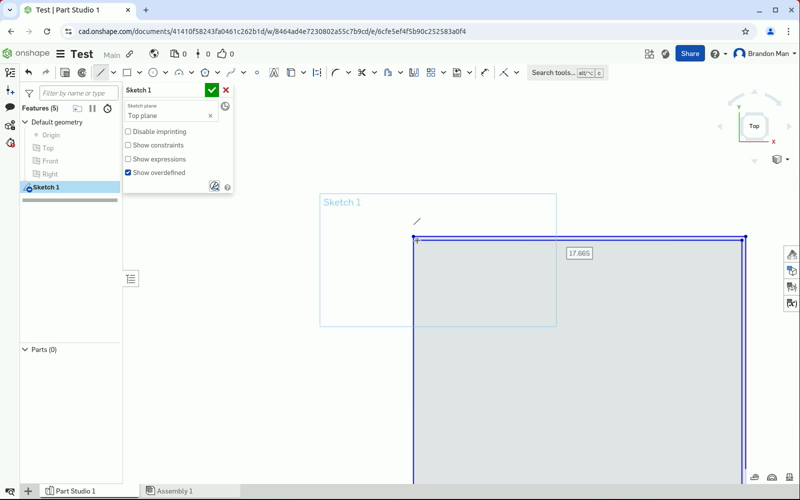
scroll(-6)
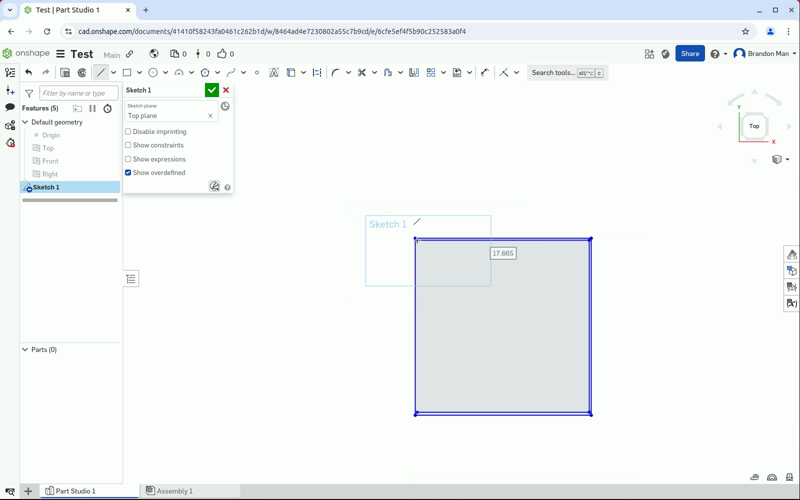
scroll(-6)
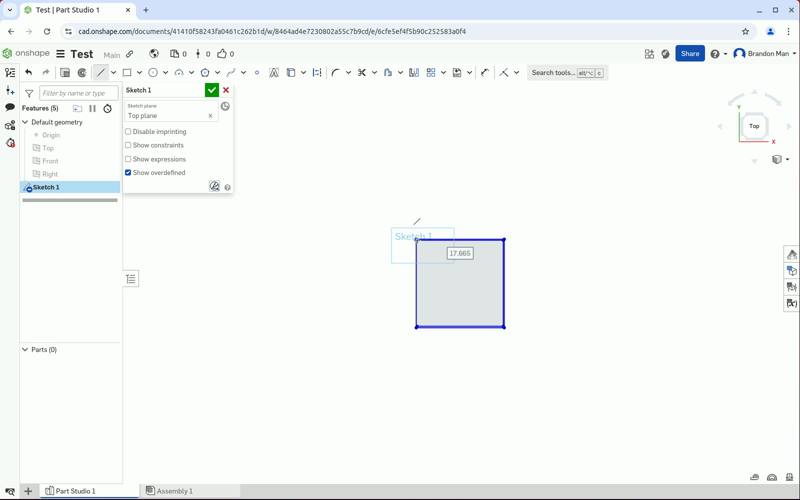
key_up(shift)
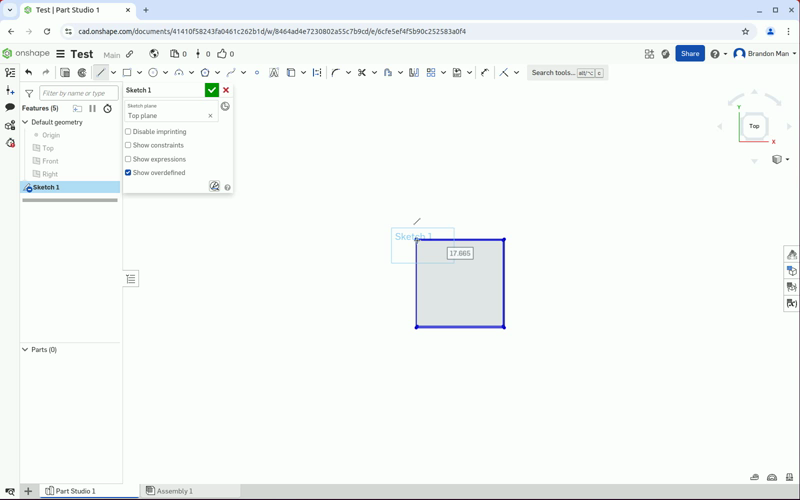
key_down(shift)
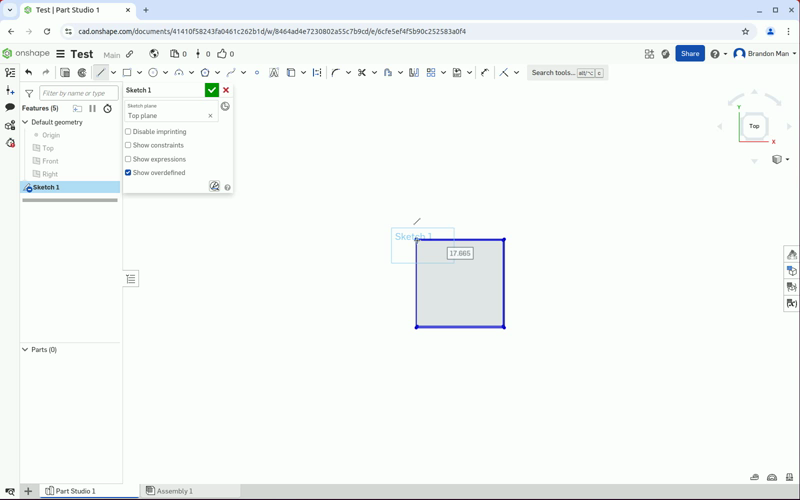
mouse_move(417, 326)
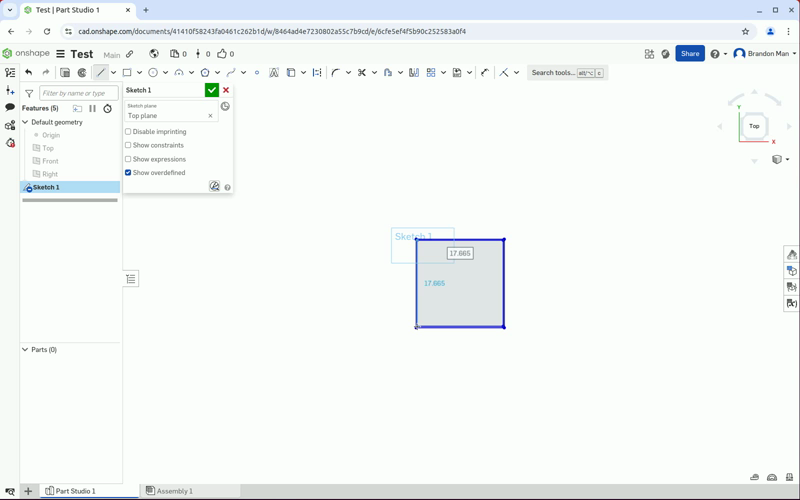
scroll(6)
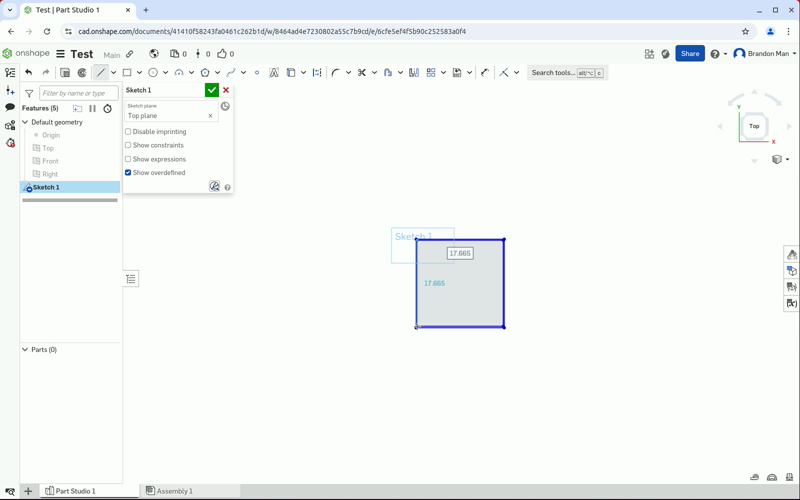
scroll(6)
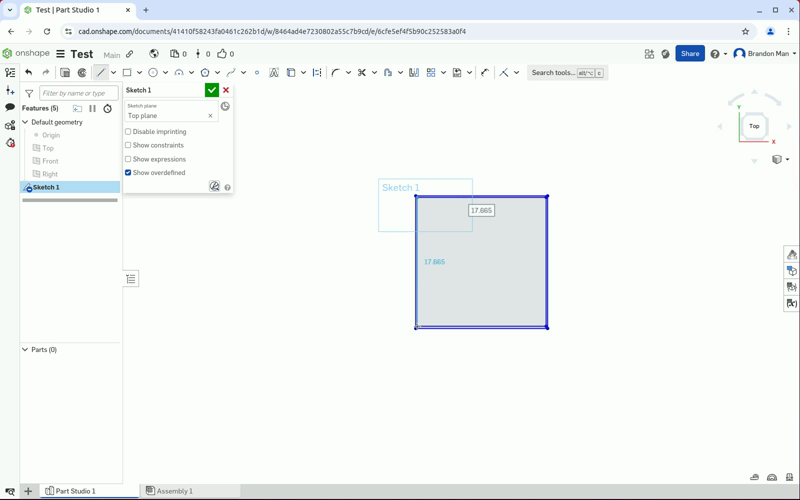
scroll(6)
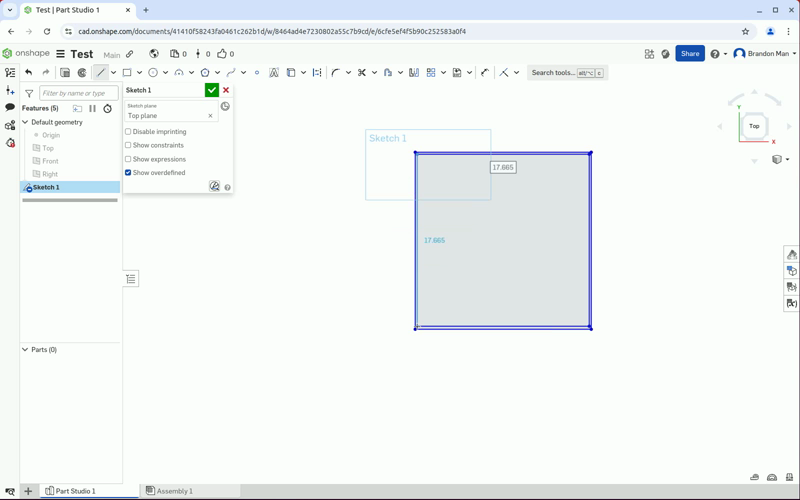
scroll(6)
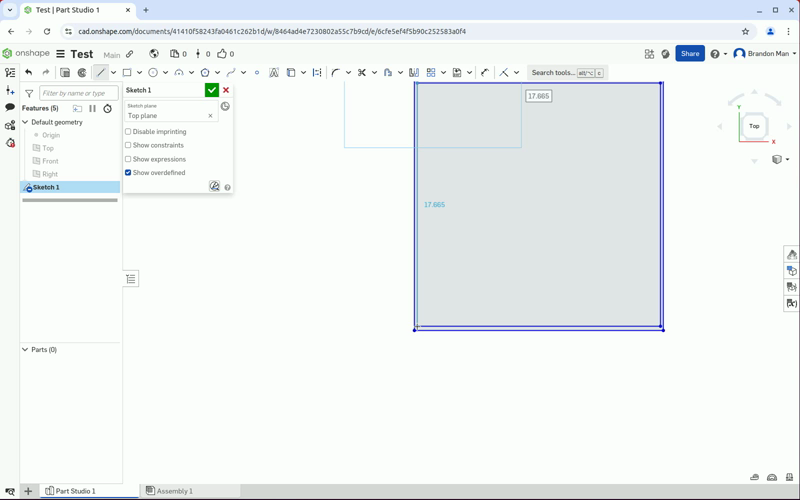
scroll(6)
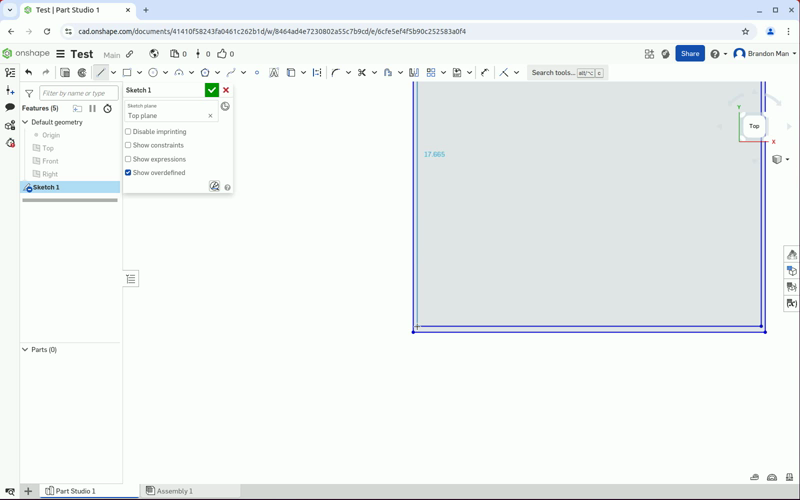
scroll(6)
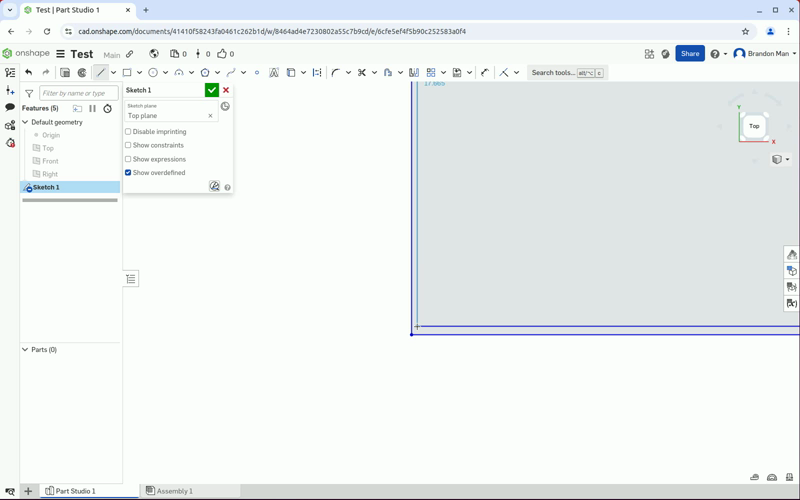
scroll(6)
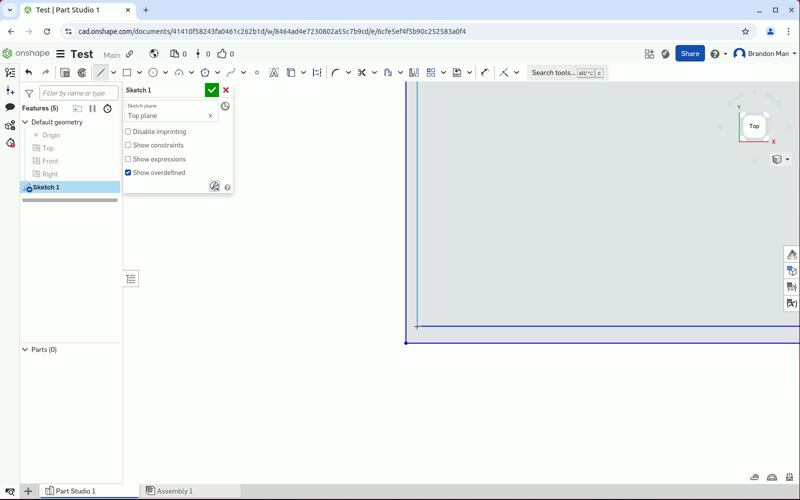
key_up(shift)
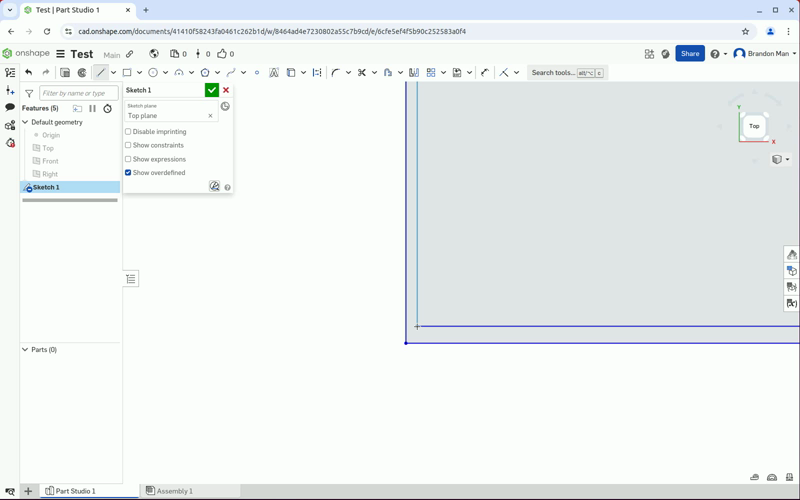
click(417, 326)
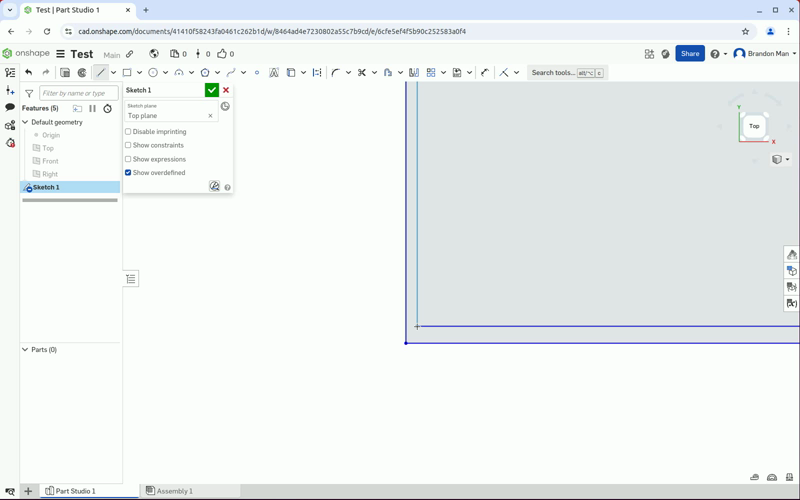
scroll(-6)
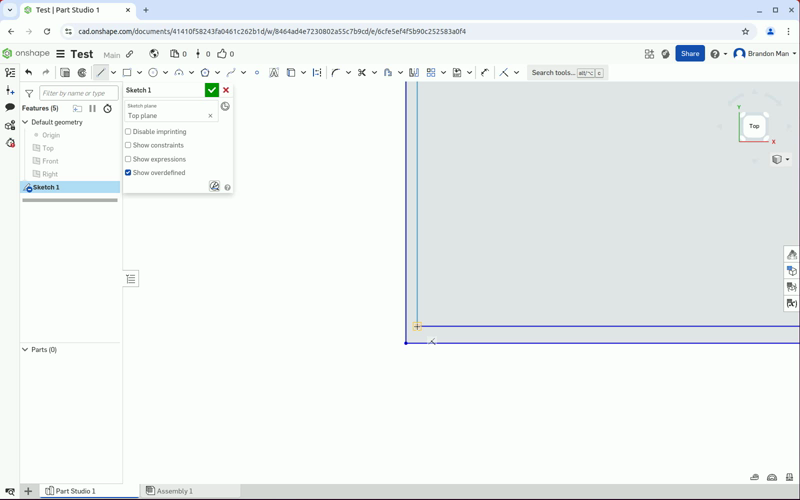
scroll(-6)
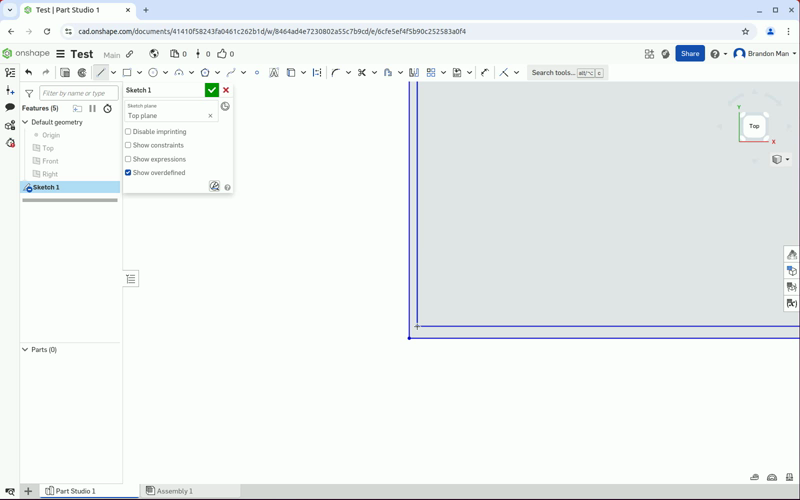
scroll(-6)
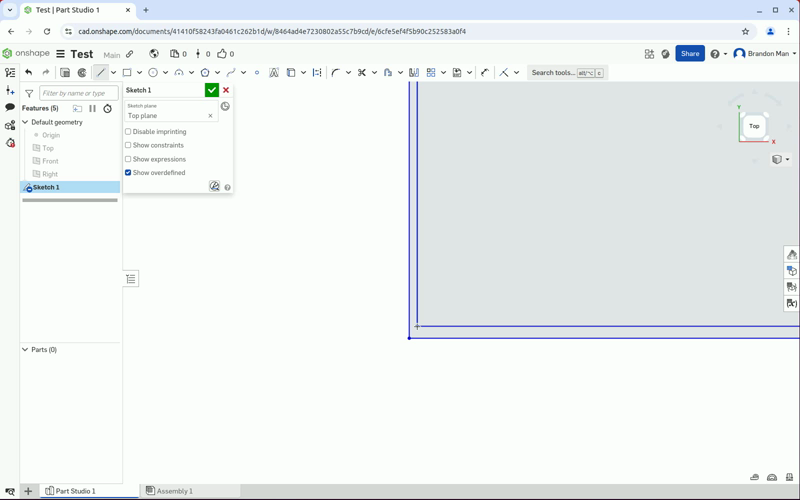
scroll(-6)
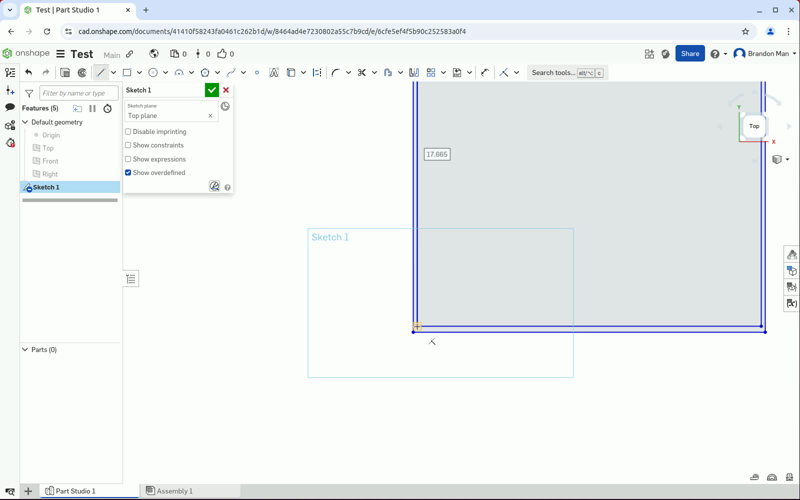
scroll(-6)
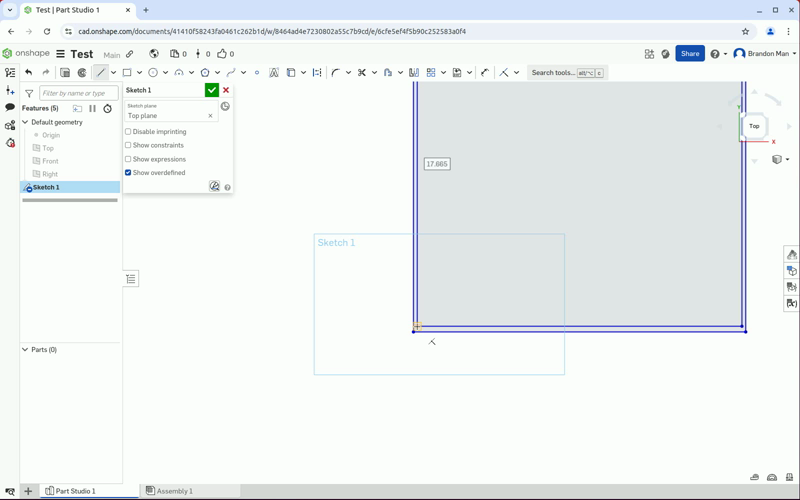
scroll(-6)
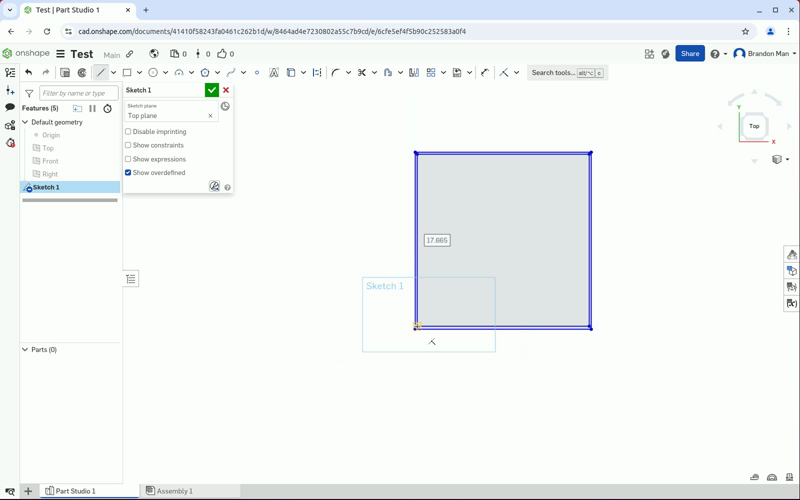
scroll(-6)
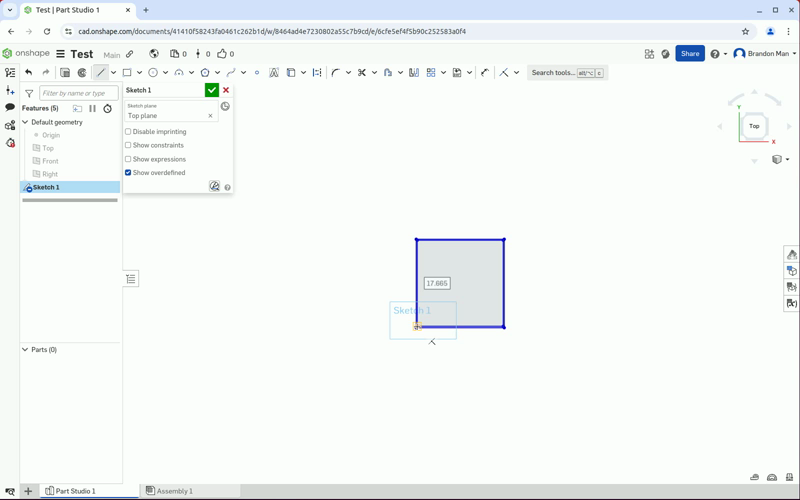
key(esc)
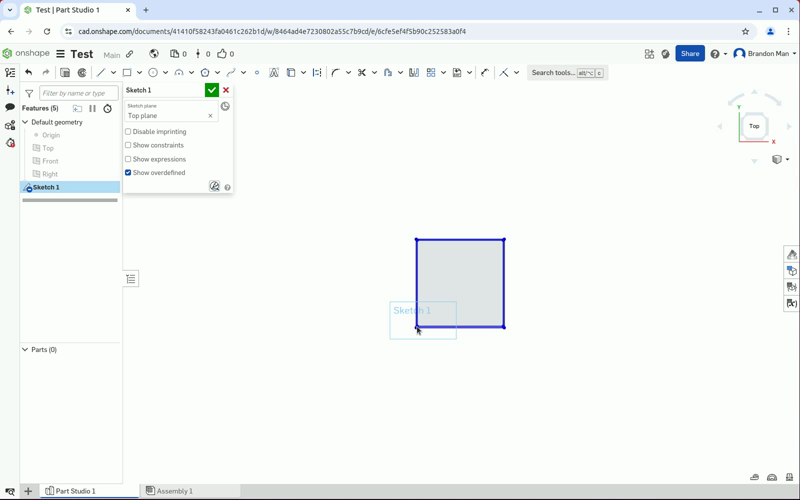
mouse_move(416, 324)
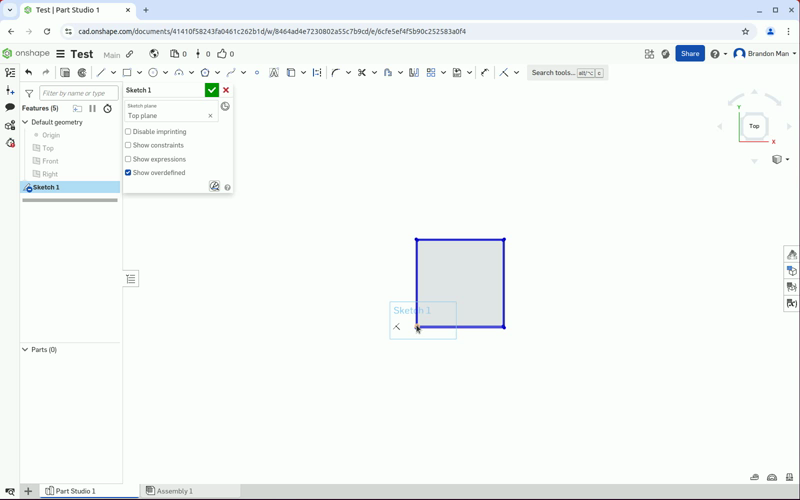
scroll(6)
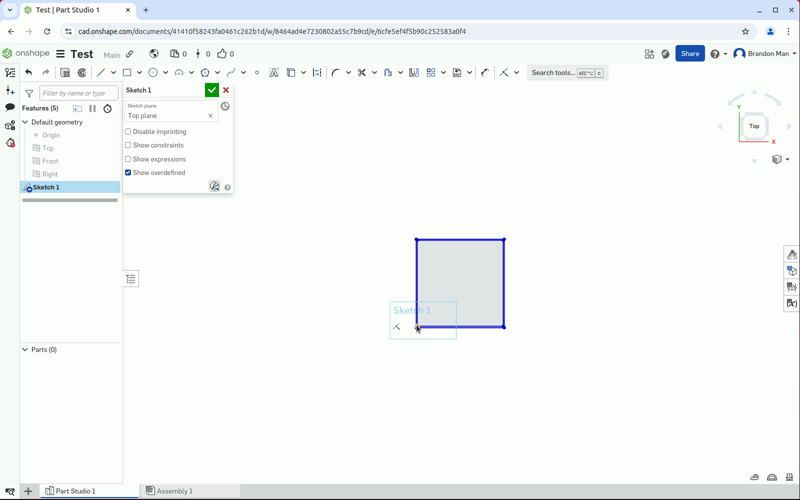
scroll(6)
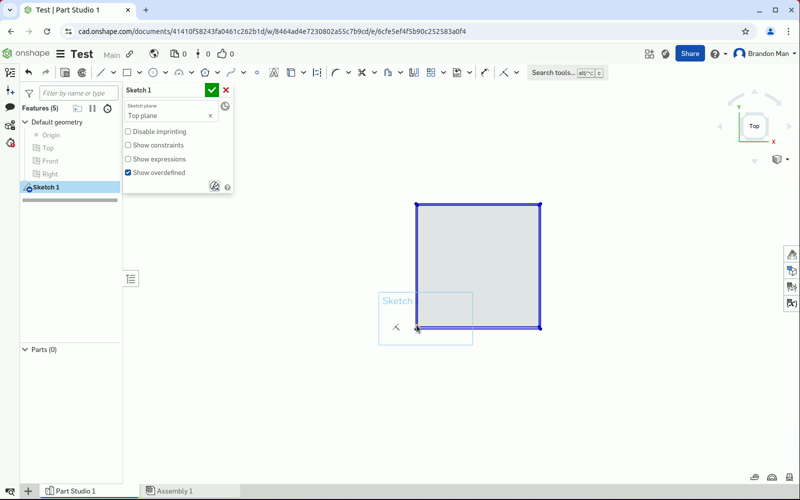
scroll(6)
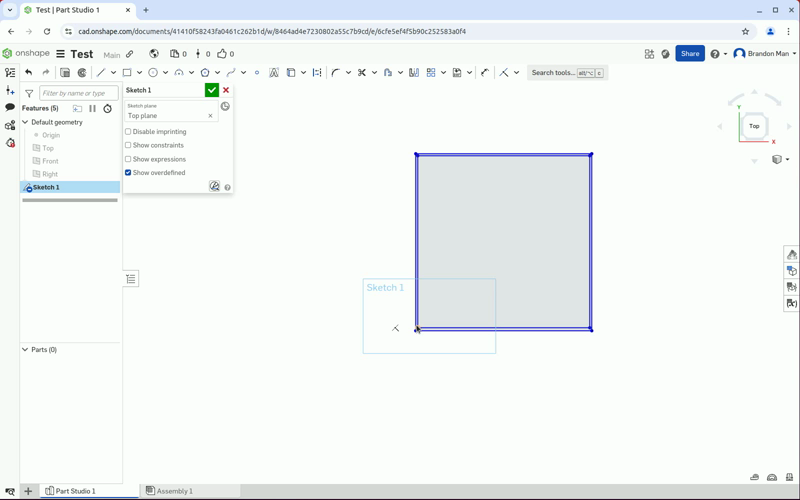
scroll(6)
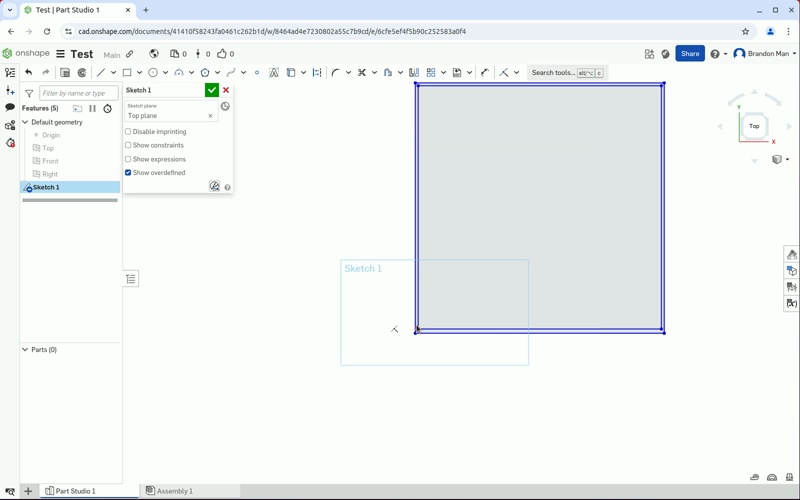
scroll(6)
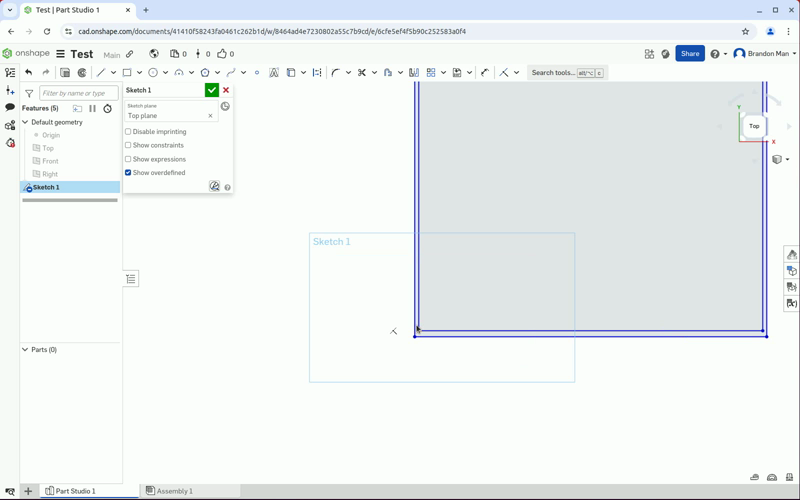
scroll(6)
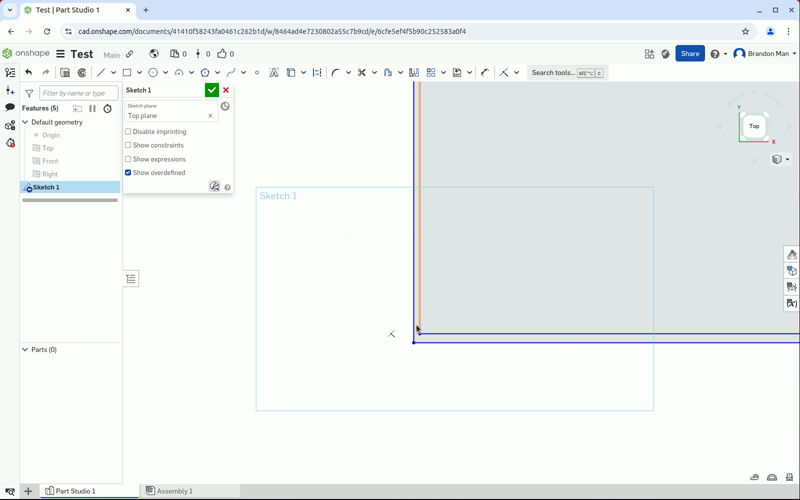
scroll(6)
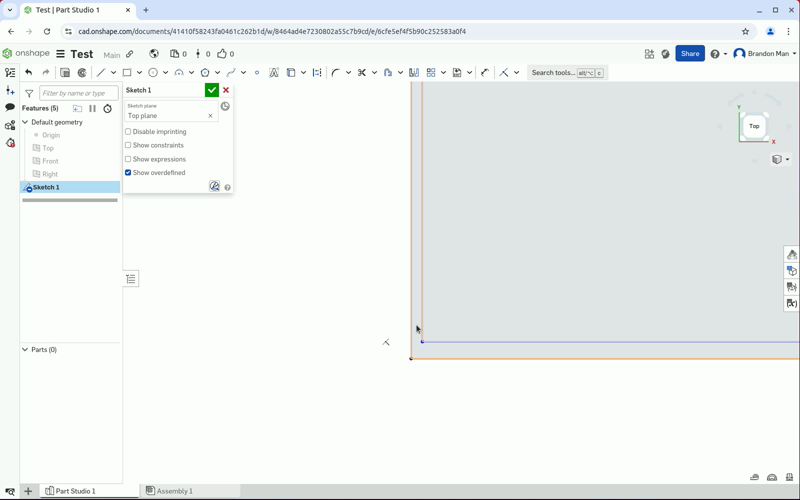
click(416, 324)
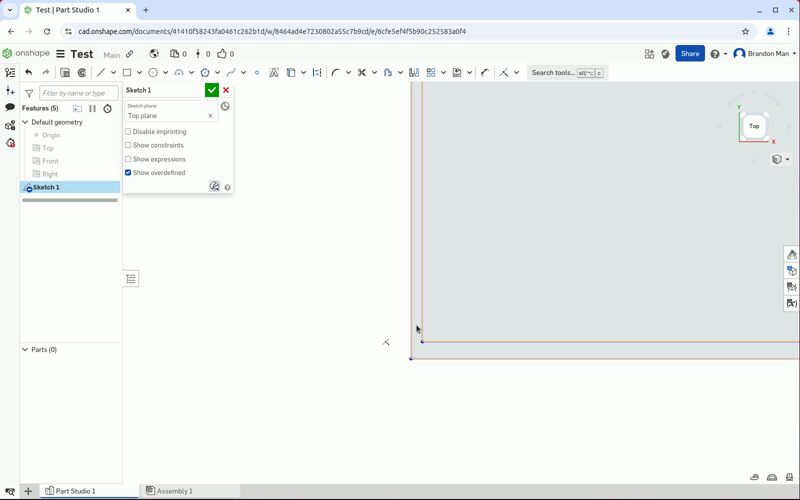
scroll(-6)
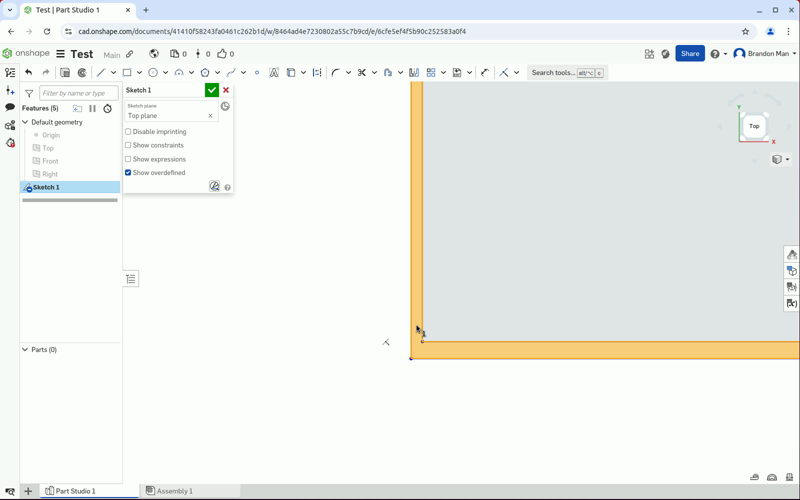
scroll(-6)
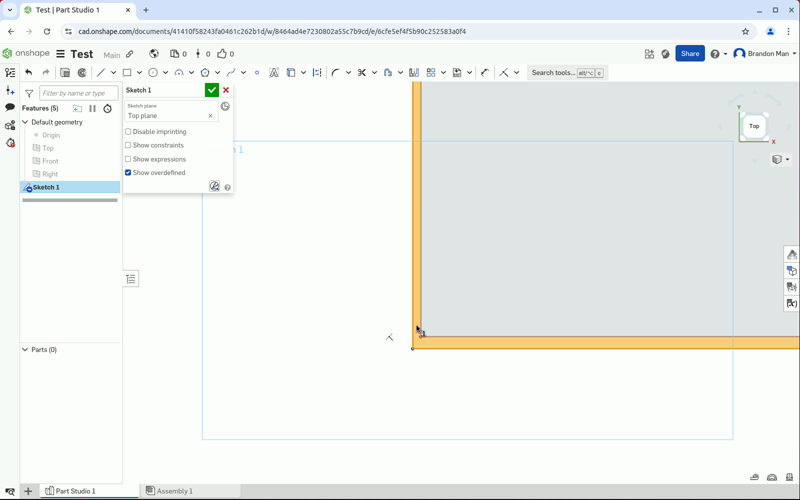
scroll(-6)
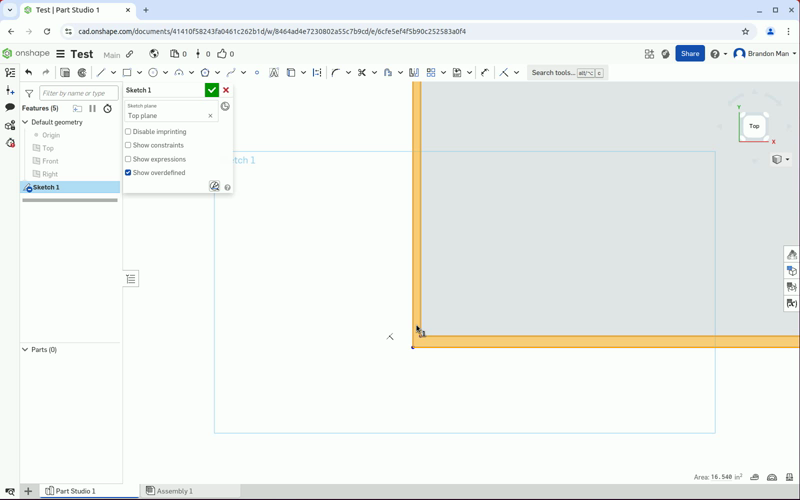
scroll(-6)
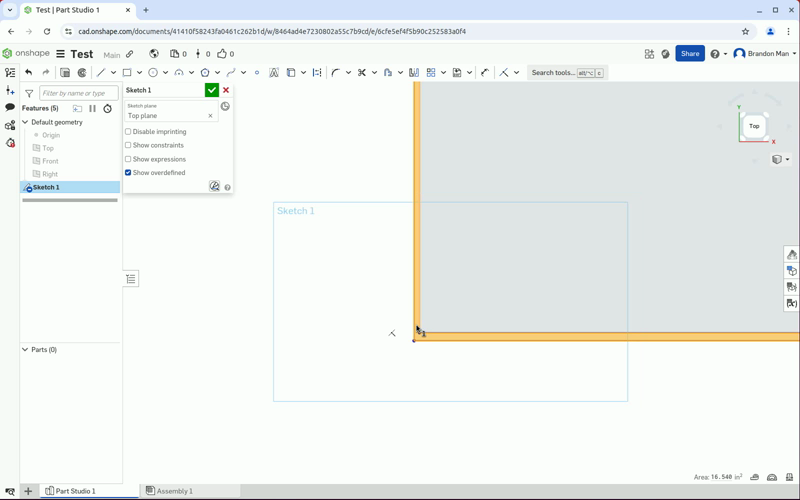
scroll(-6)
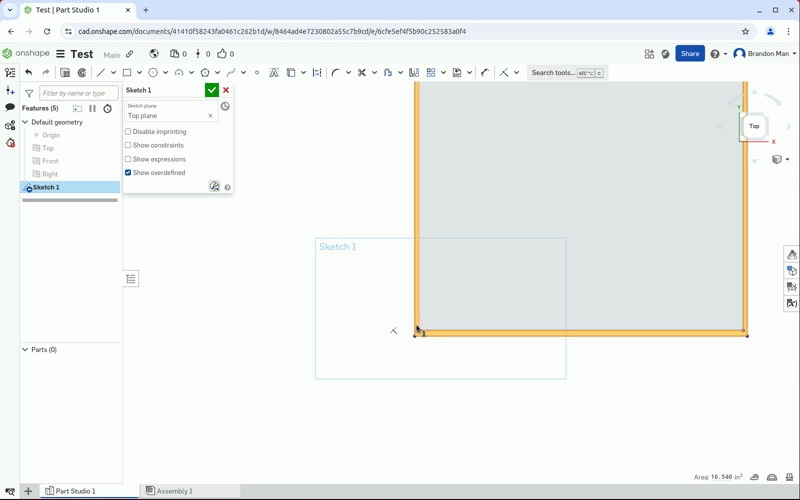
scroll(-6)
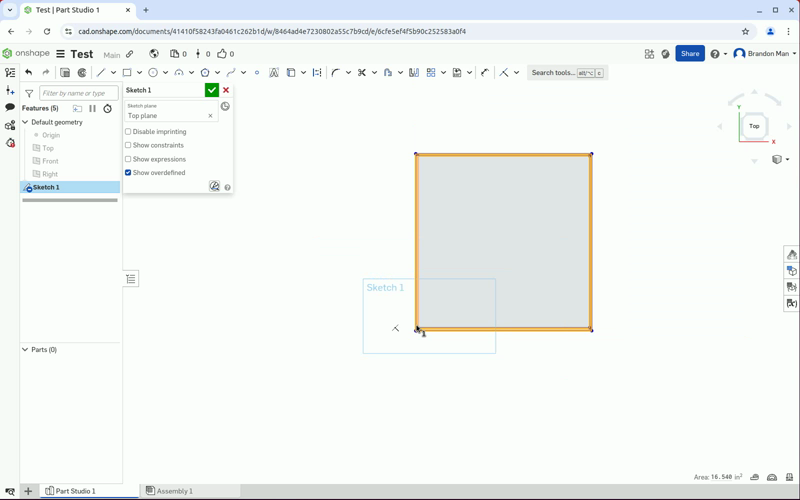
scroll(-6)
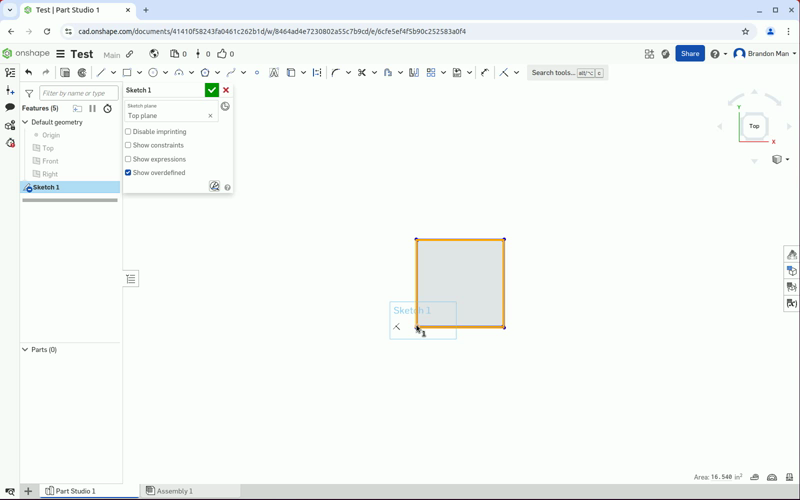
mouse_move(73, 352)
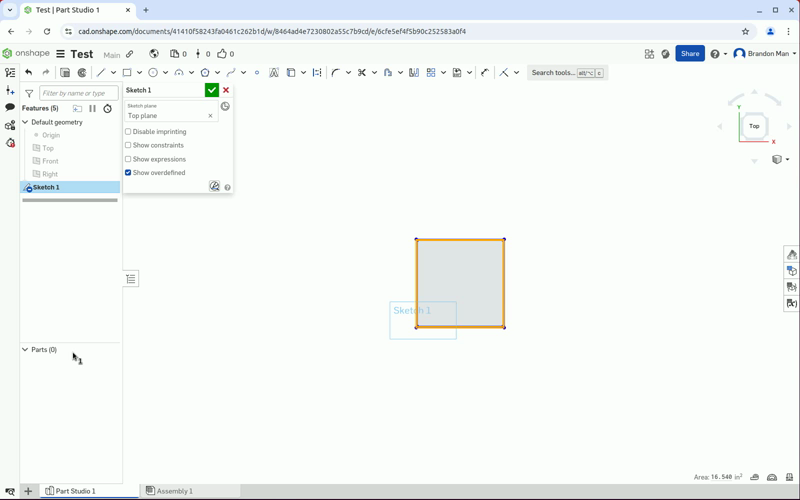
key(shift+y)
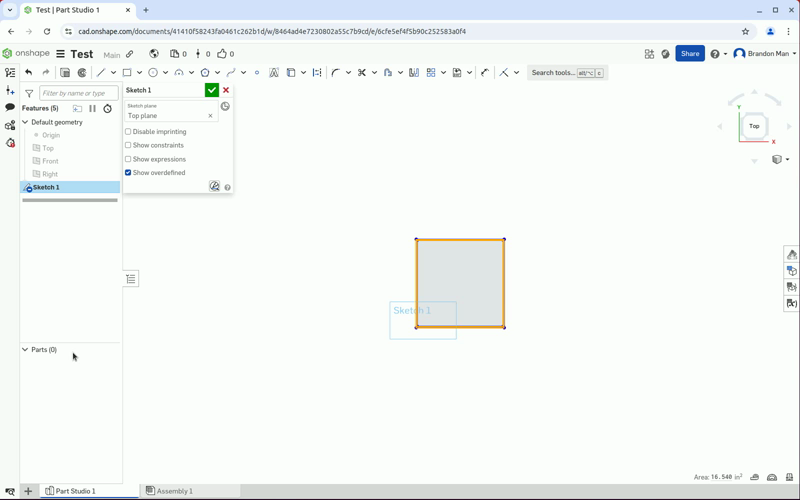
key(shift+e)
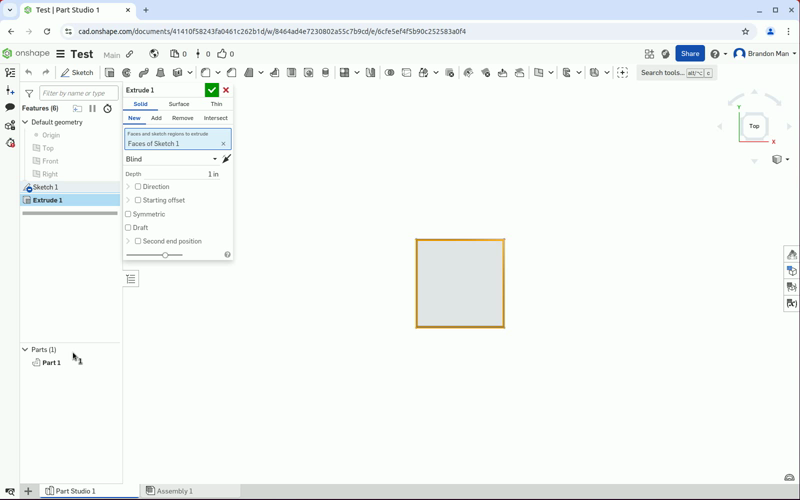
mouse_move(143, 106)
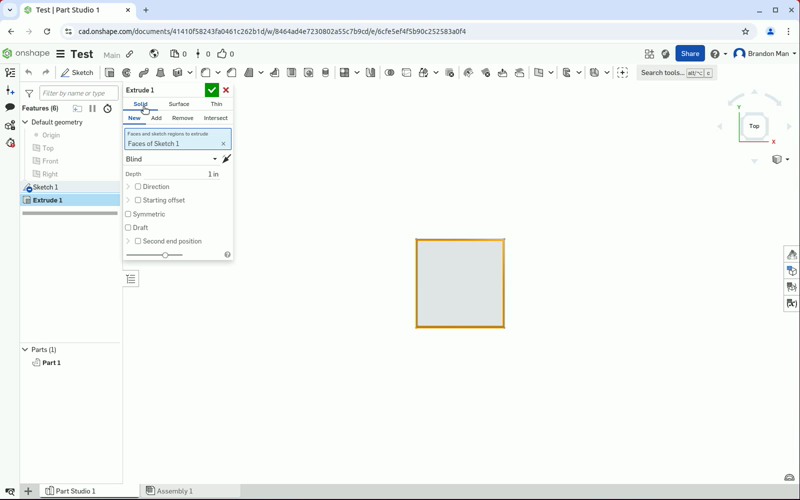
click(143, 106)
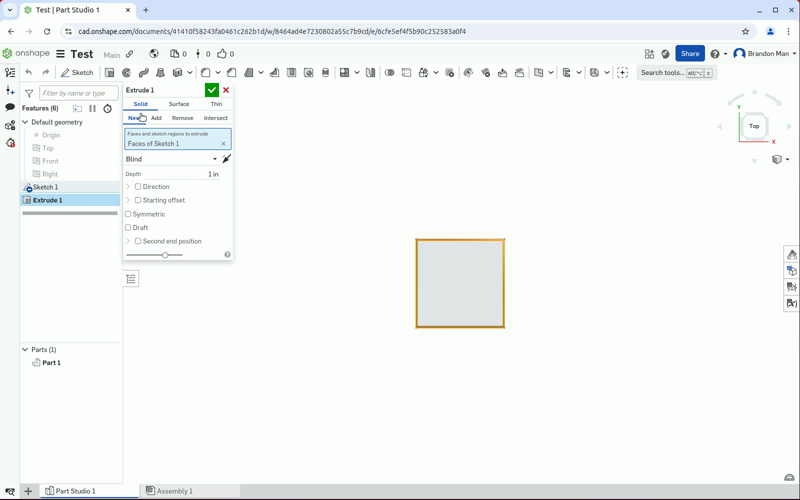
mouse_move(137, 120)
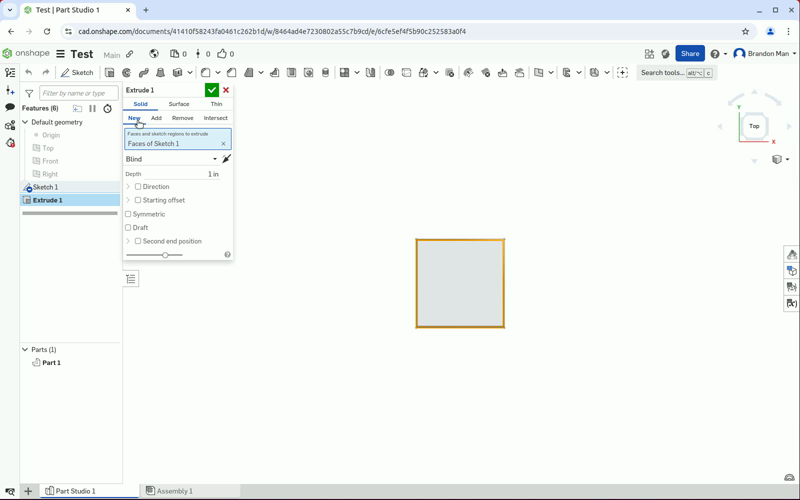
click(137, 120)
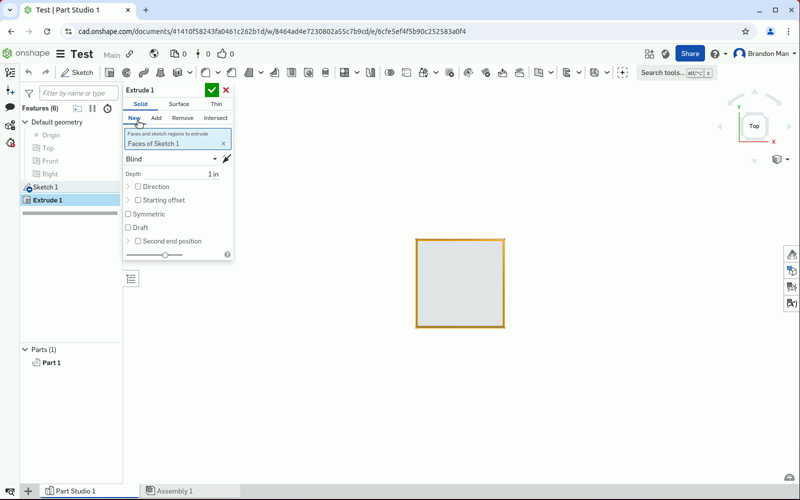
key(tab, 4)
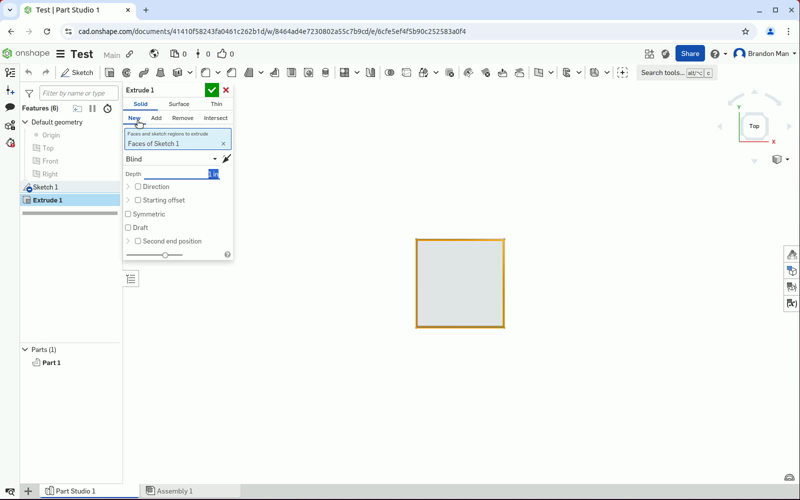
text(0.241)
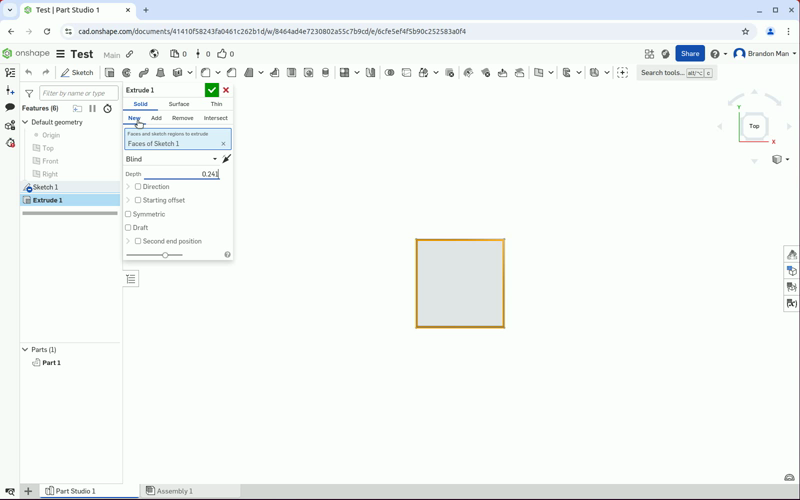
key(enter)
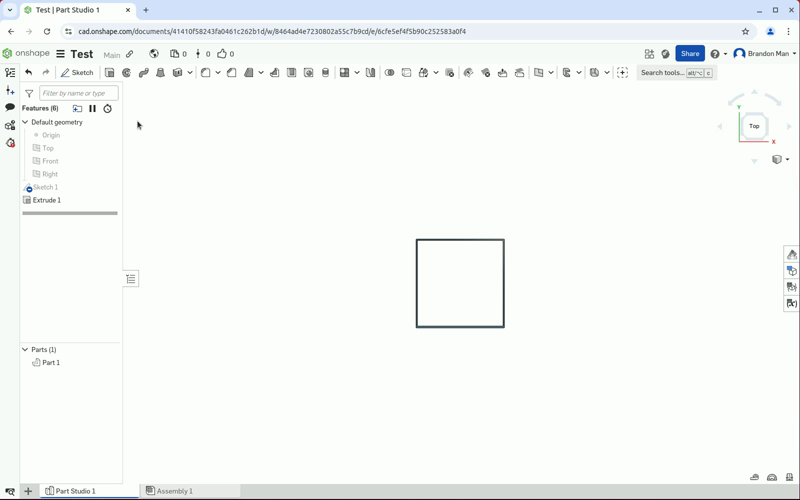
key(shift+h)
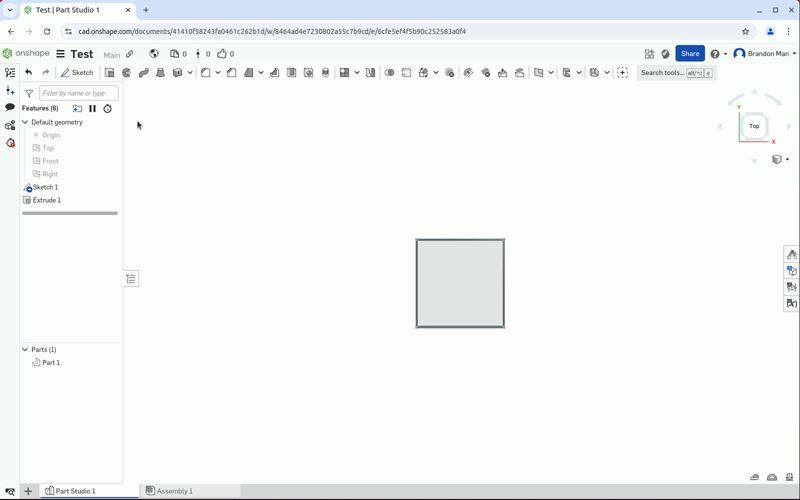
key(shift+h)
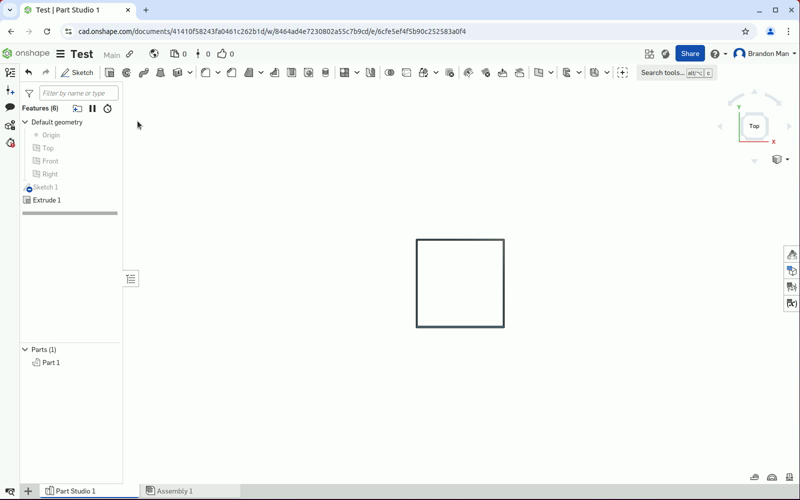
mouse_move(73, 189)
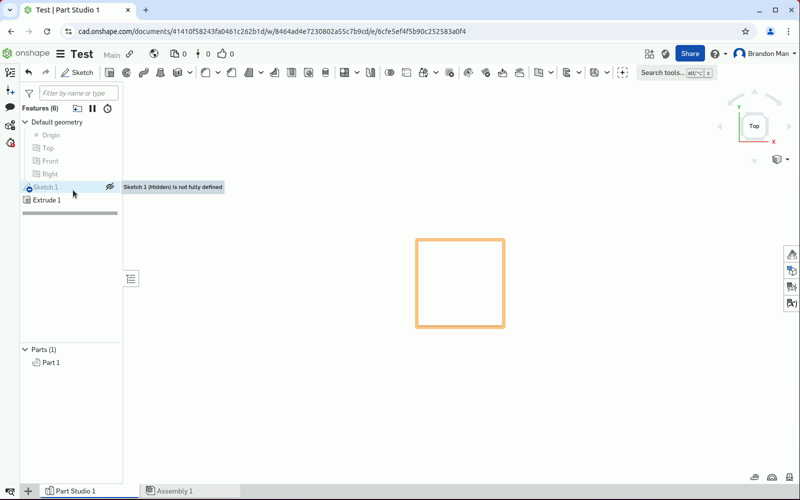
click(73, 189)
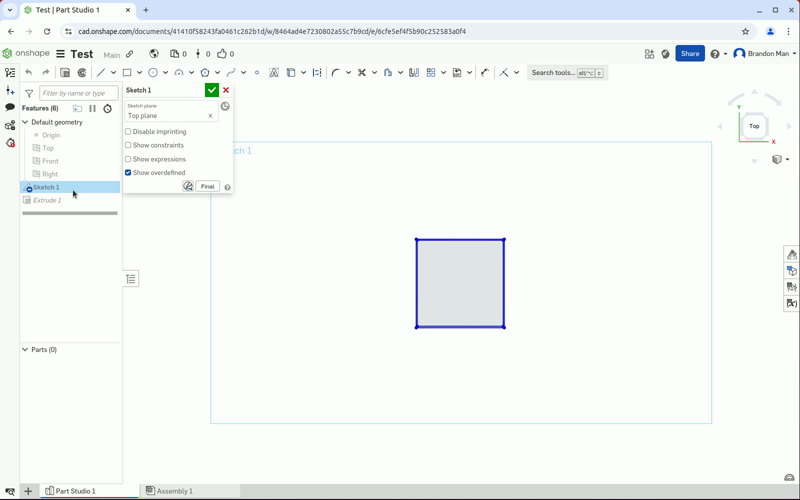
mouse_move(229, 92)
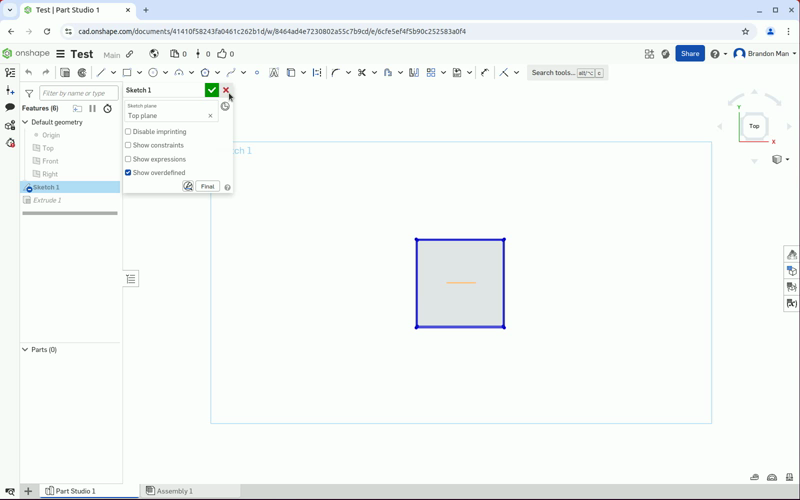
click(229, 92)
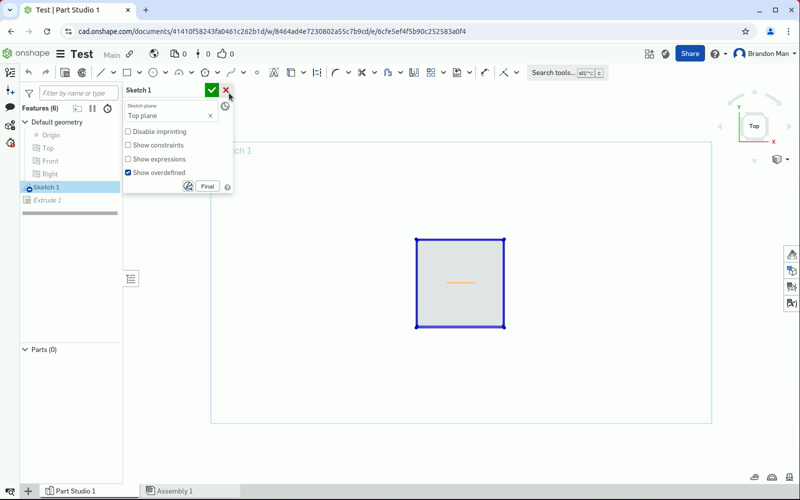
key(shift+s)
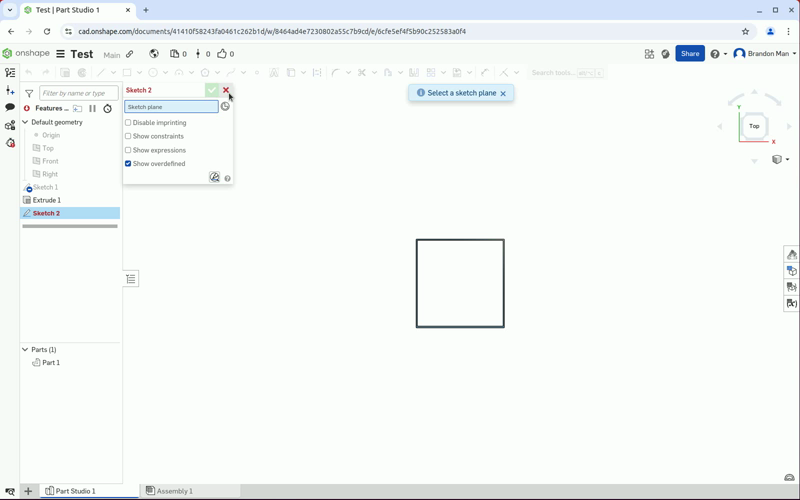
mouse_move(73, 150)
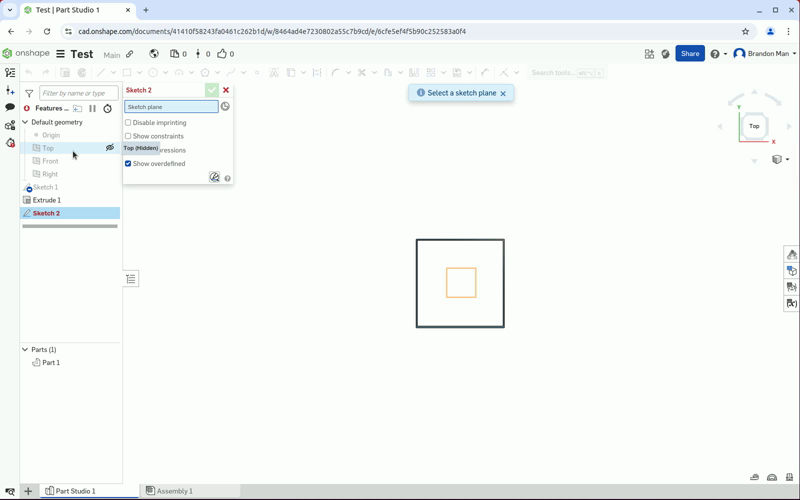
click(73, 150)
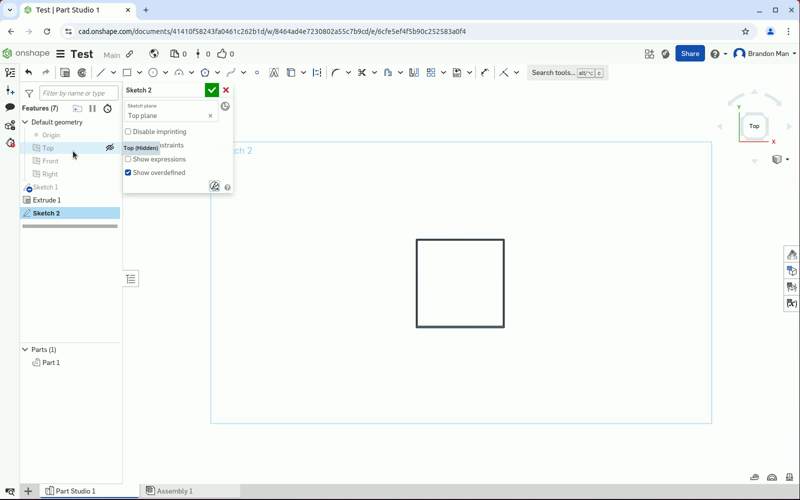
mouse_move(73, 352)
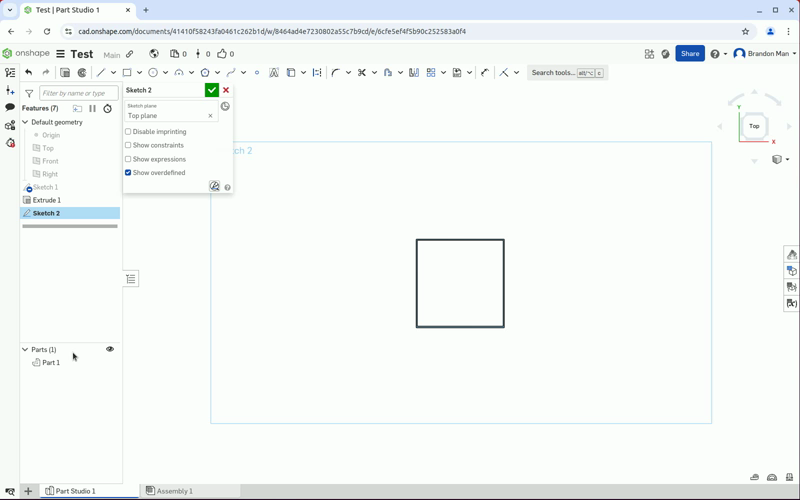
key(y)
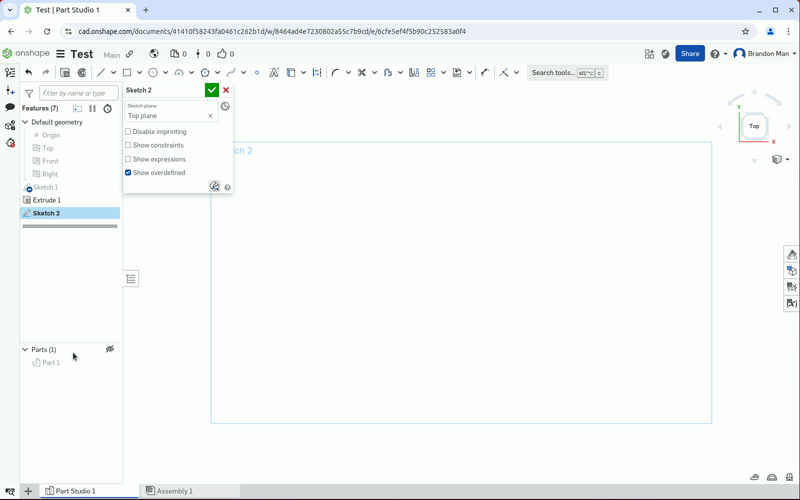
key(l)
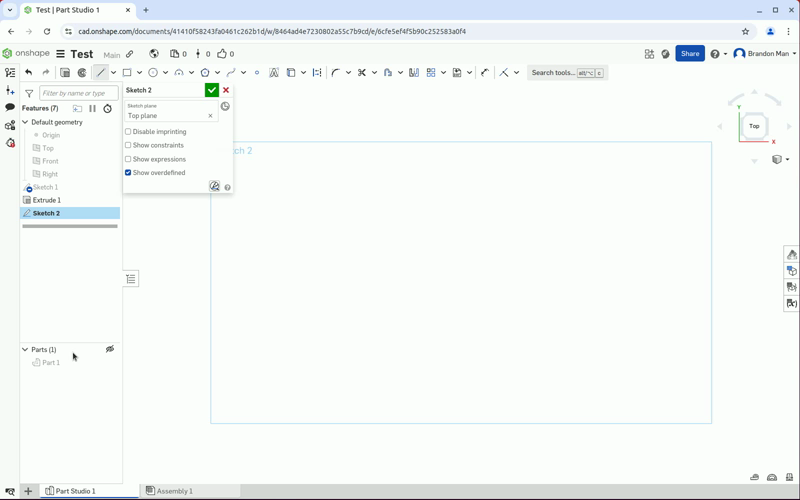
key_down(shift)
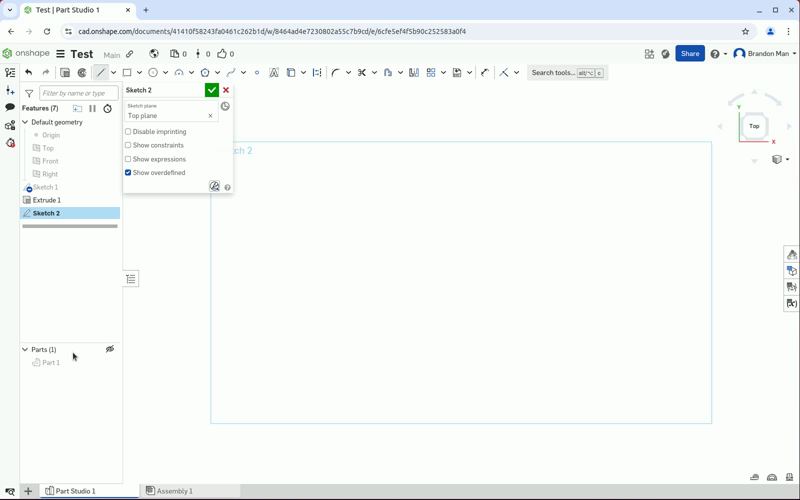
mouse_move(348, 290)
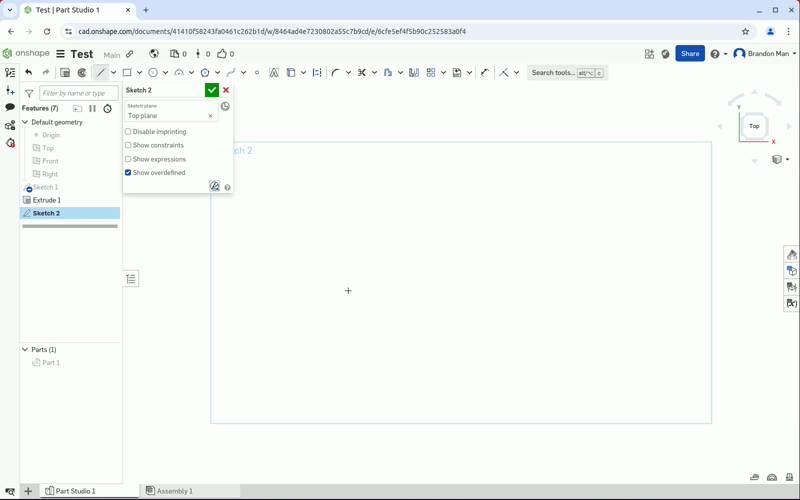
click(348, 290)
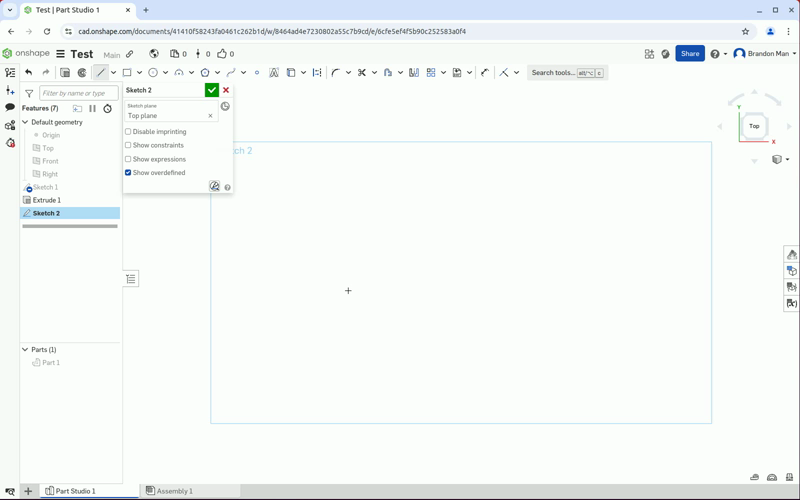
key_up(shift)
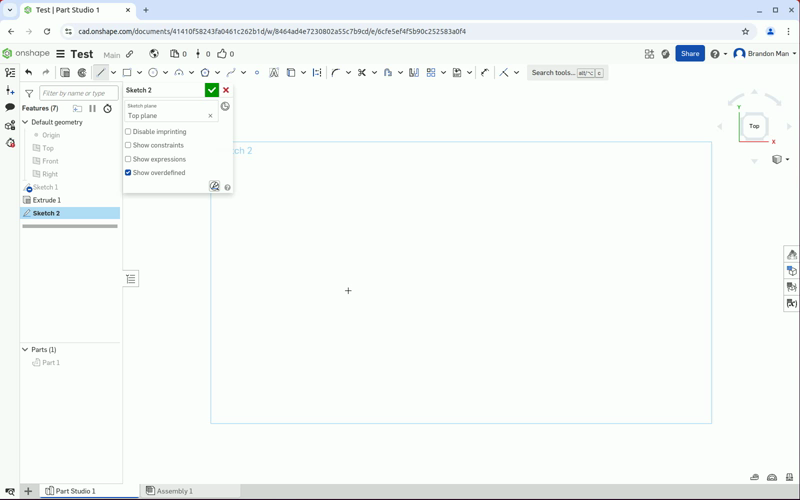
key_down(shift)
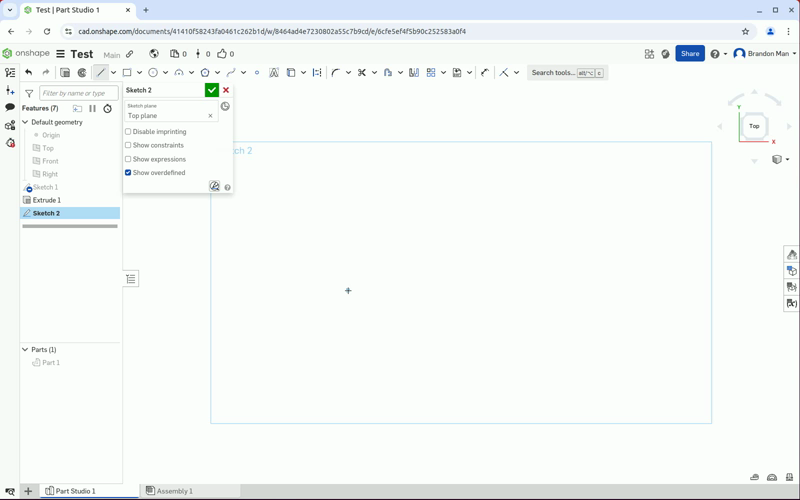
mouse_move(572, 290)
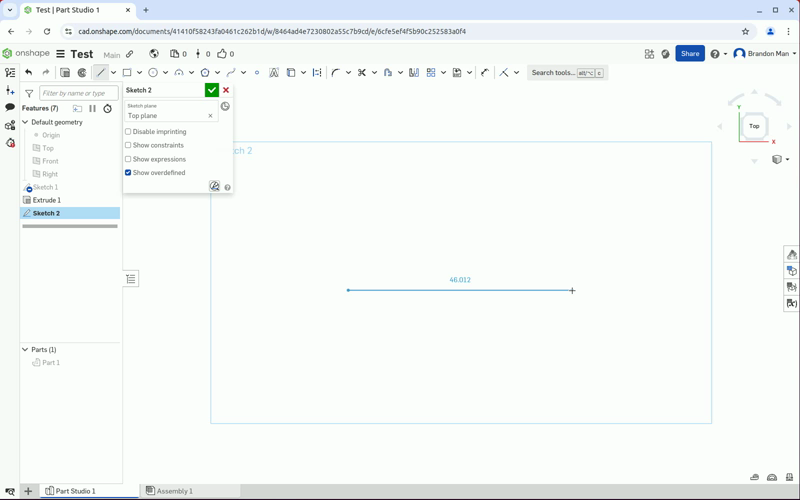
click(572, 290)
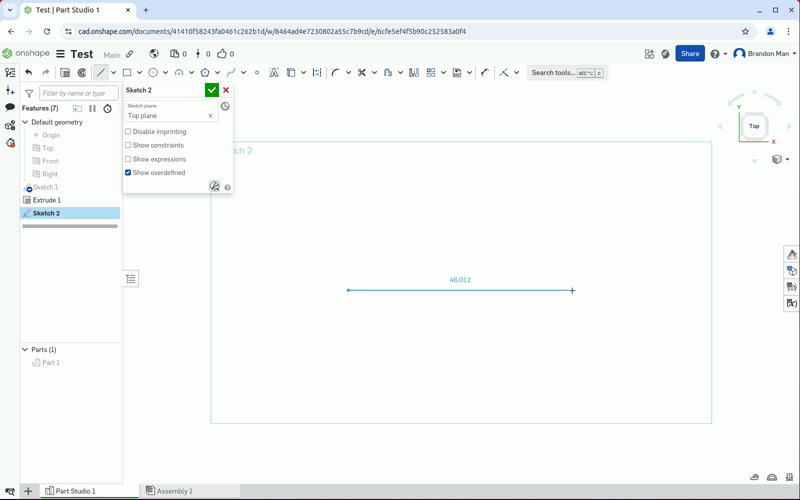
key_up(shift)
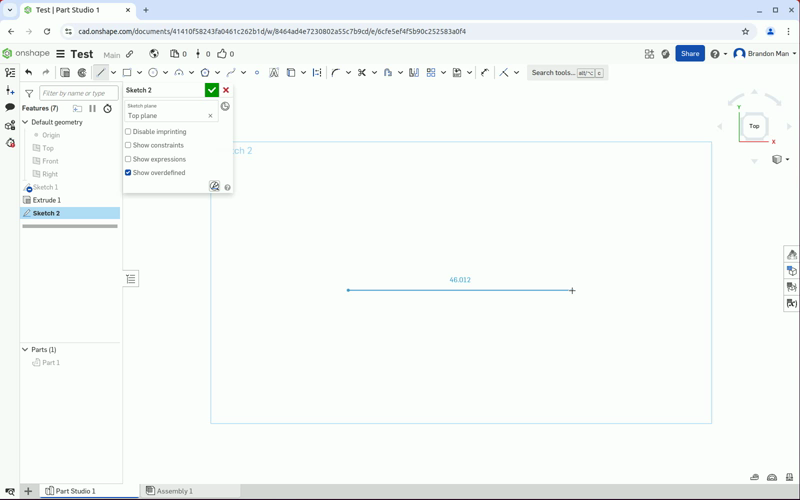
key_down(shift)
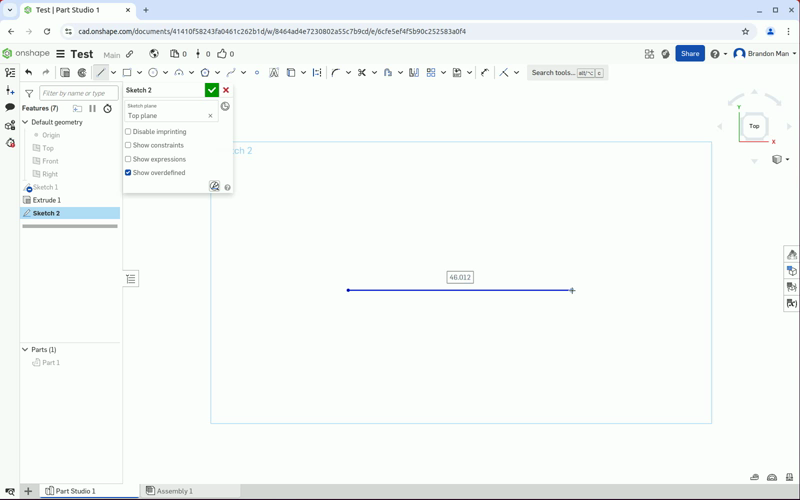
mouse_move(589, 290)
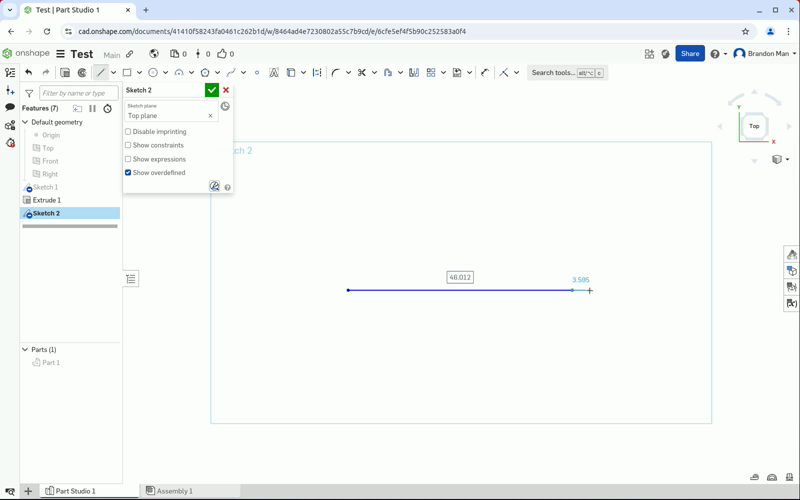
mouse_move(572, 278)
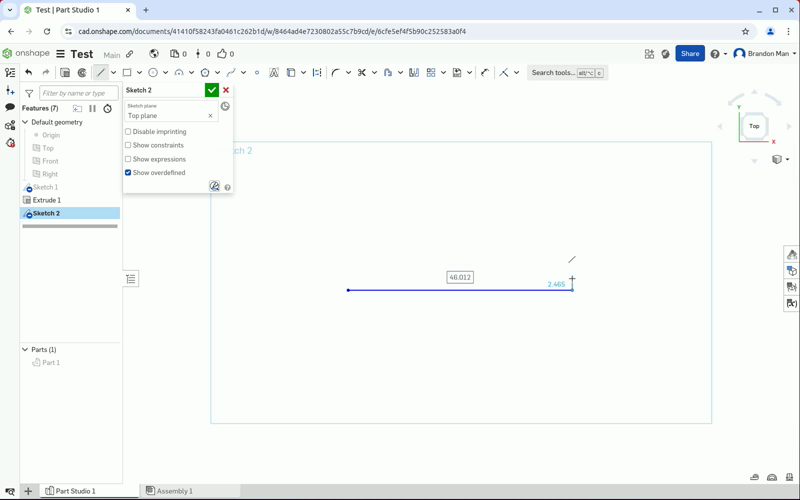
click(572, 278)
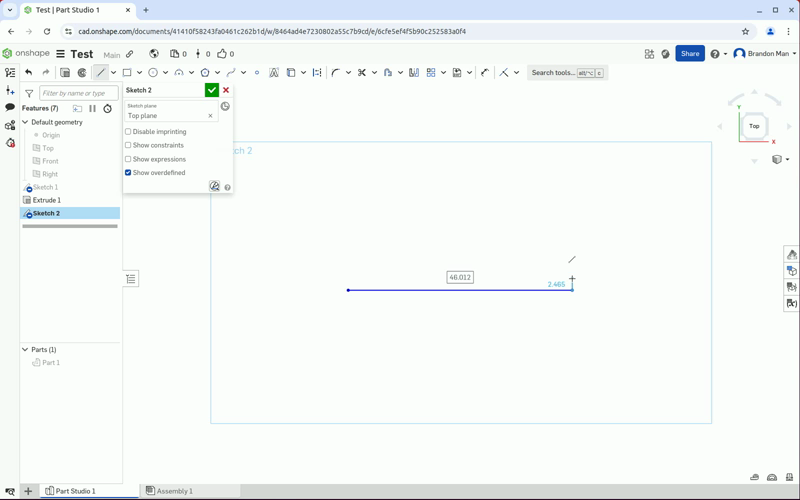
key_up(shift)
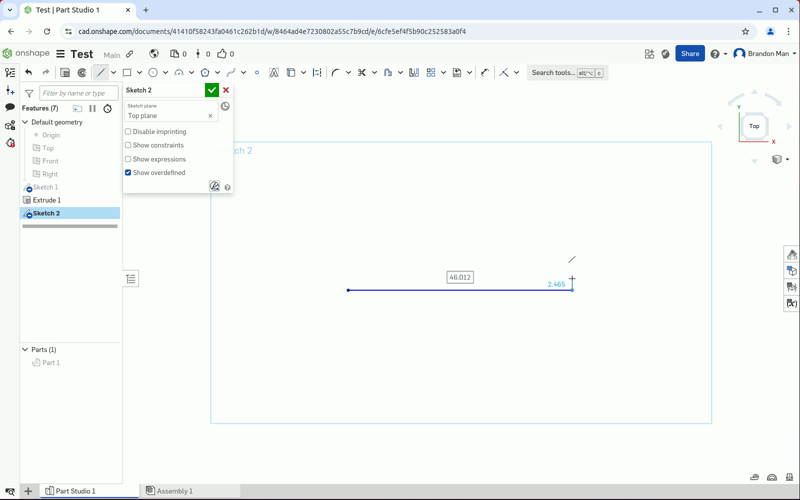
key_down(shift)
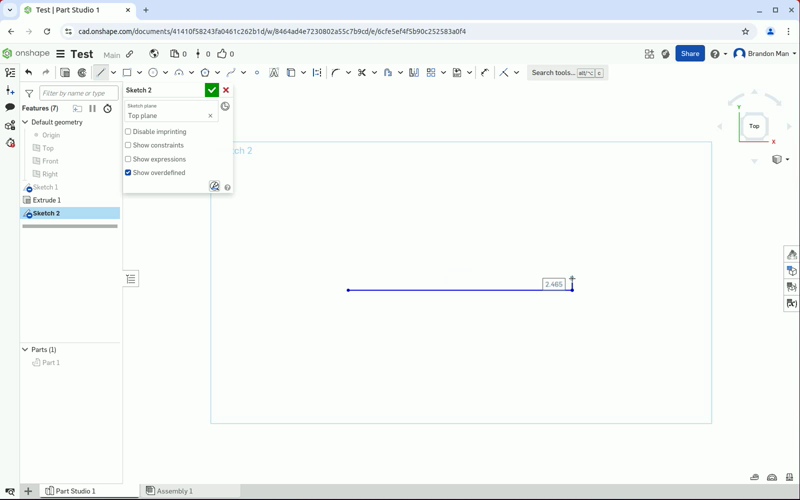
mouse_move(348, 278)
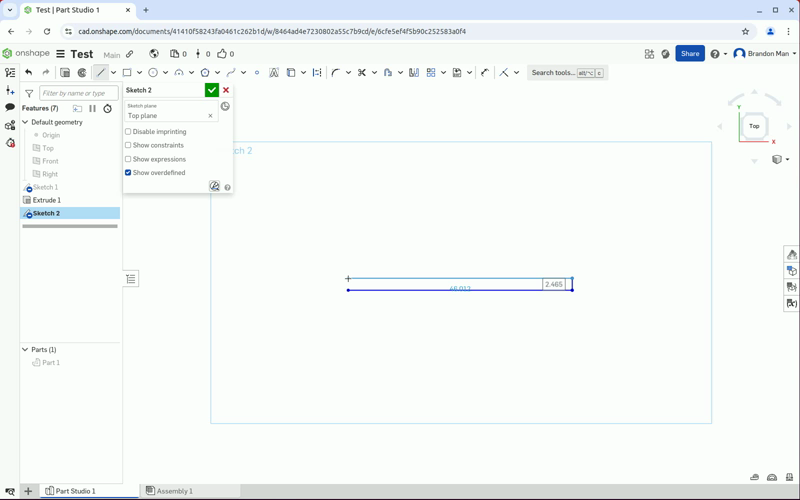
click(348, 278)
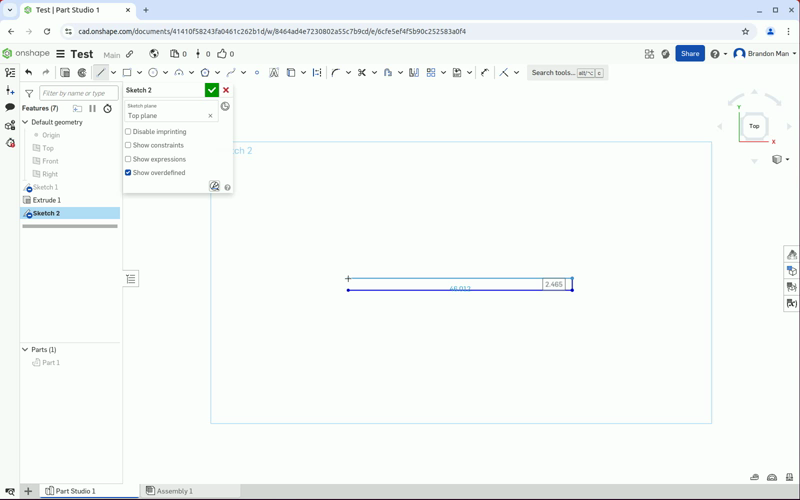
key_up(shift)
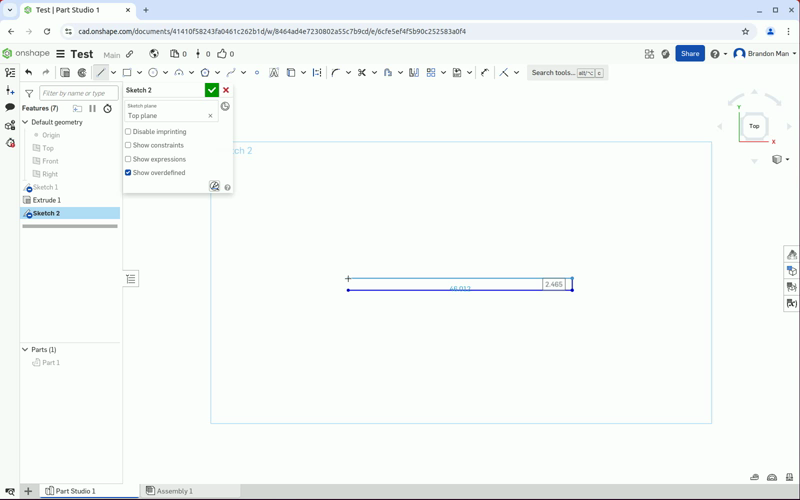
mouse_move(378, 278)
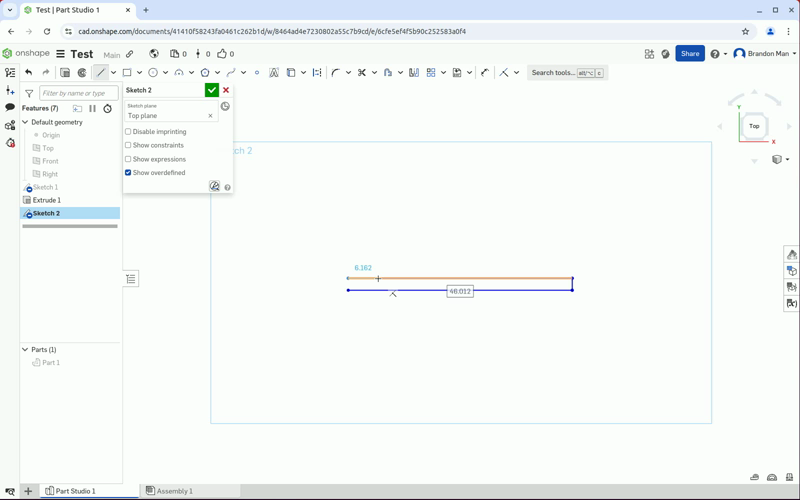
key_down(shift)
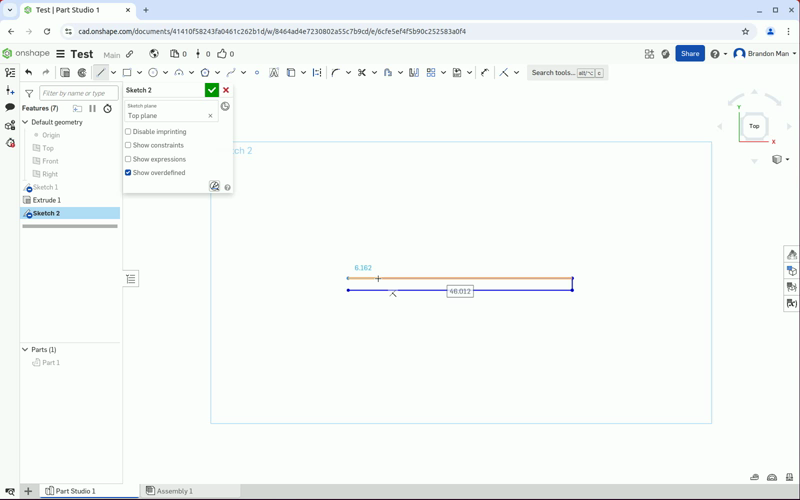
mouse_move(348, 290)
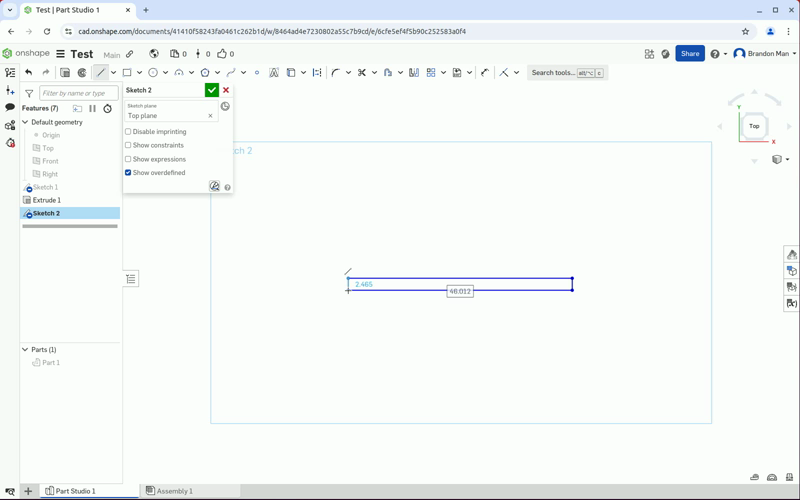
key_up(shift)
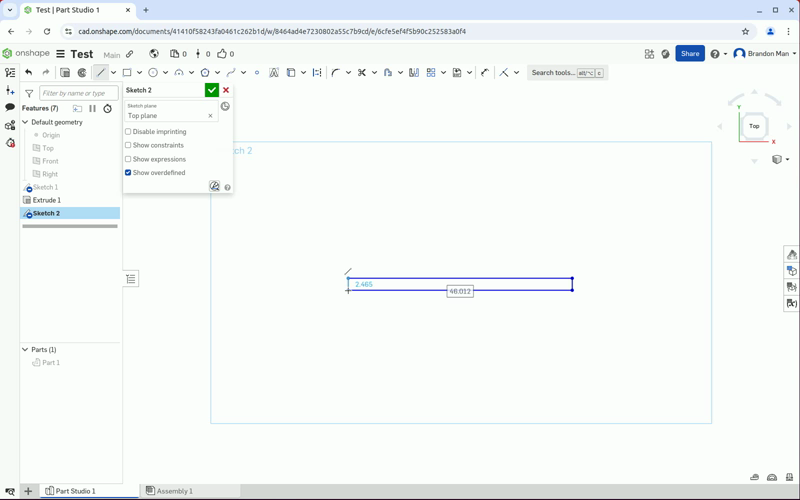
click(348, 290)
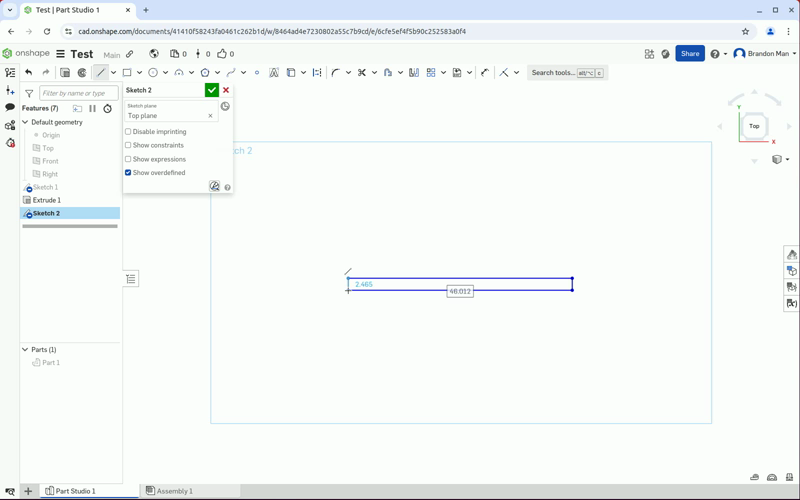
key(esc)
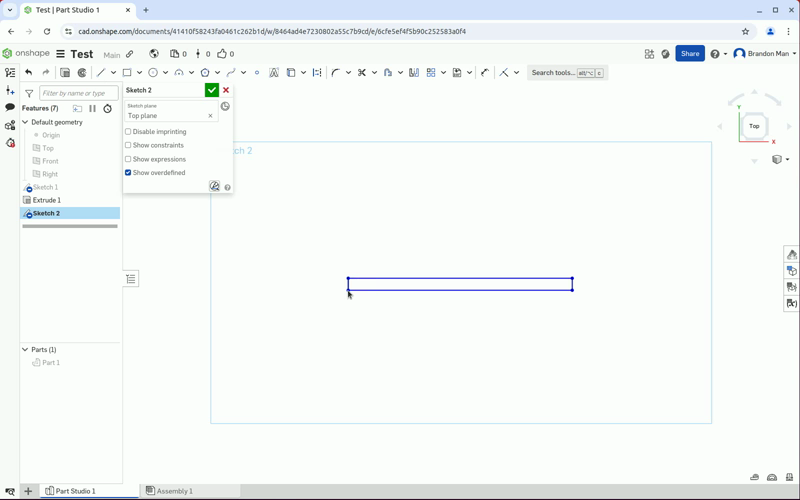
mouse_move(557, 286)
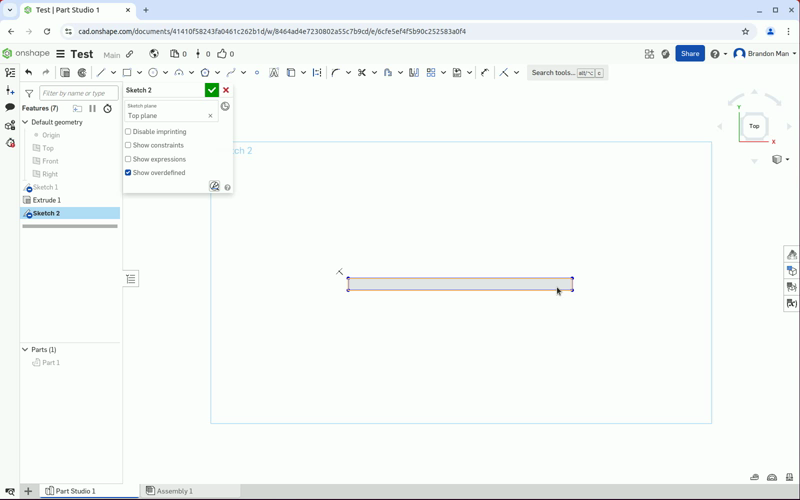
click(557, 286)
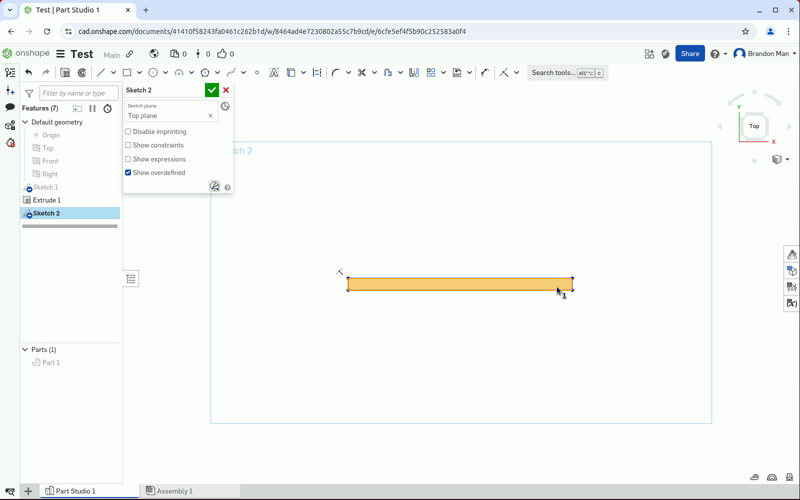
mouse_move(73, 352)
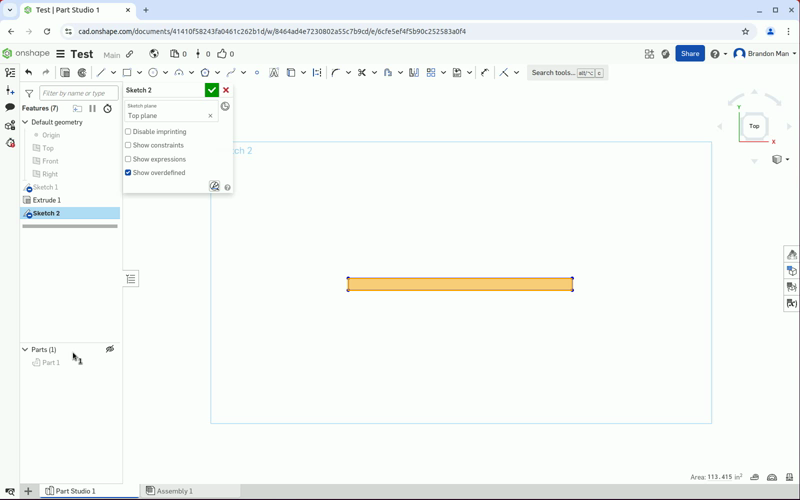
key(shift+y)
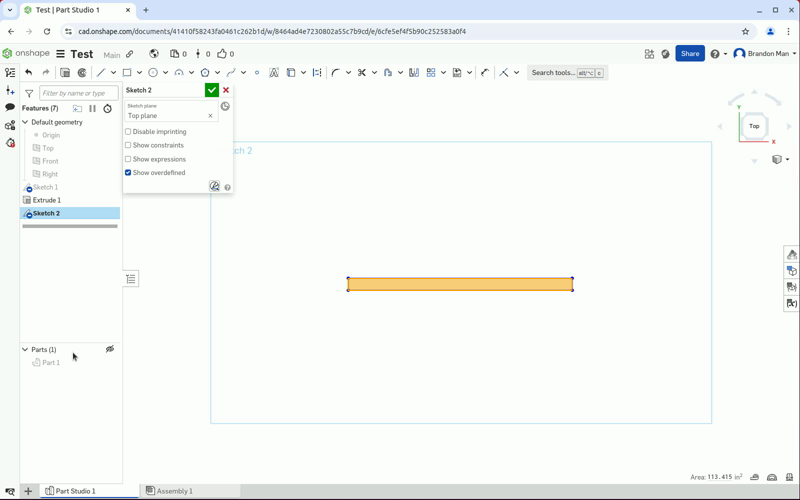
key(shift+e)
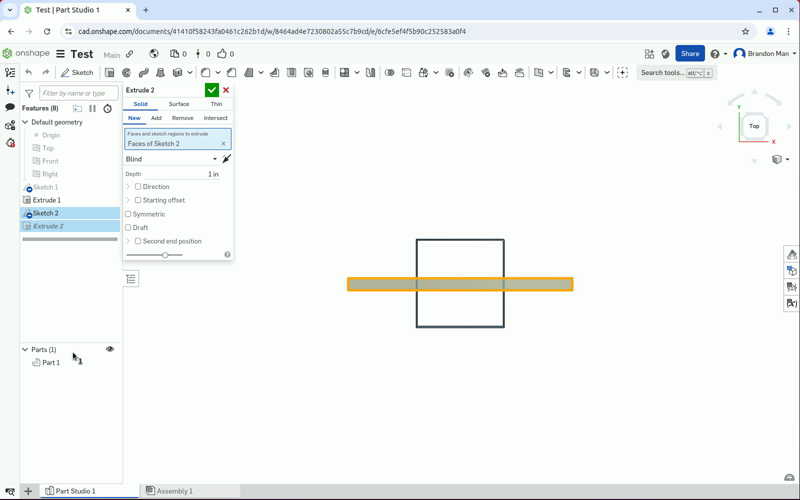
mouse_move(143, 106)
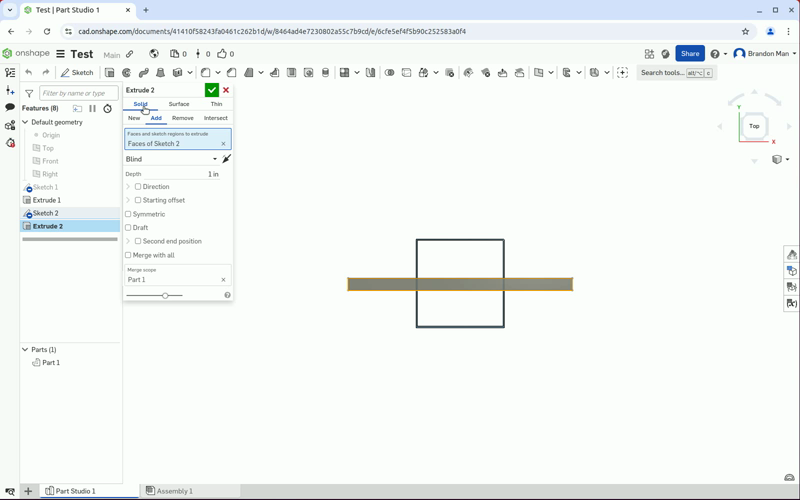
click(143, 106)
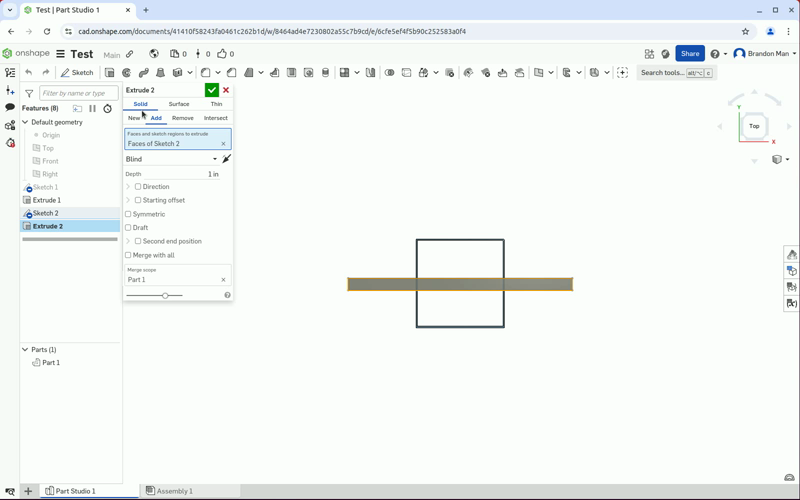
mouse_move(137, 120)
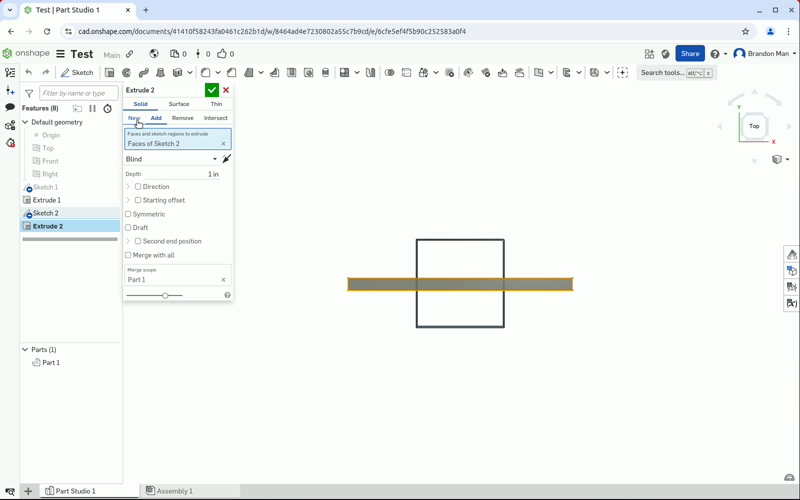
click(137, 120)
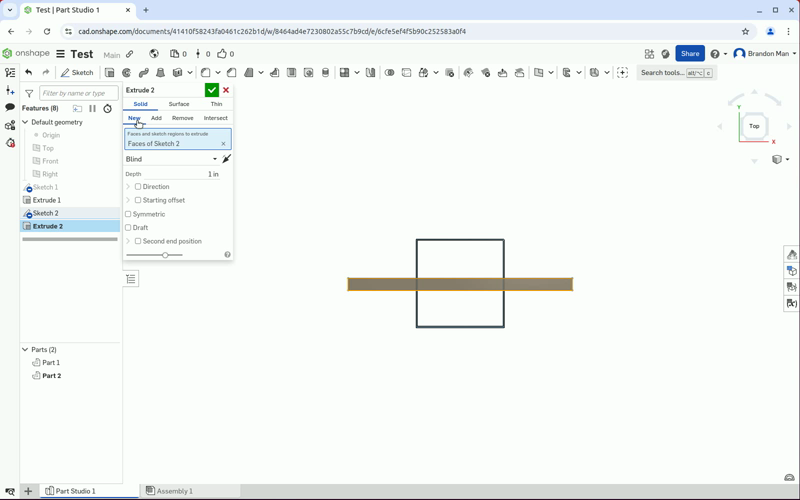
key(tab, 4)
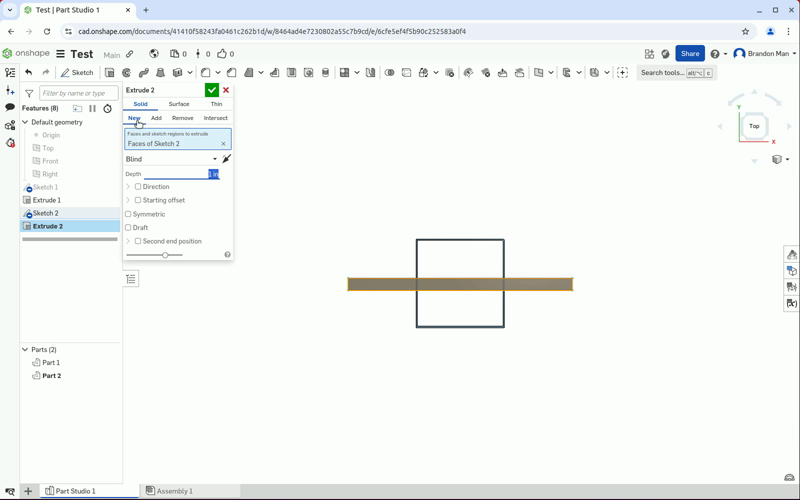
text(1.685)
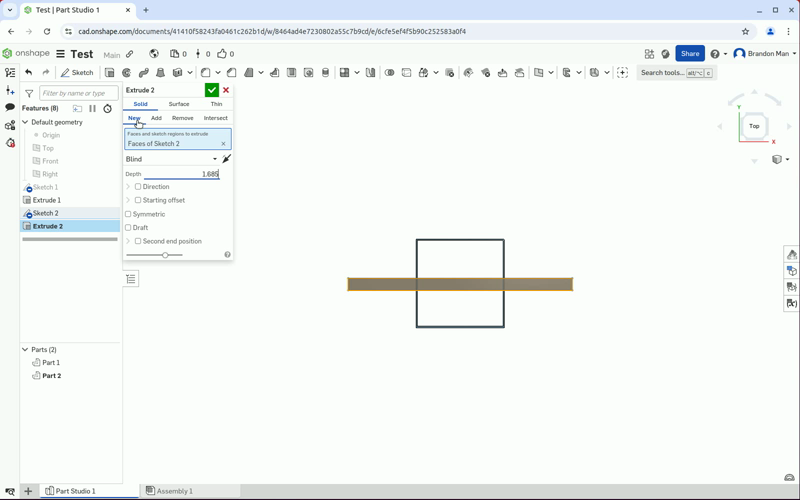
key(enter)
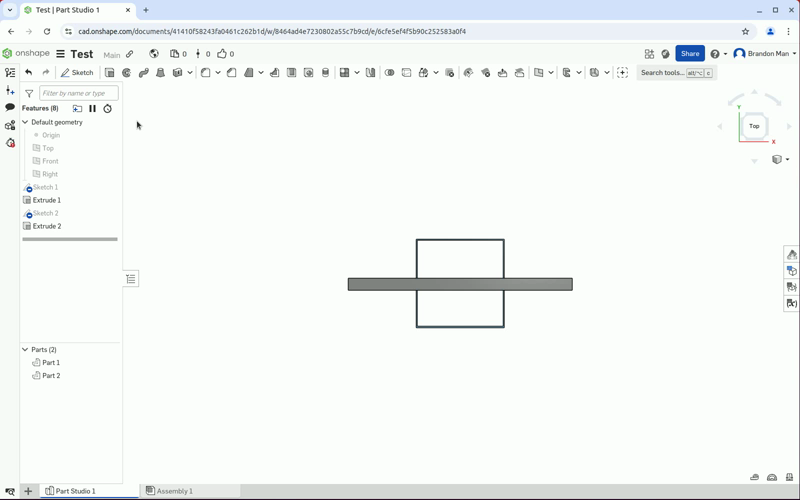
key(shift+h)
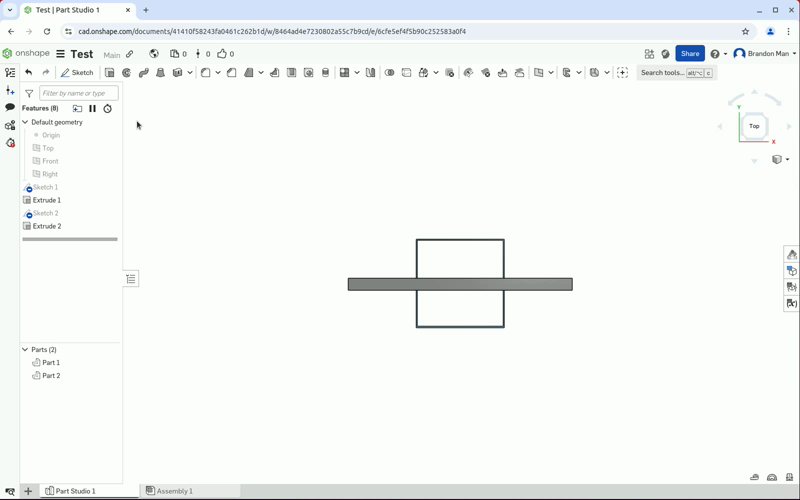
key(shift+h)
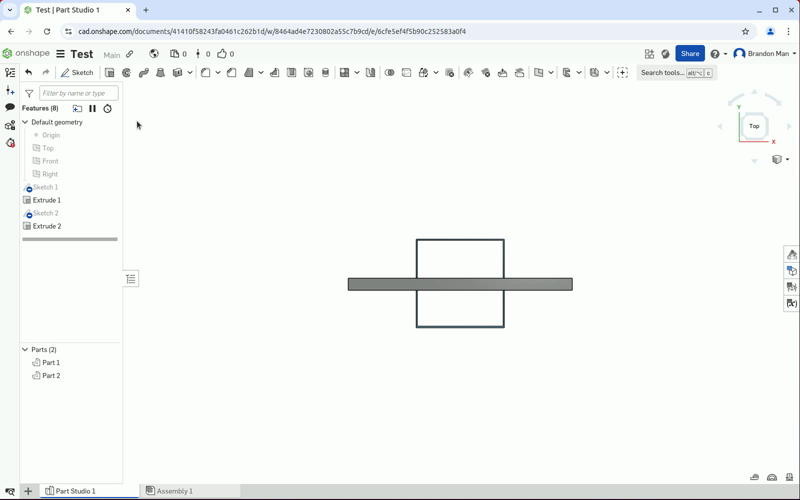
mouse_move(73, 189)
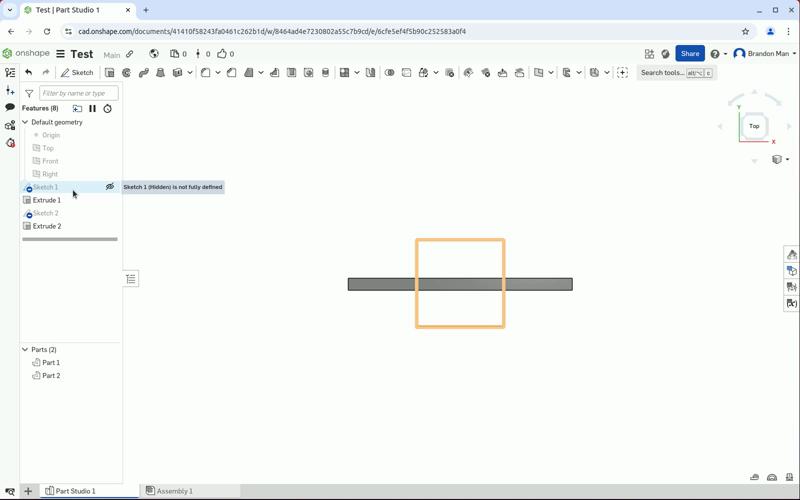
click(73, 189)
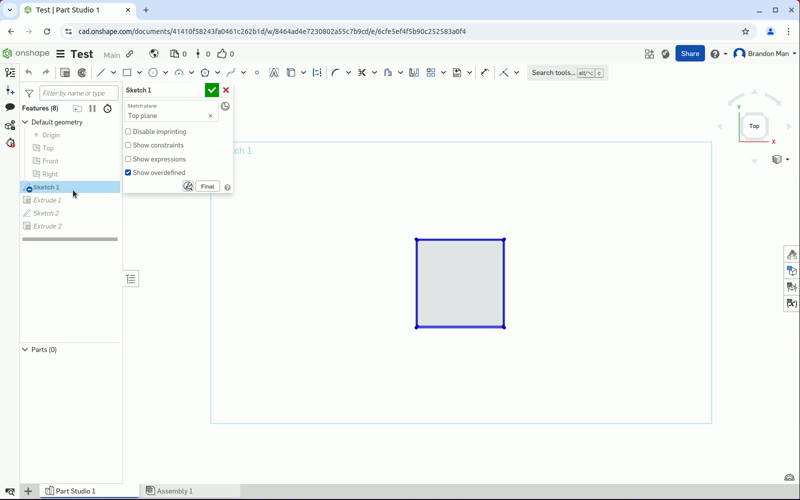
mouse_move(229, 92)
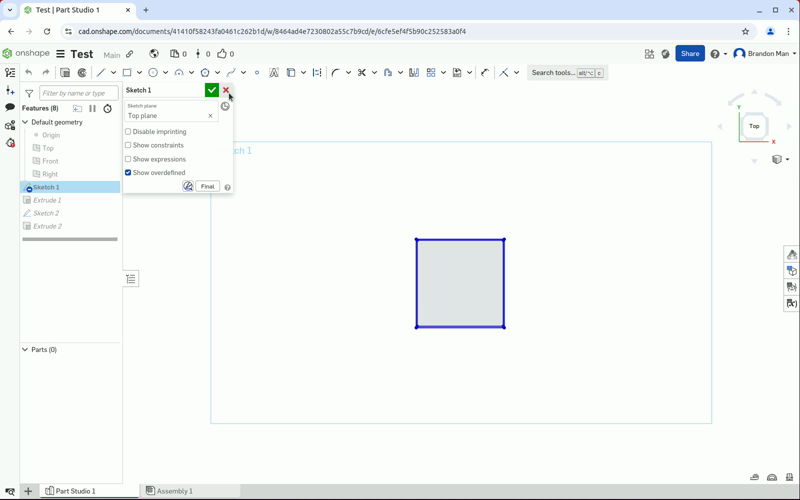
click(229, 92)
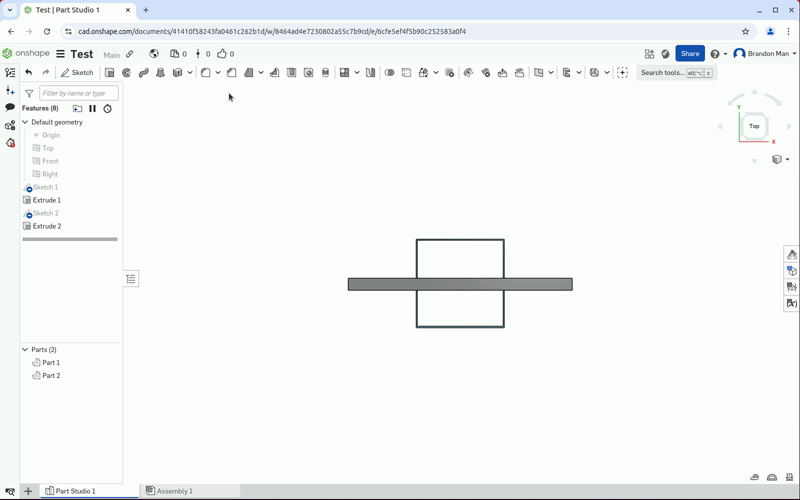
mouse_move(541, 75)
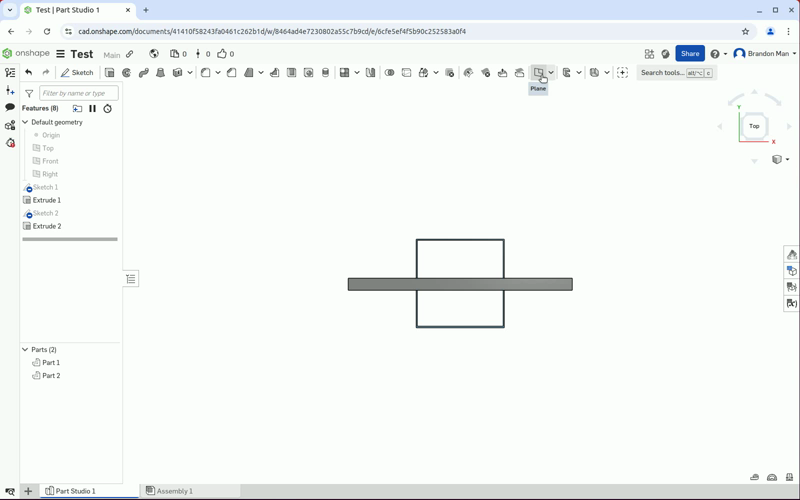
click(541, 75)
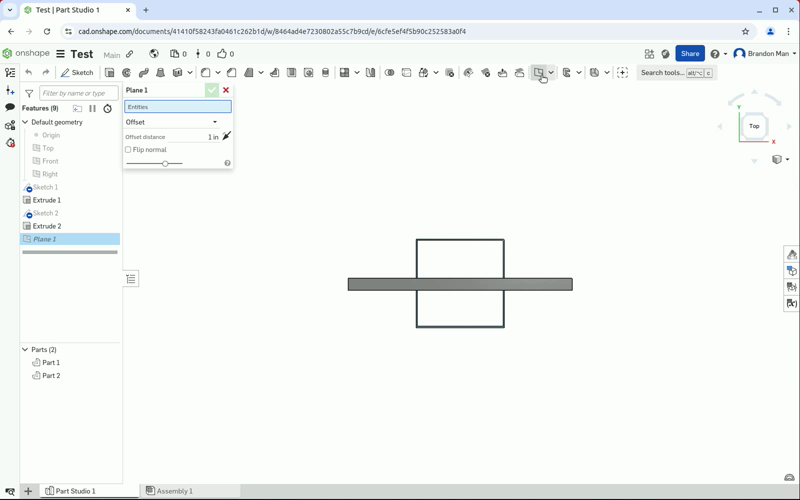
mouse_move(73, 150)
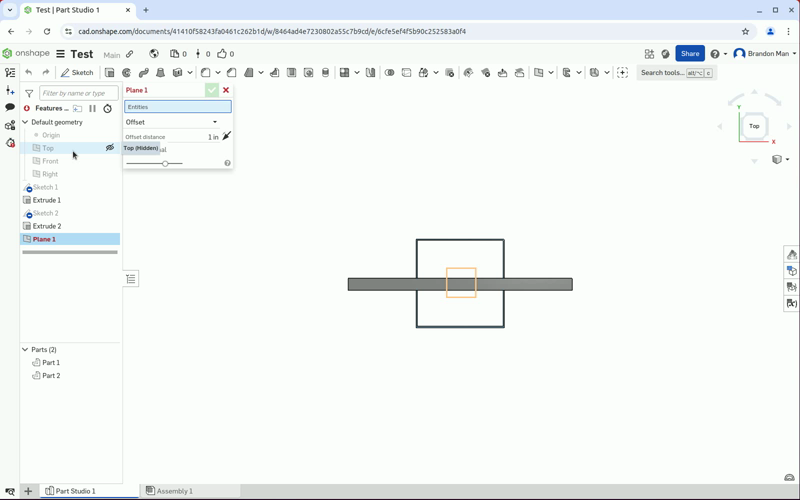
click(73, 150)
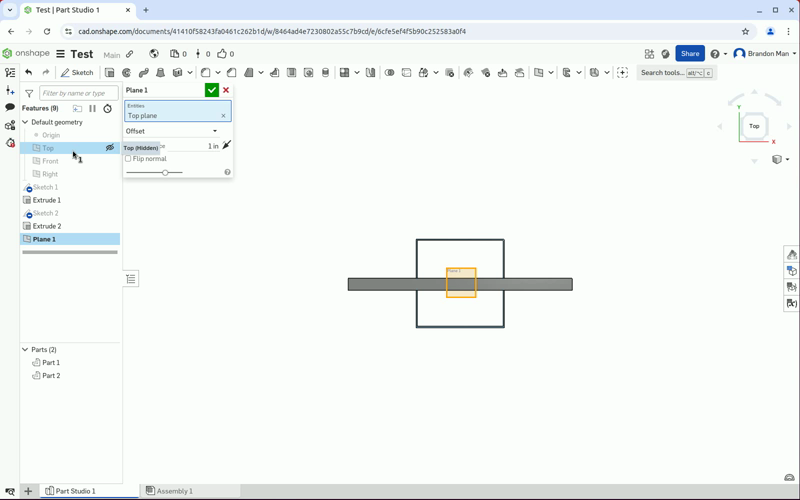
key(tab, 2)
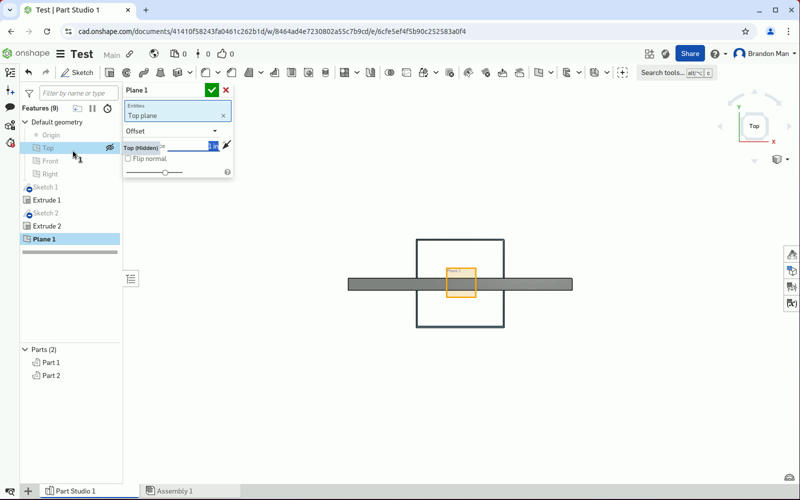
text(1.695)
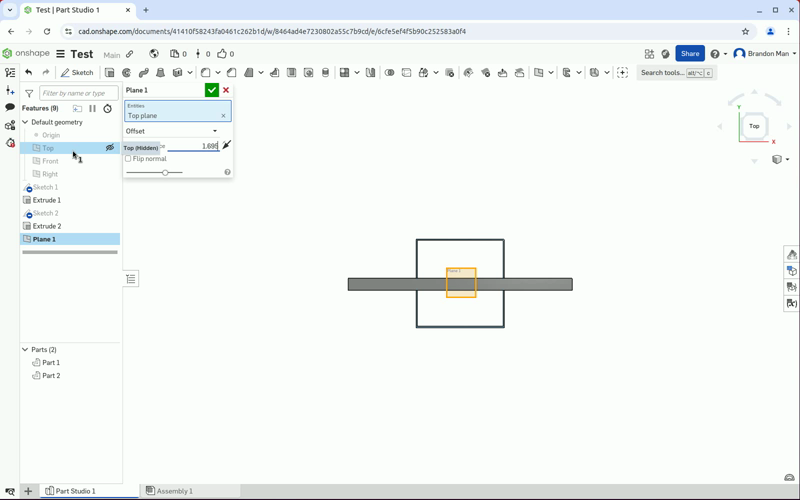
key(enter, 2)
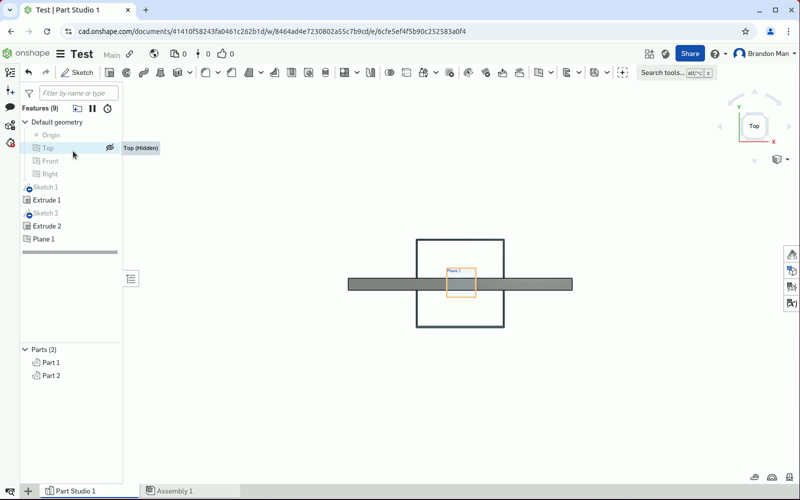
key(shift+s)
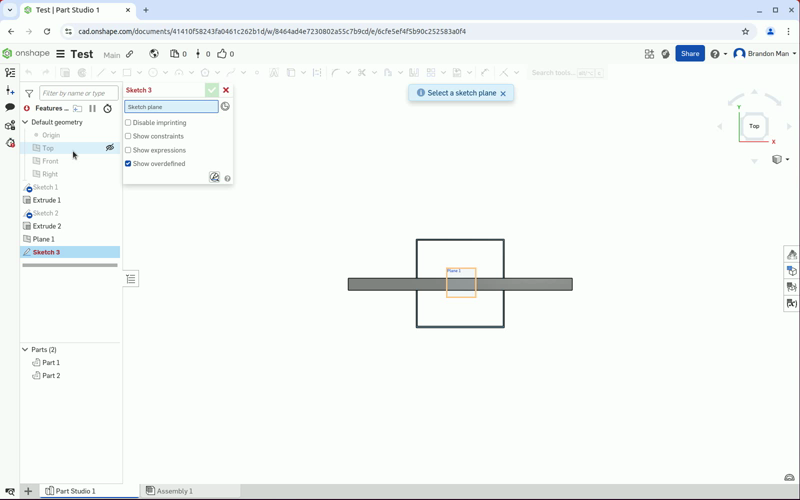
mouse_move(73, 241)
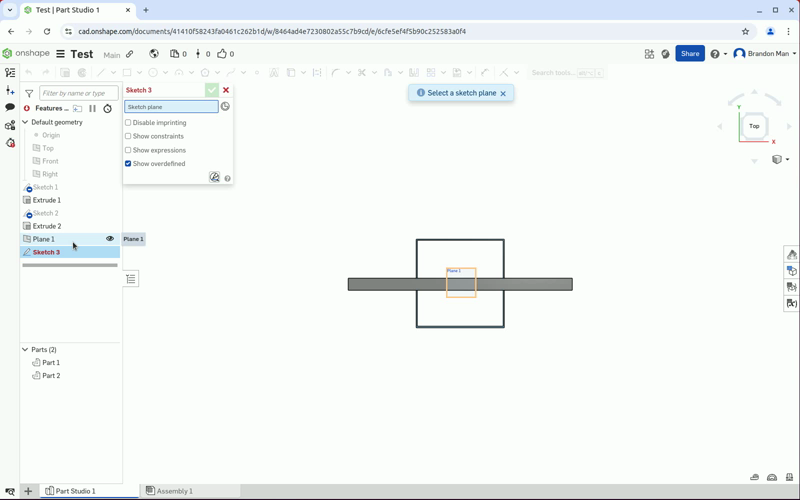
click(73, 241)
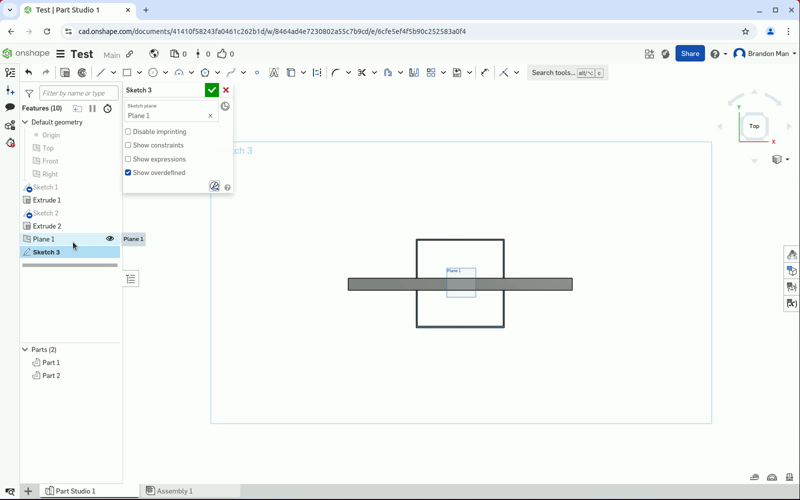
mouse_move(73, 352)
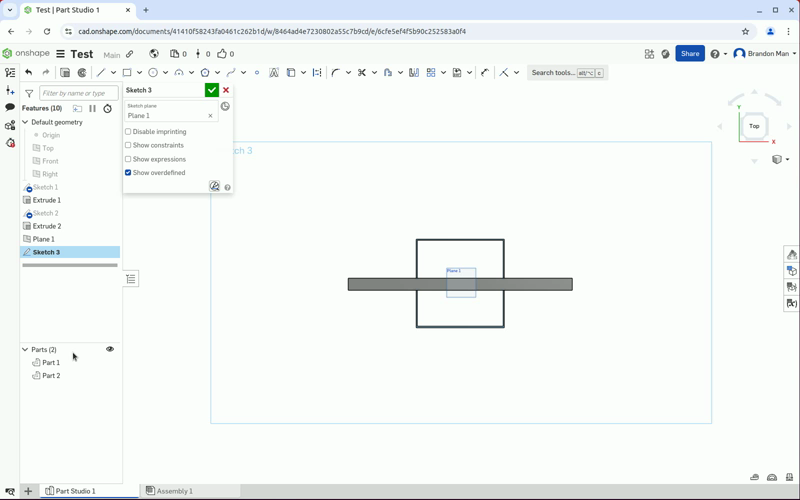
key(y)
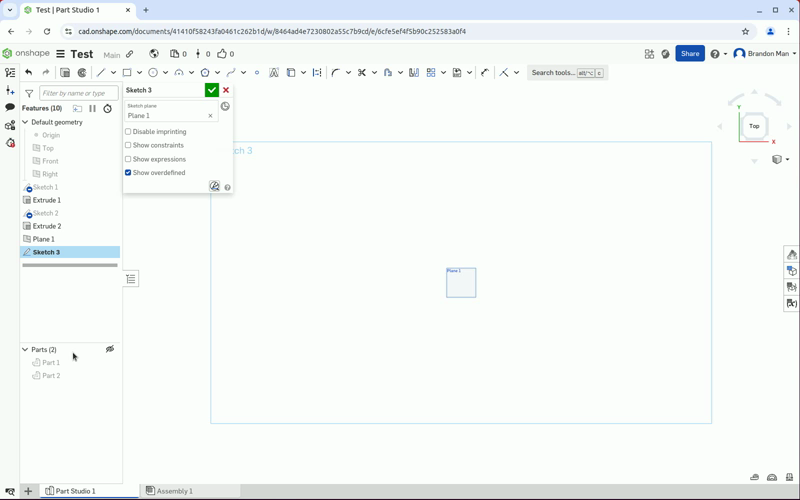
key(l)
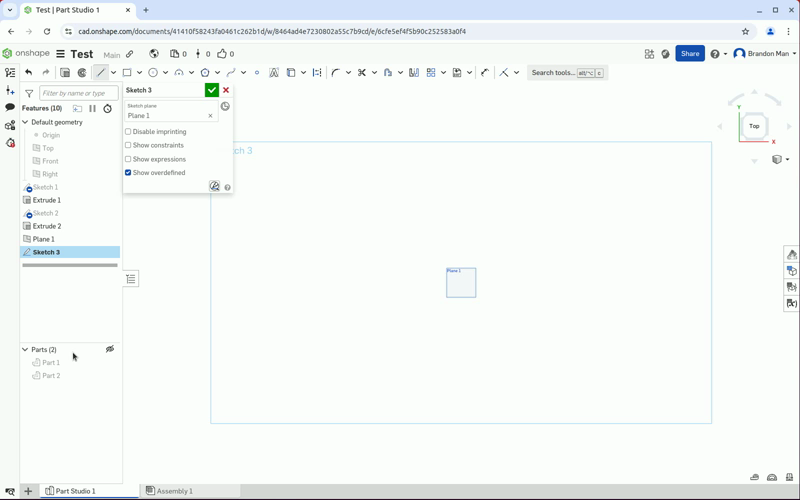
key_down(shift)
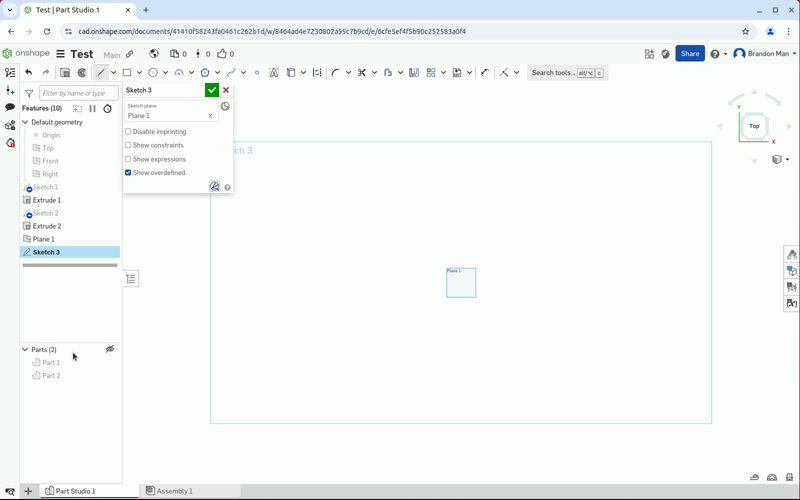
mouse_move(348, 285)
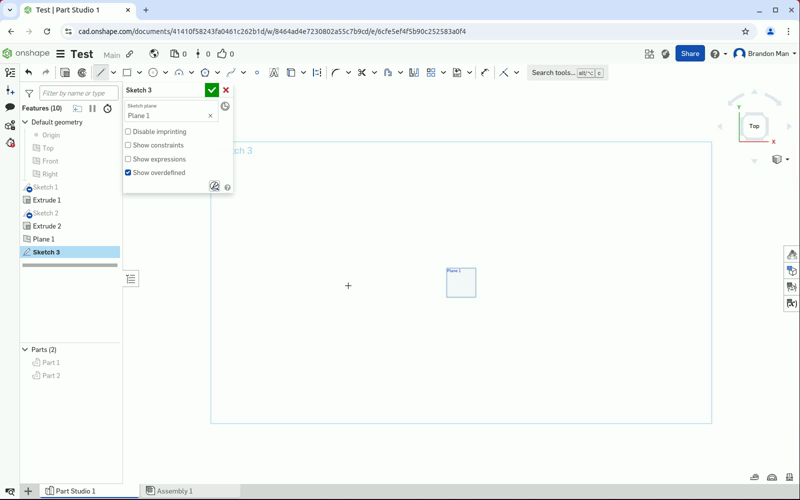
click(348, 285)
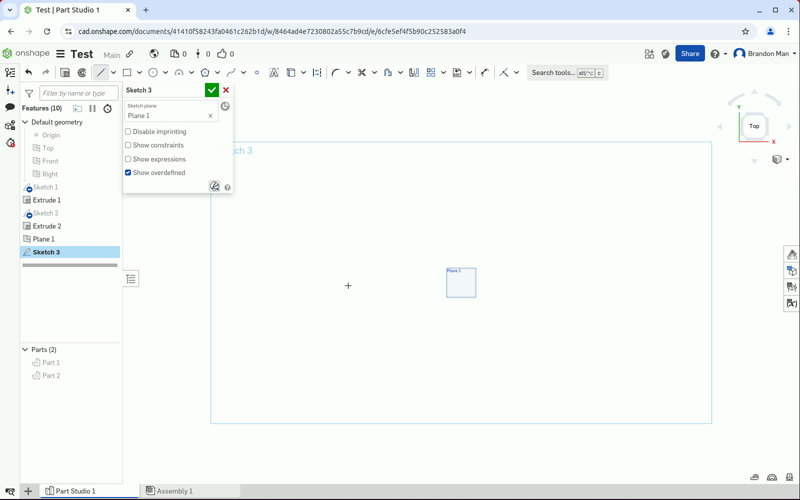
key_up(shift)
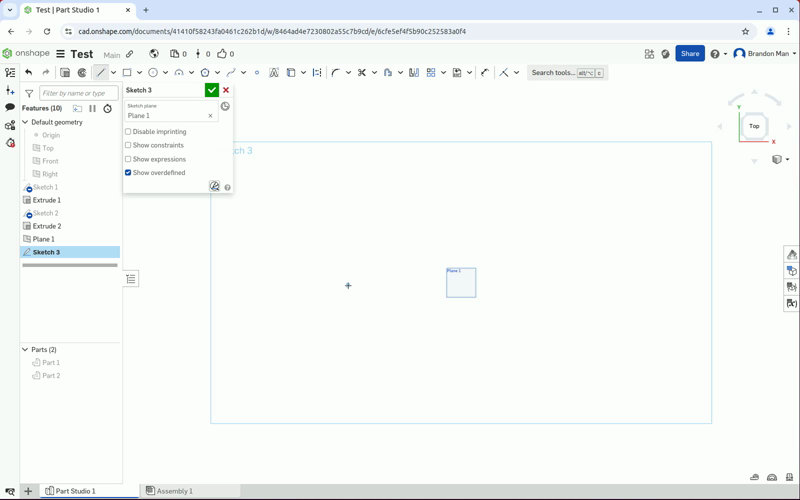
key_down(shift)
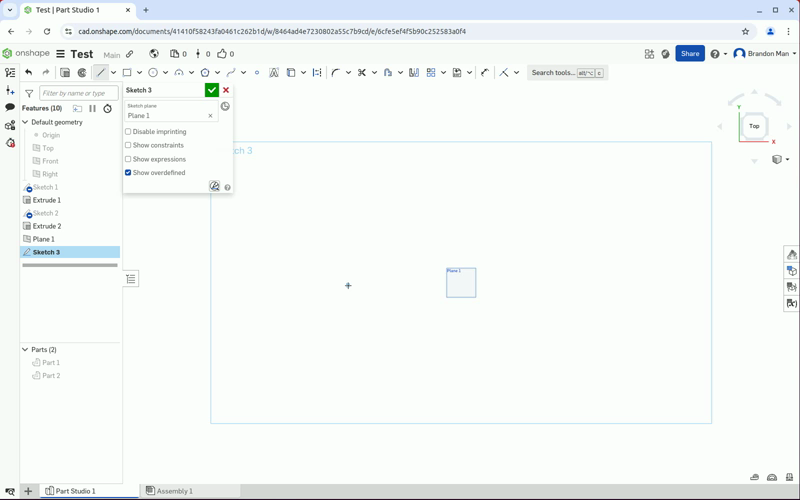
mouse_move(572, 285)
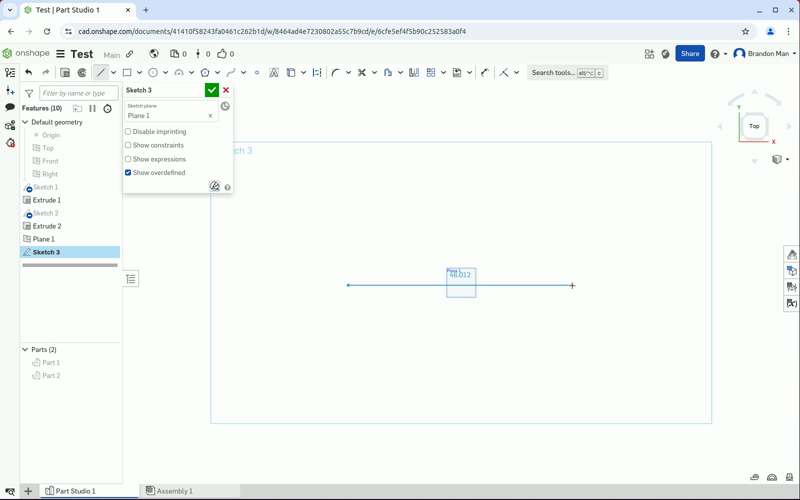
click(572, 285)
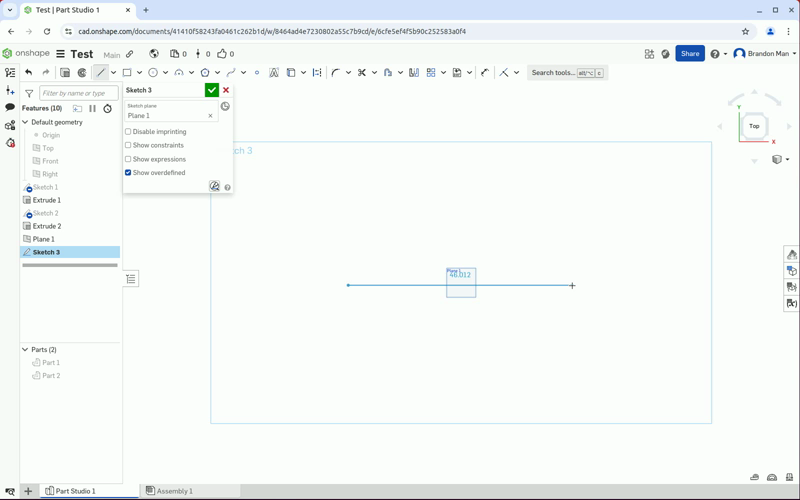
key_up(shift)
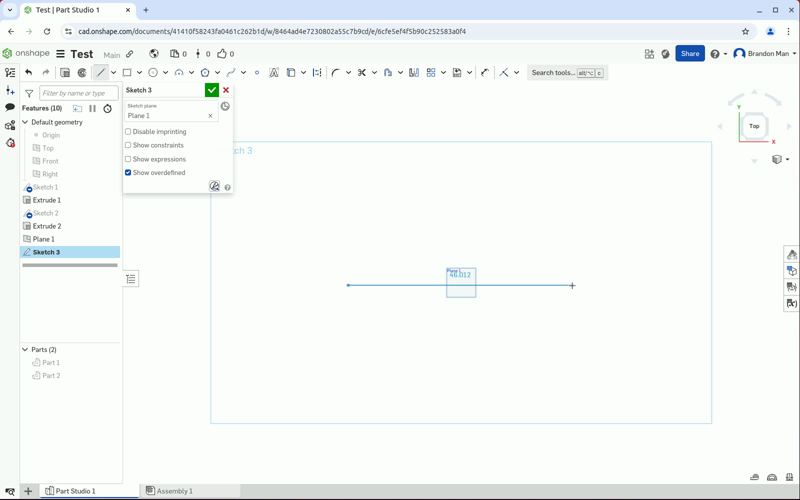
key_down(shift)
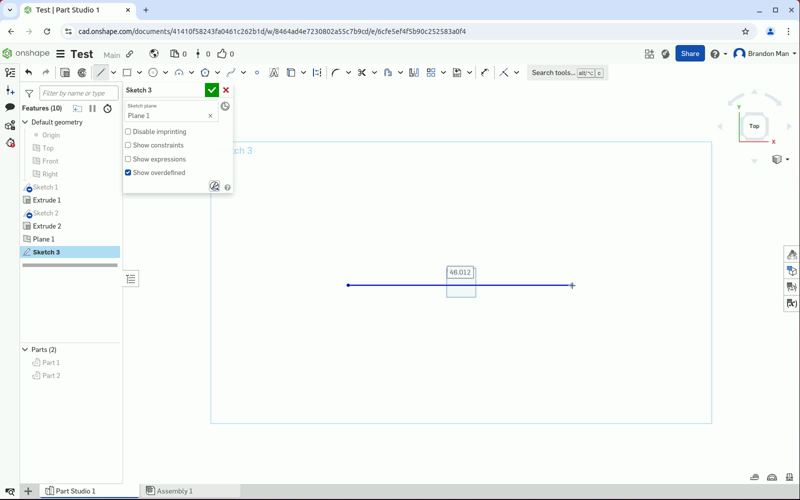
mouse_move(589, 285)
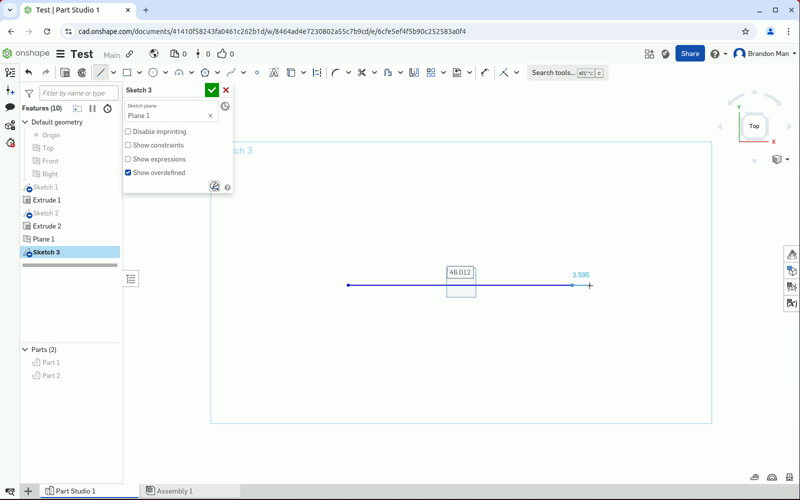
mouse_move(572, 280)
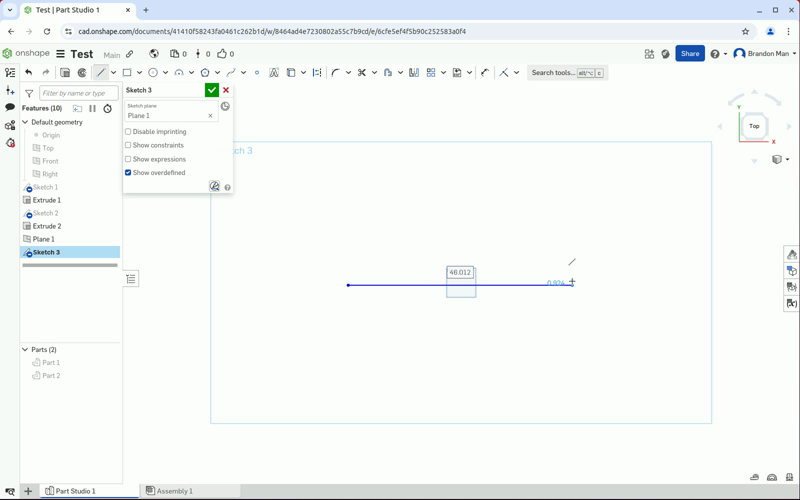
scroll(6)
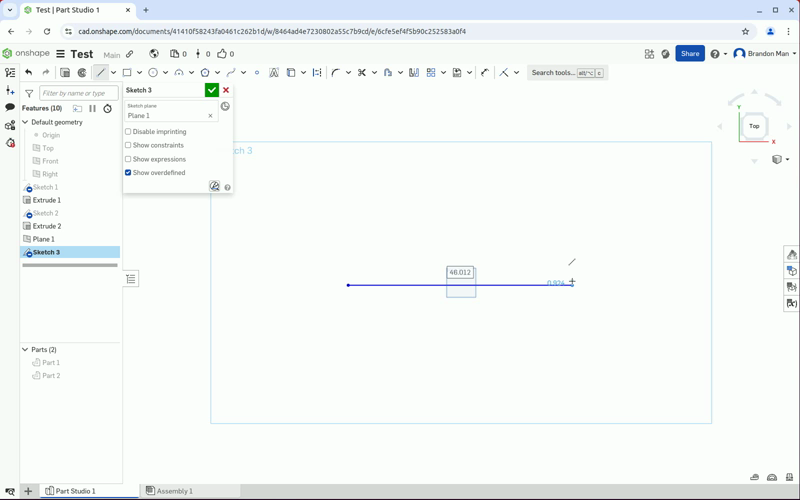
scroll(6)
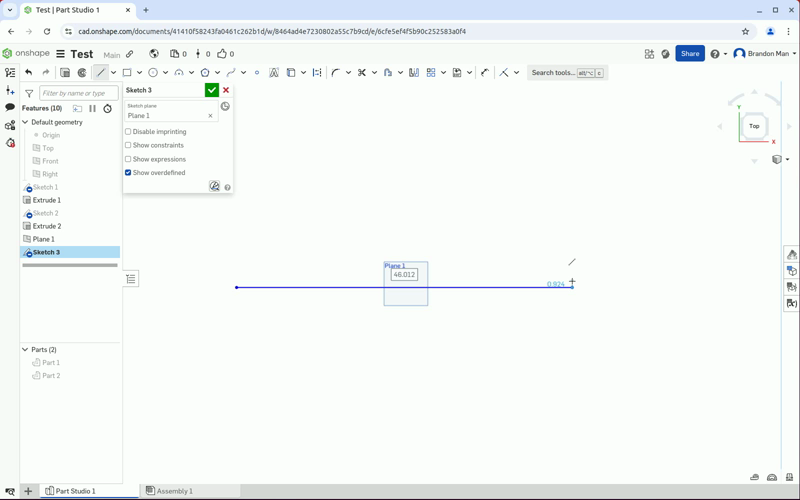
scroll(6)
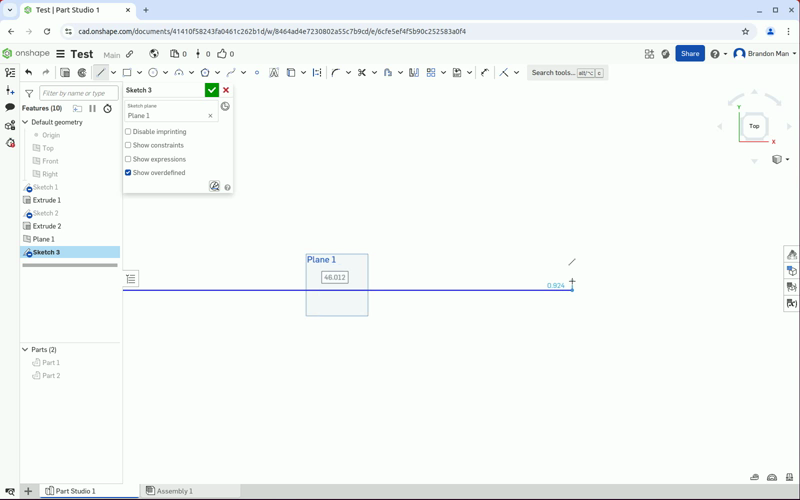
scroll(6)
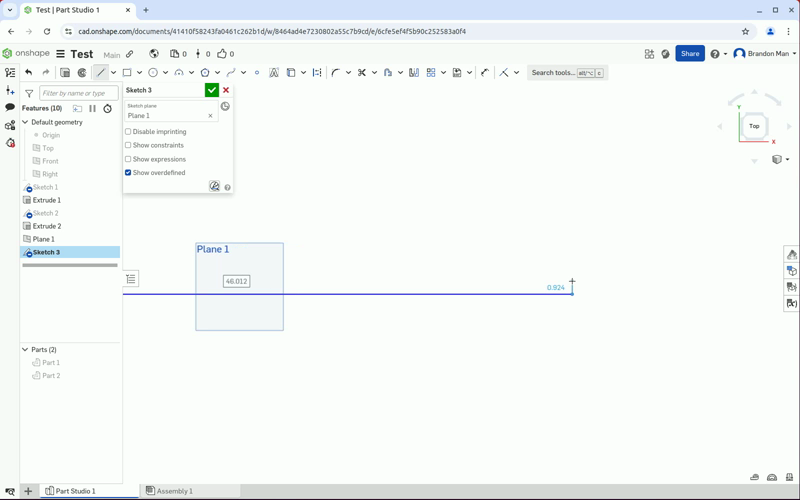
scroll(6)
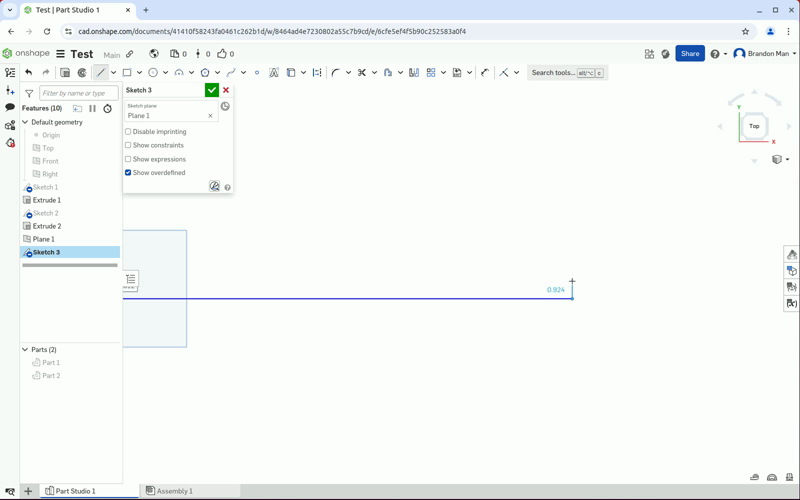
scroll(6)
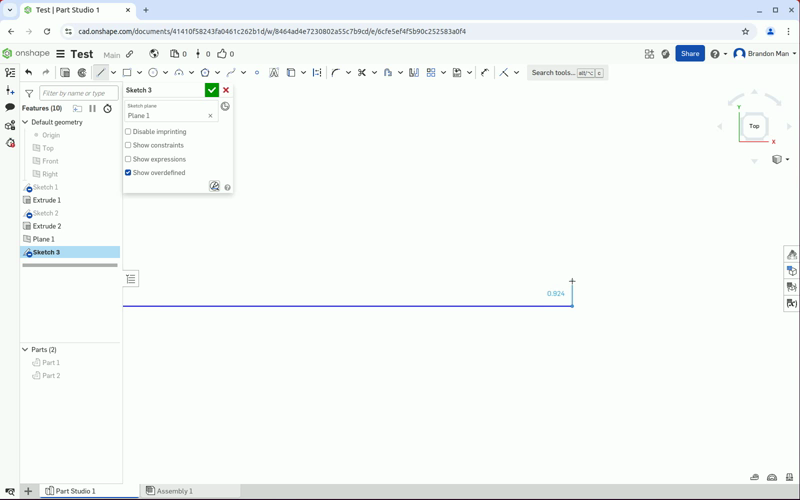
scroll(6)
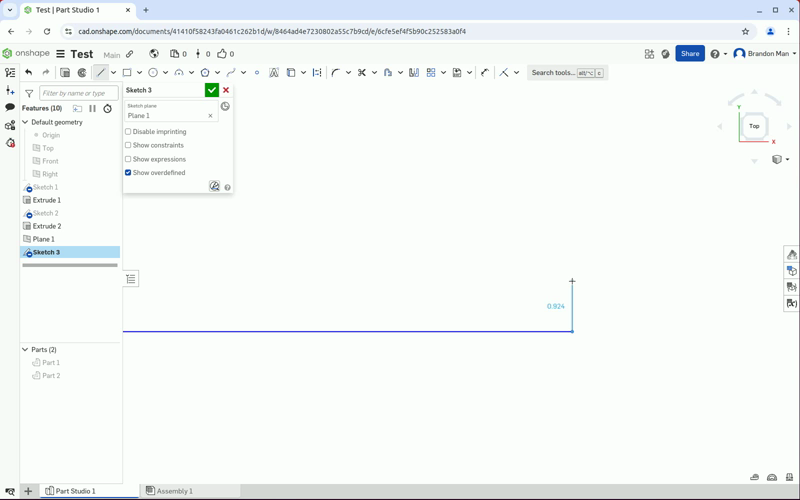
click(572, 280)
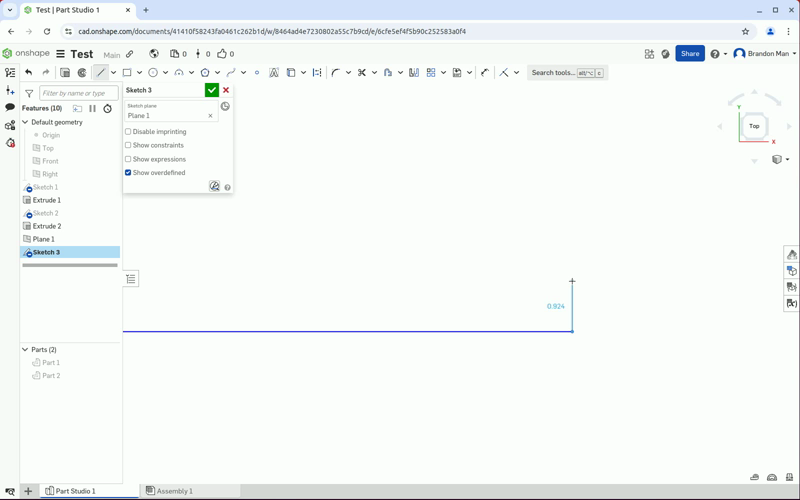
scroll(-6)
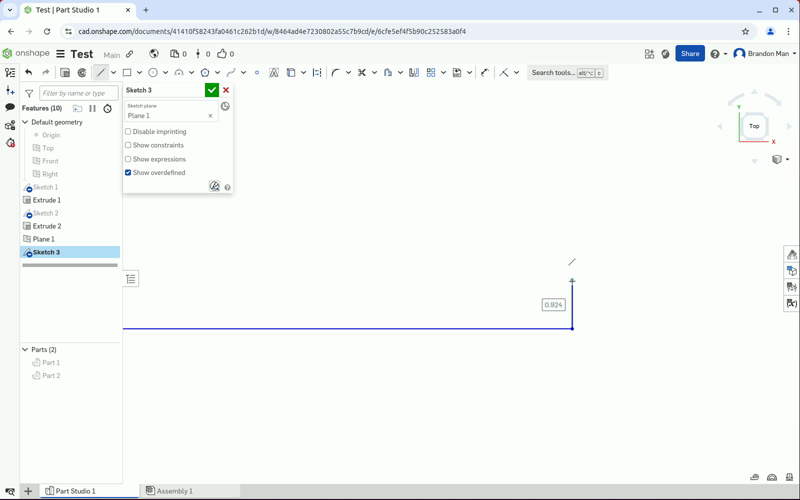
scroll(-6)
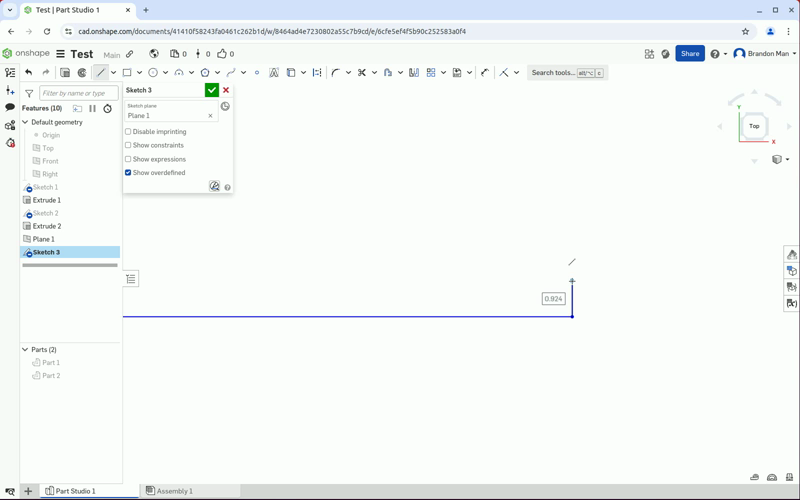
scroll(-6)
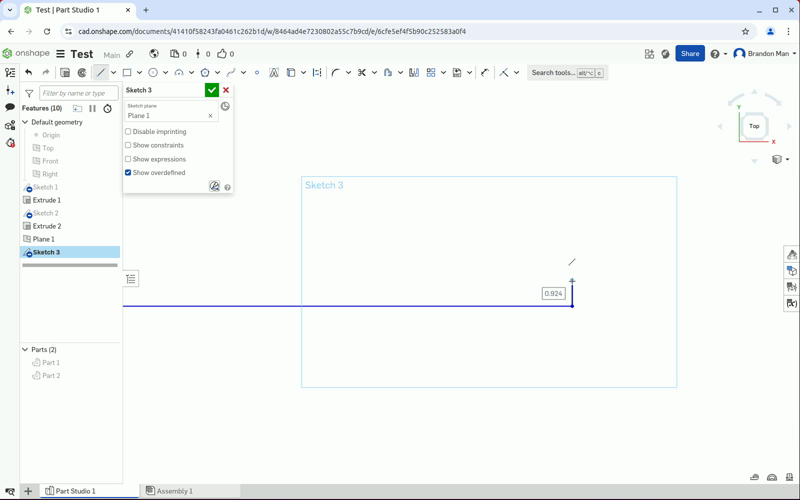
scroll(-6)
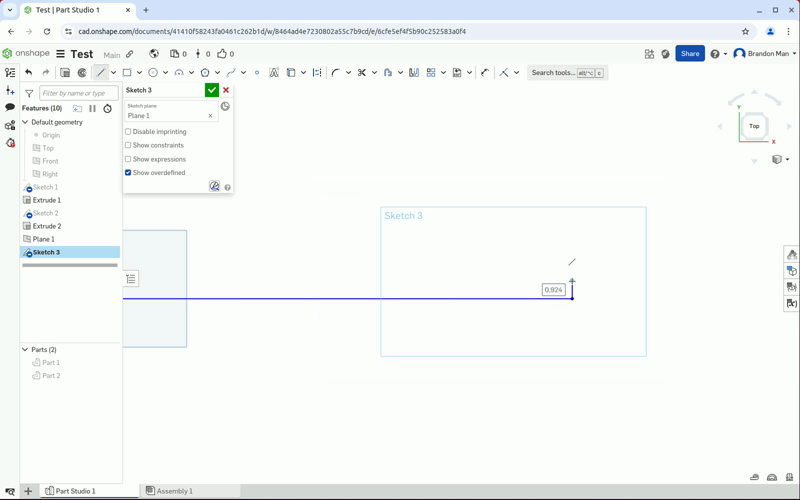
scroll(-6)
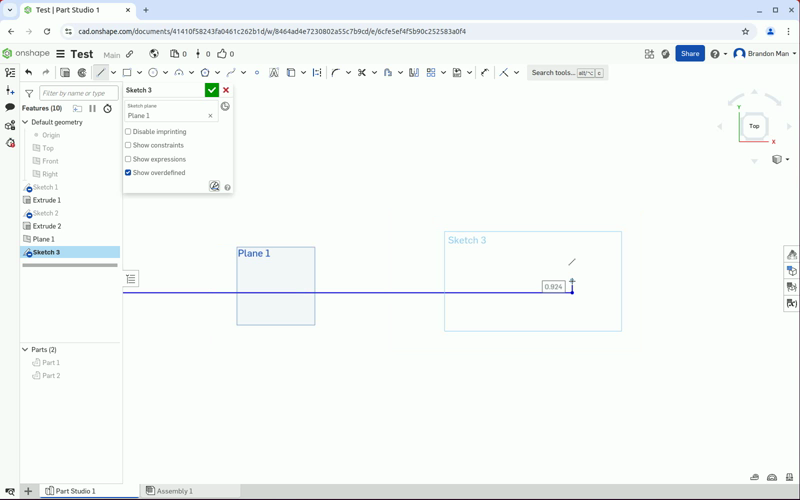
scroll(-6)
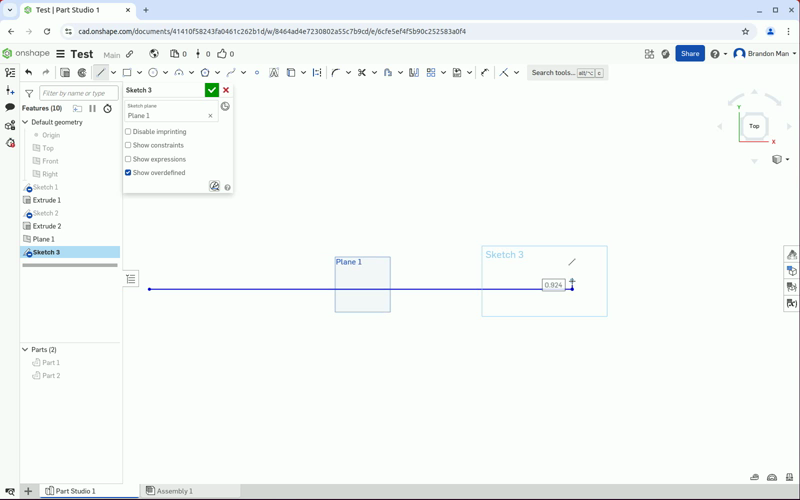
scroll(-6)
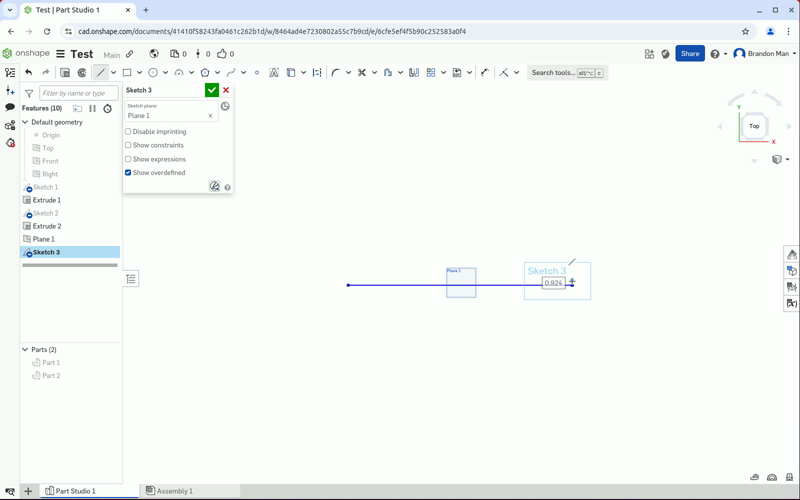
key_up(shift)
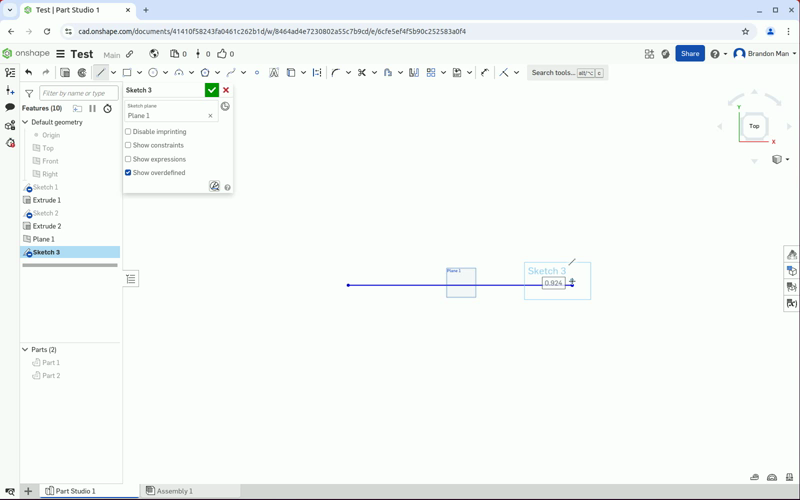
key_down(shift)
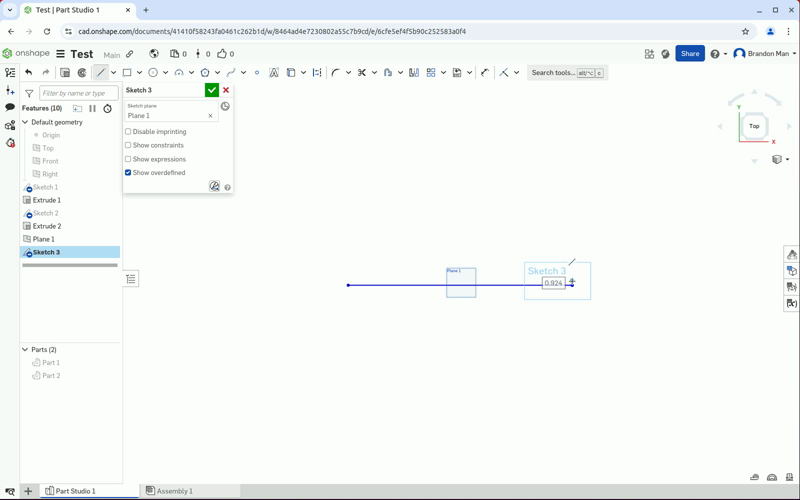
mouse_move(348, 280)
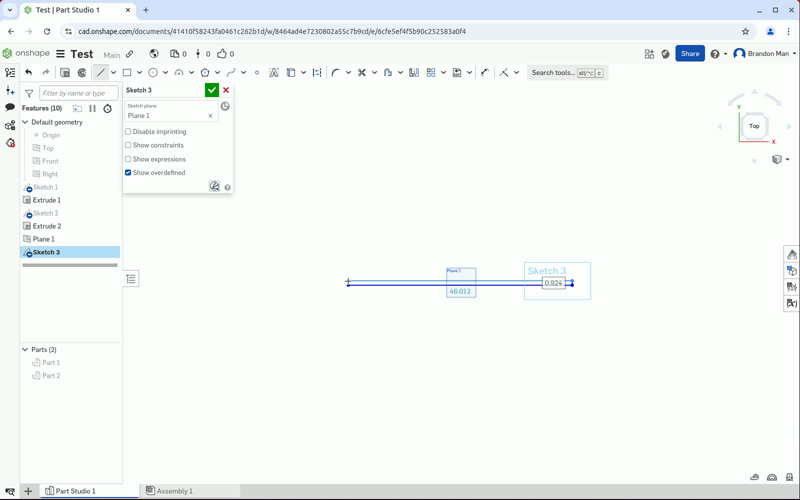
click(348, 280)
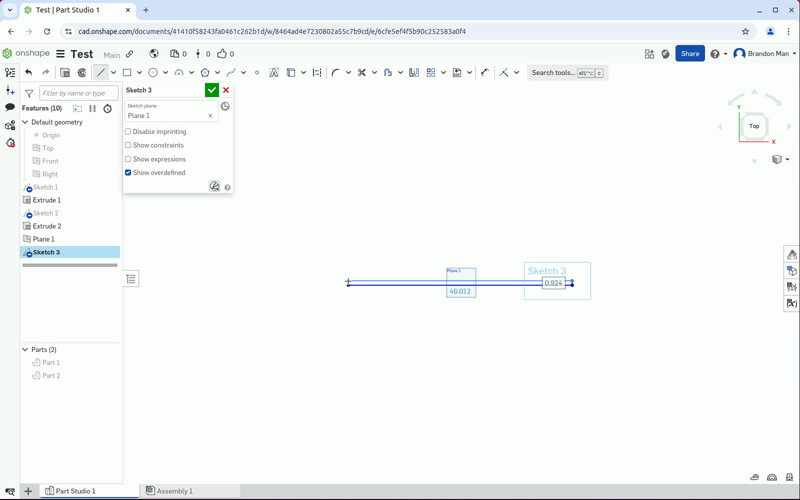
key_up(shift)
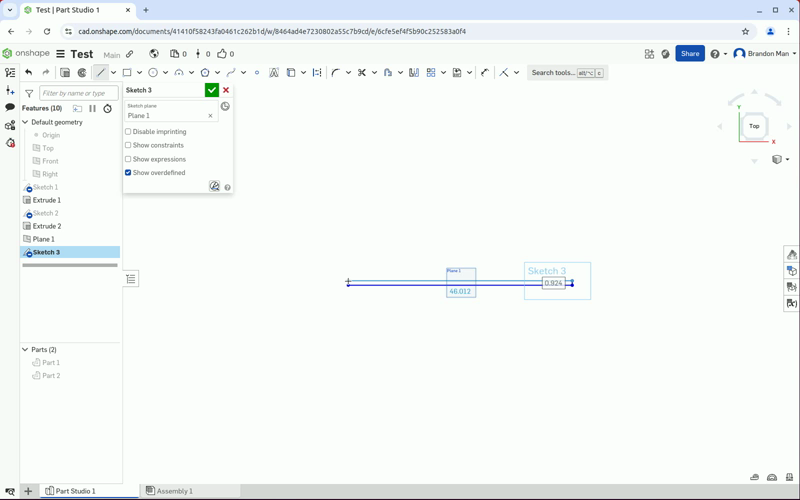
mouse_move(378, 280)
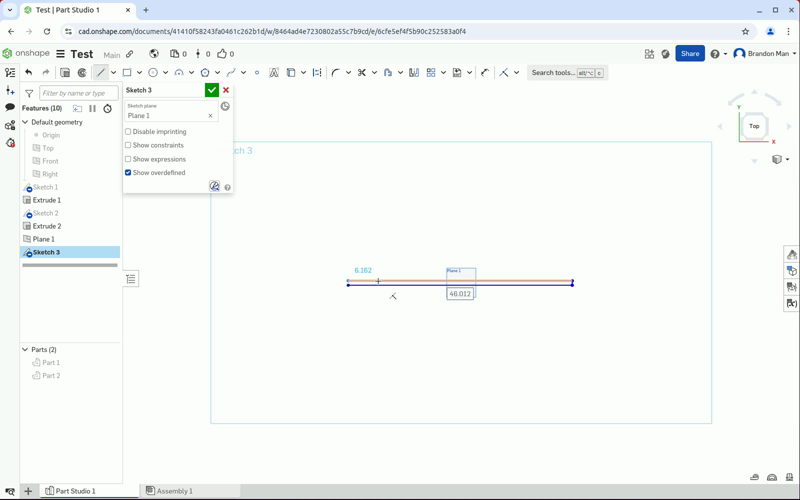
key_down(shift)
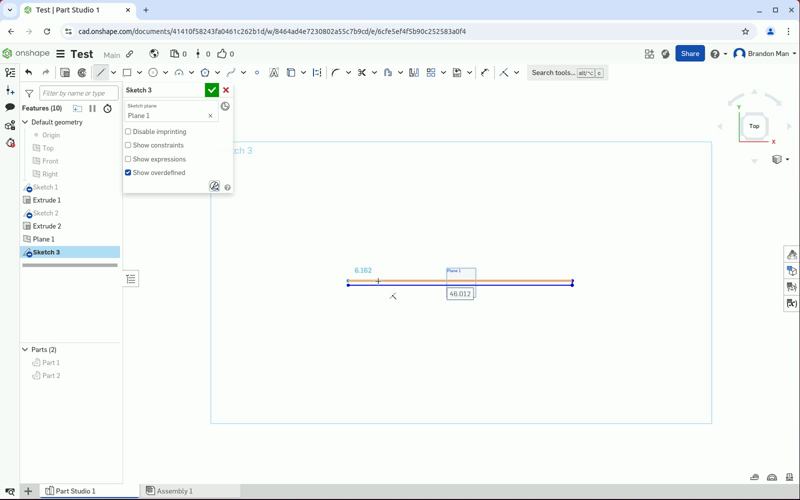
mouse_move(348, 285)
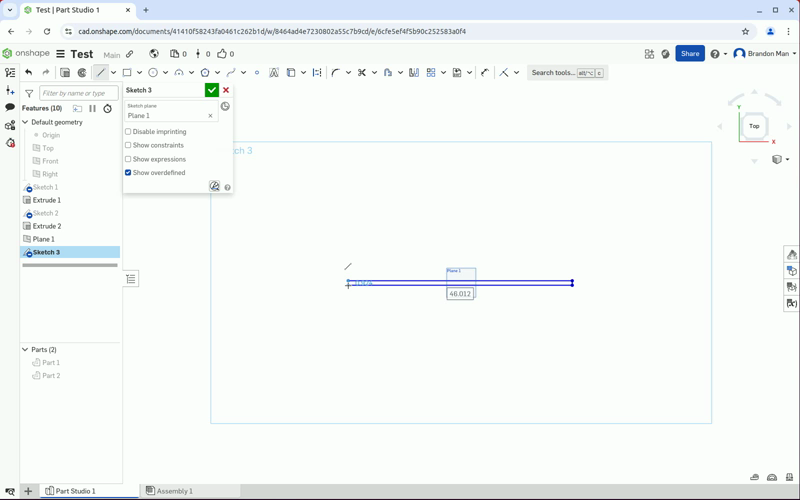
scroll(6)
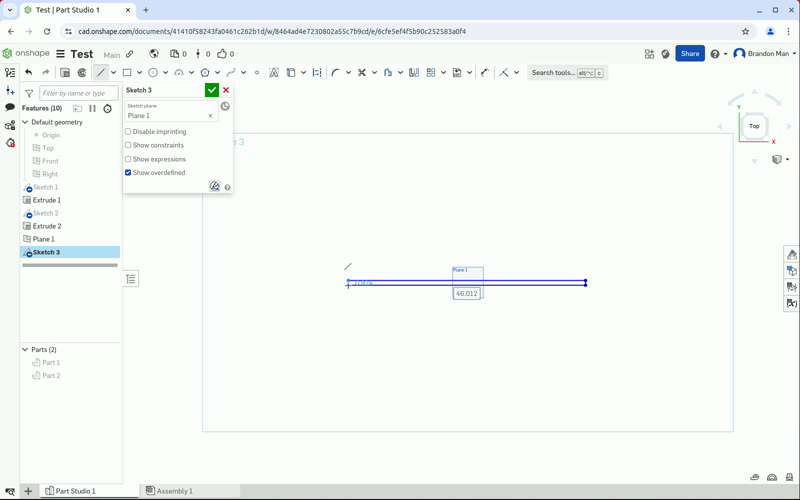
scroll(6)
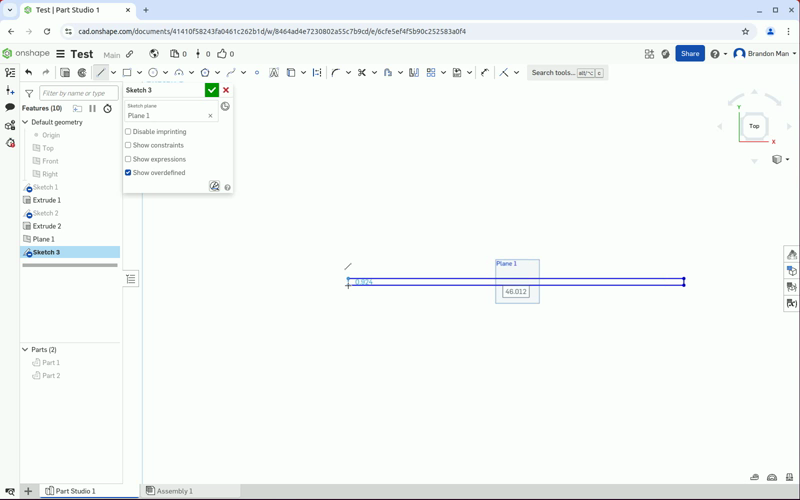
scroll(6)
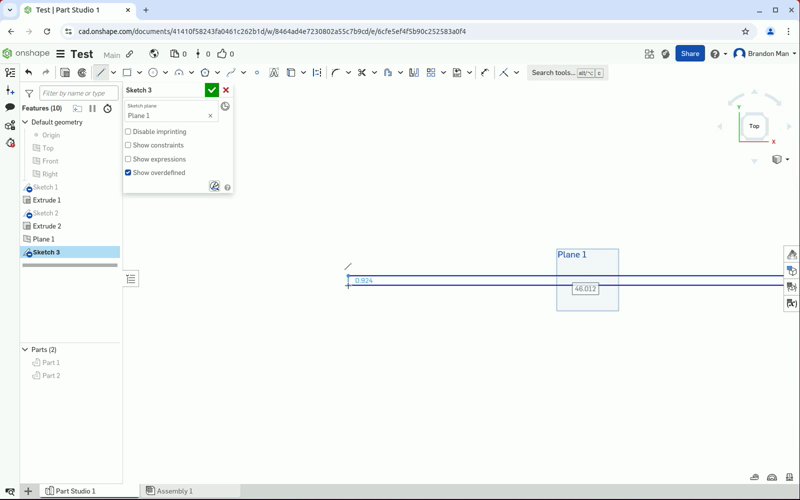
scroll(6)
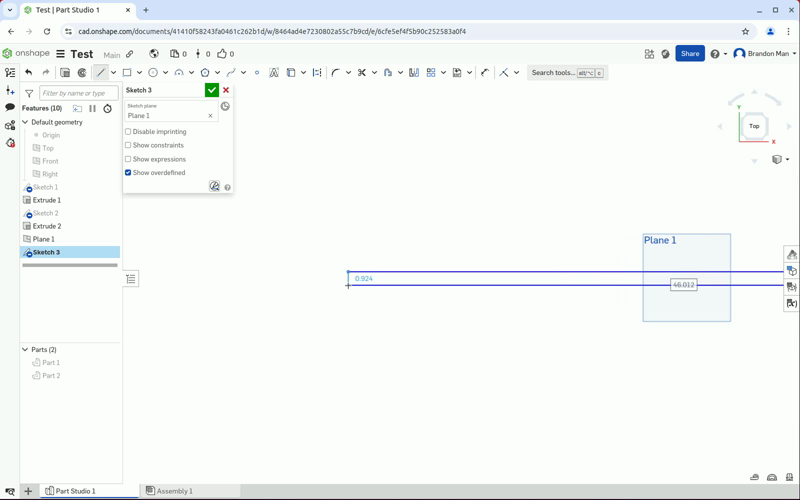
scroll(6)
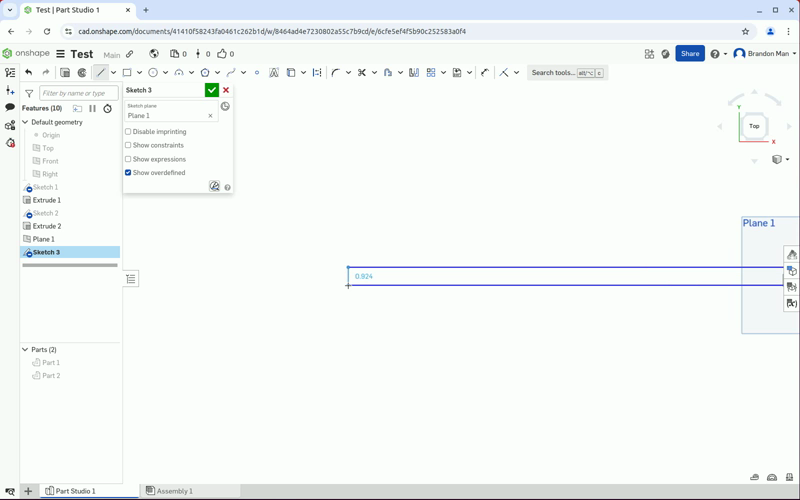
scroll(6)
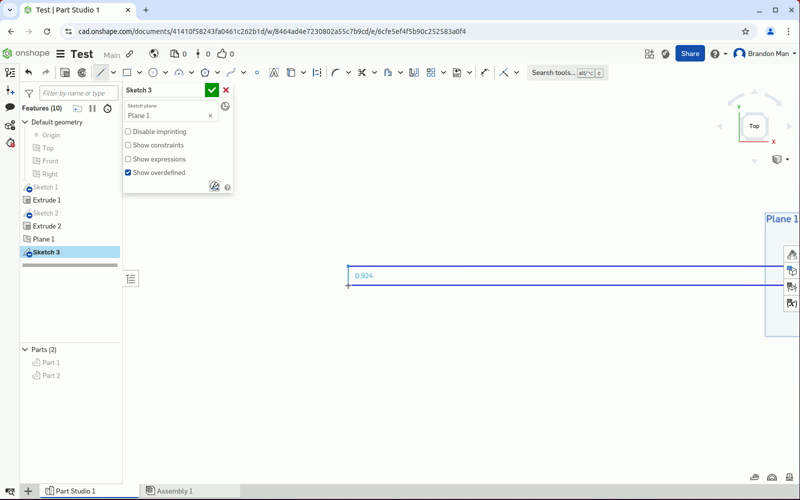
scroll(6)
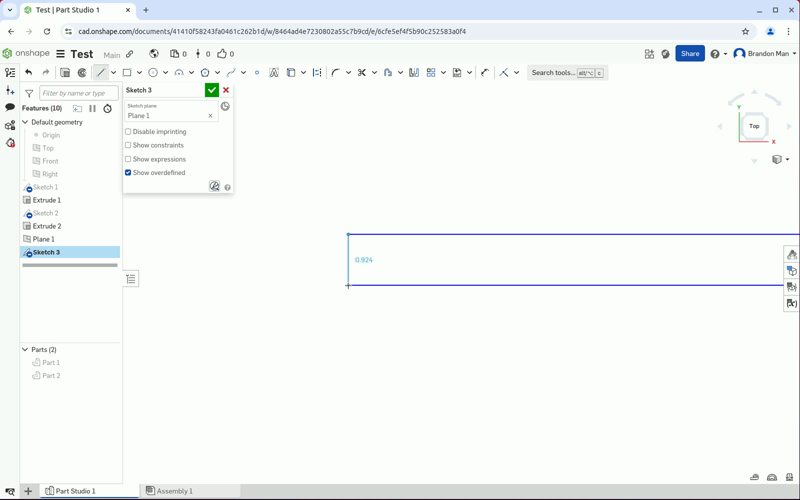
key_up(shift)
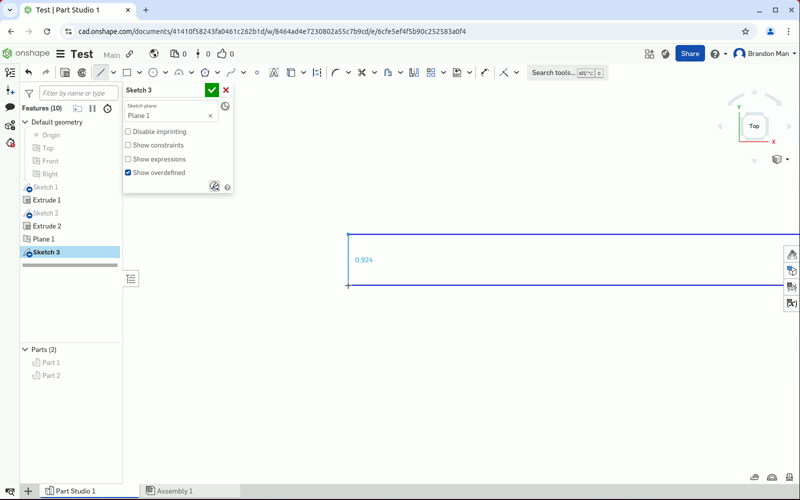
click(348, 285)
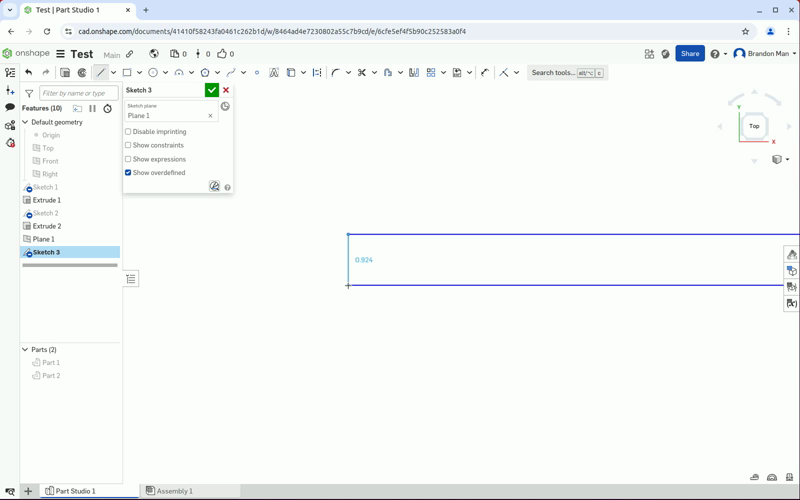
scroll(-6)
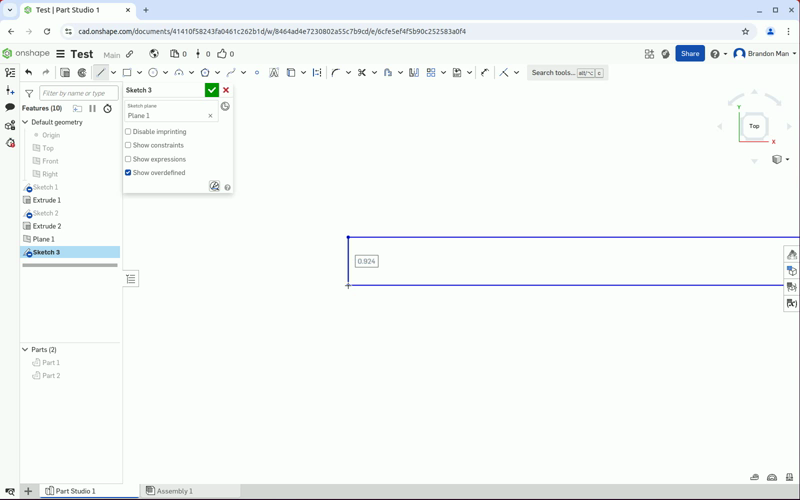
scroll(-6)
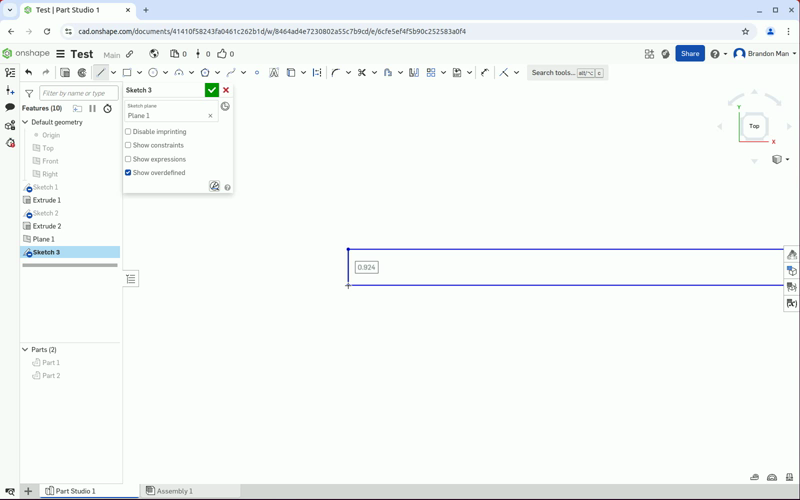
scroll(-6)
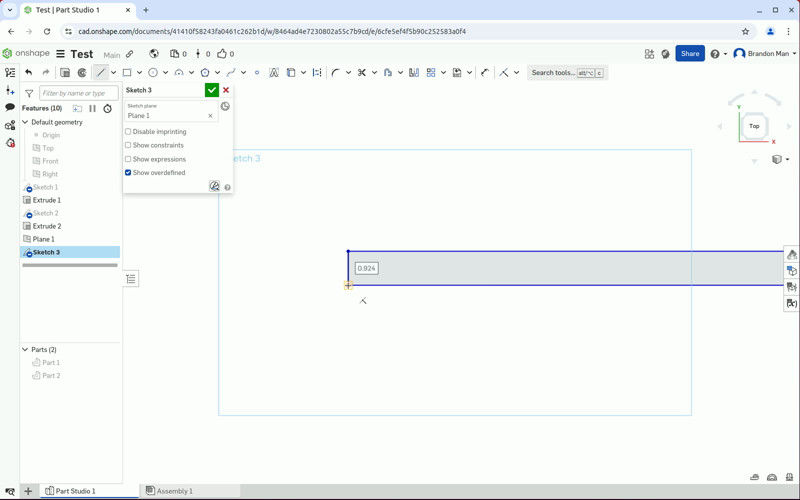
scroll(-6)
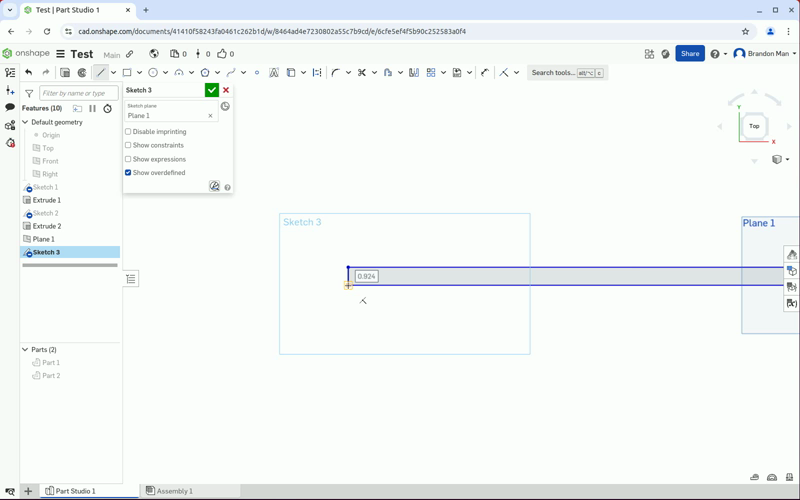
scroll(-6)
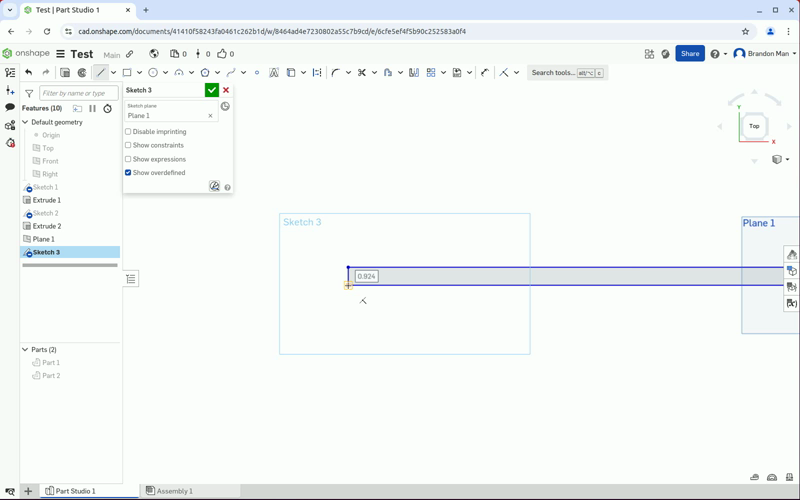
scroll(-6)
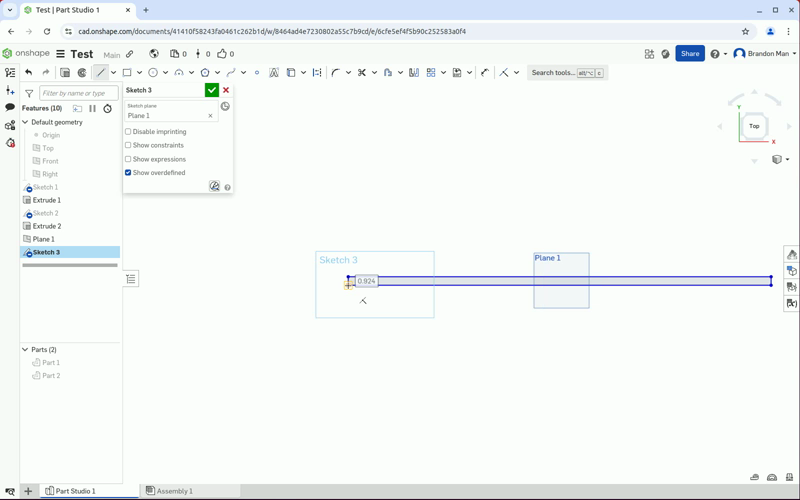
scroll(-6)
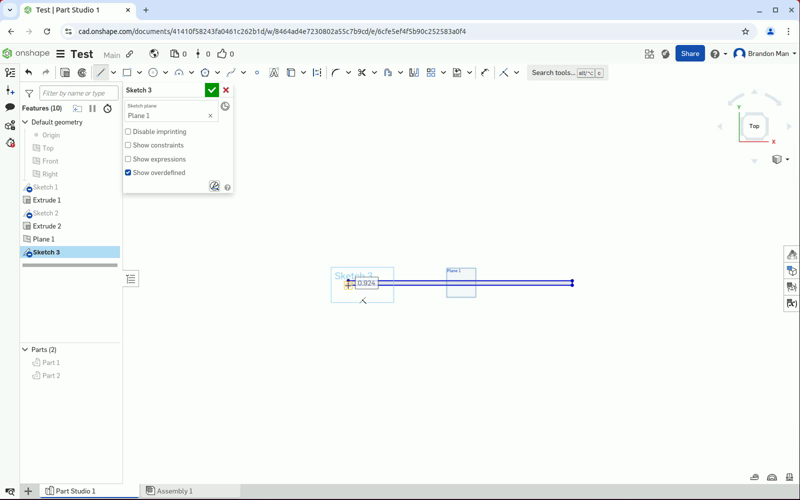
key(esc)
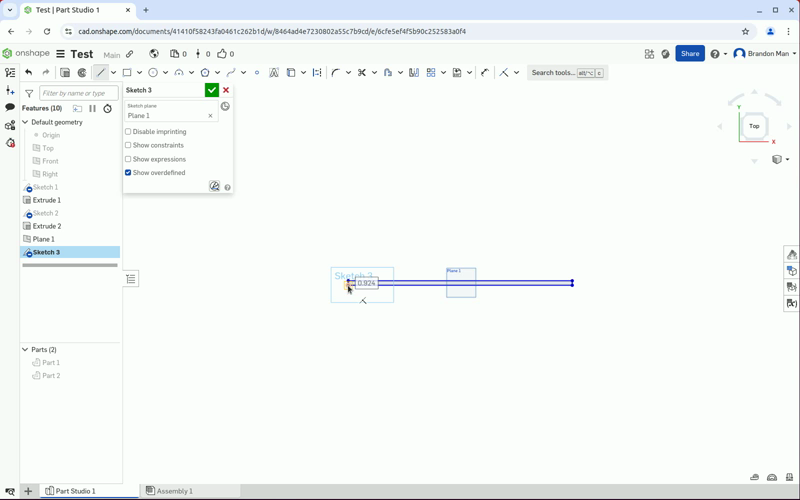
mouse_move(399, 281)
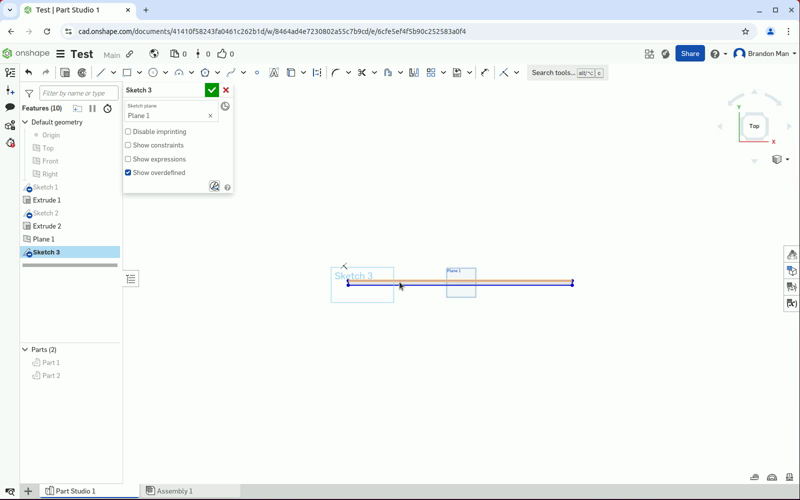
scroll(6)
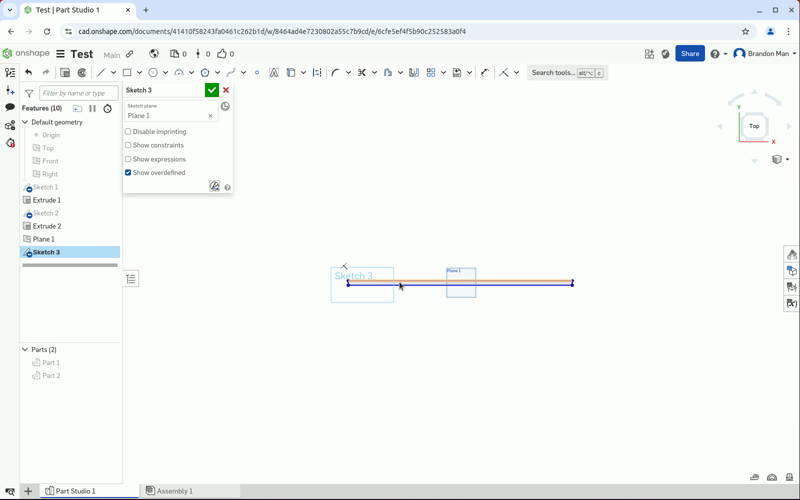
scroll(6)
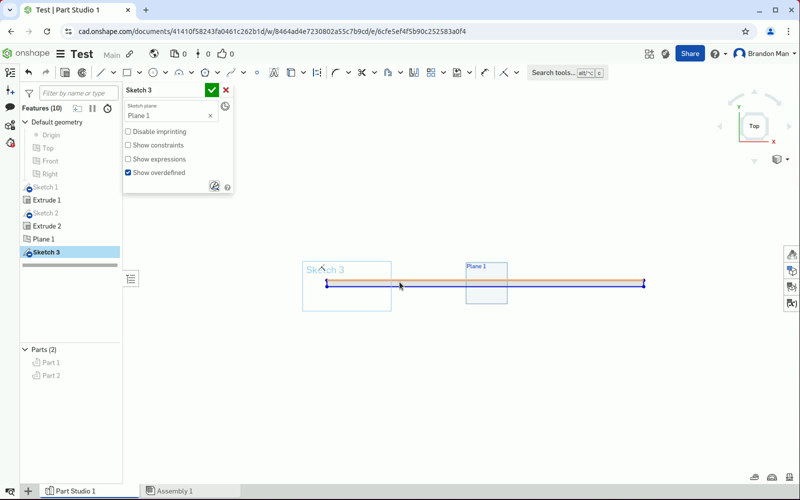
scroll(6)
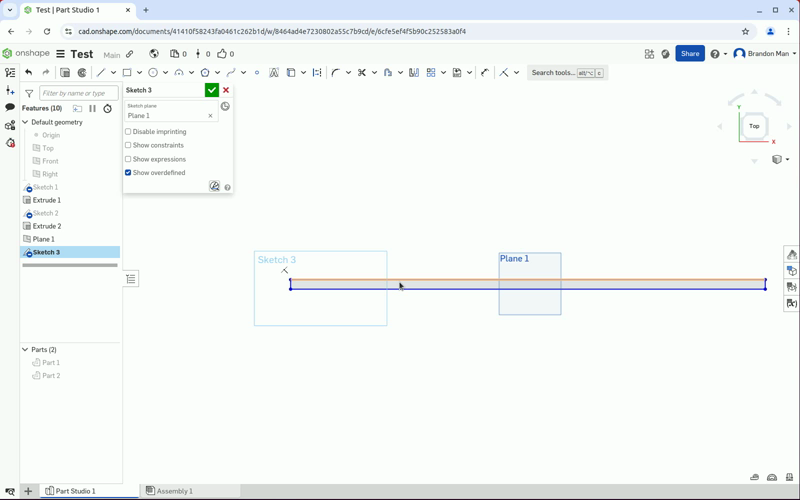
scroll(6)
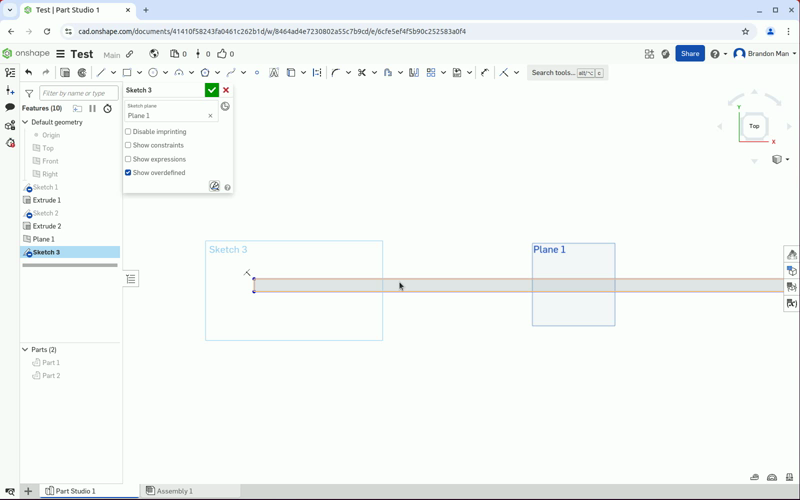
scroll(6)
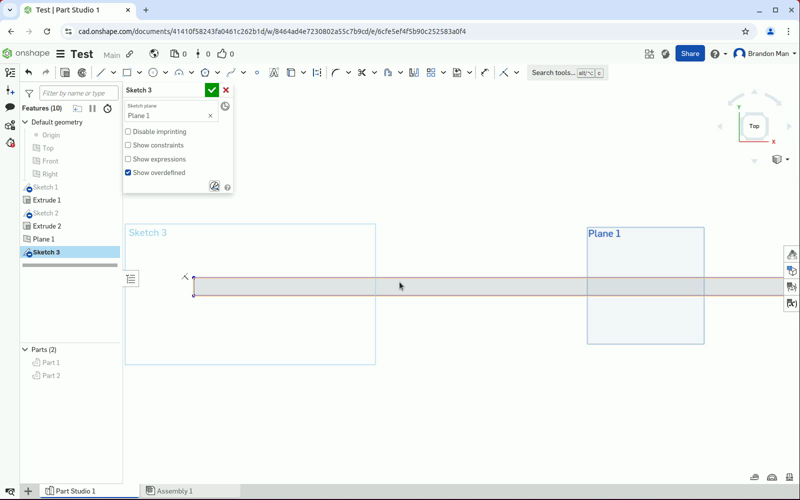
scroll(6)
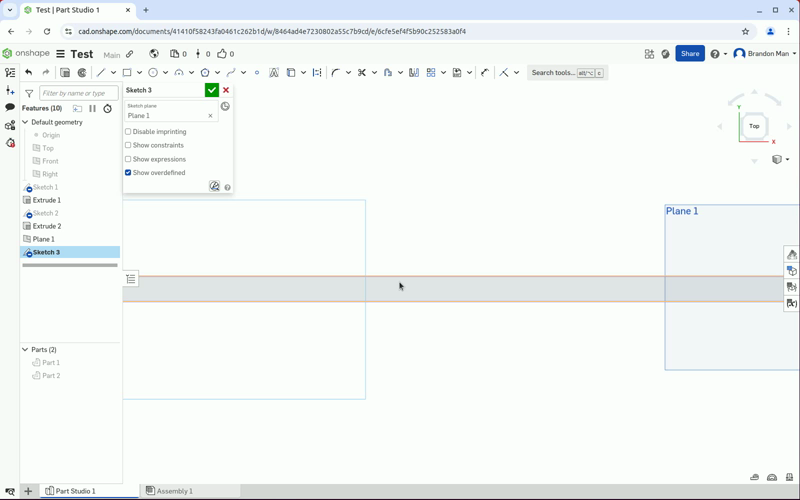
scroll(6)
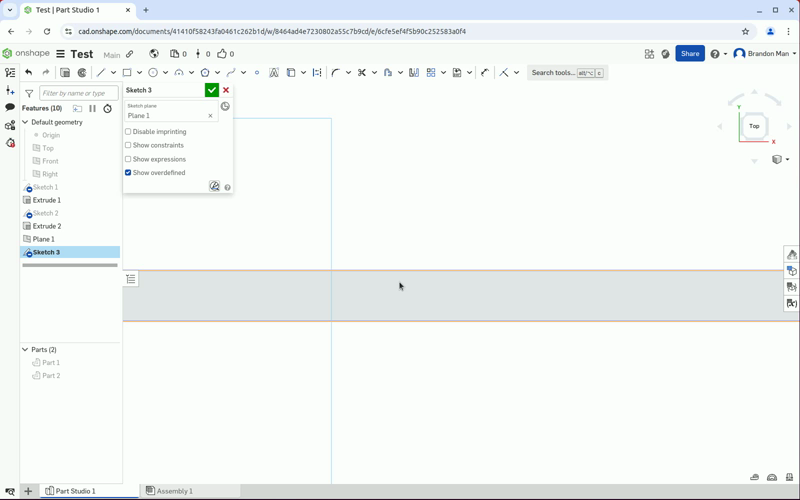
click(399, 281)
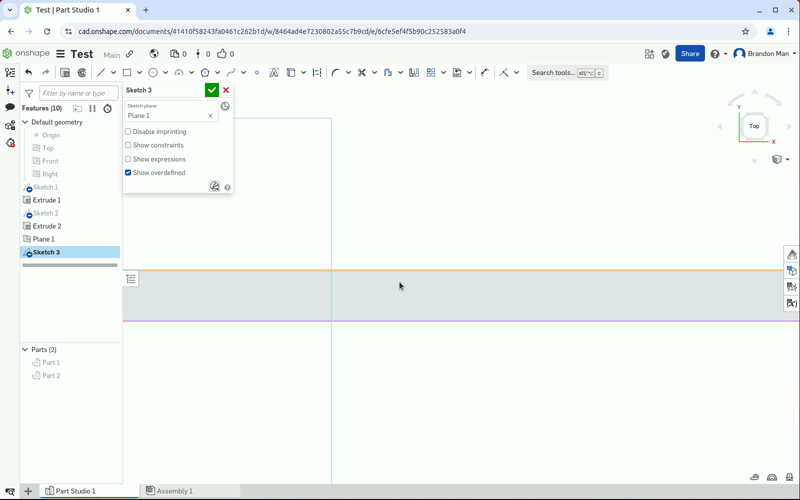
scroll(-6)
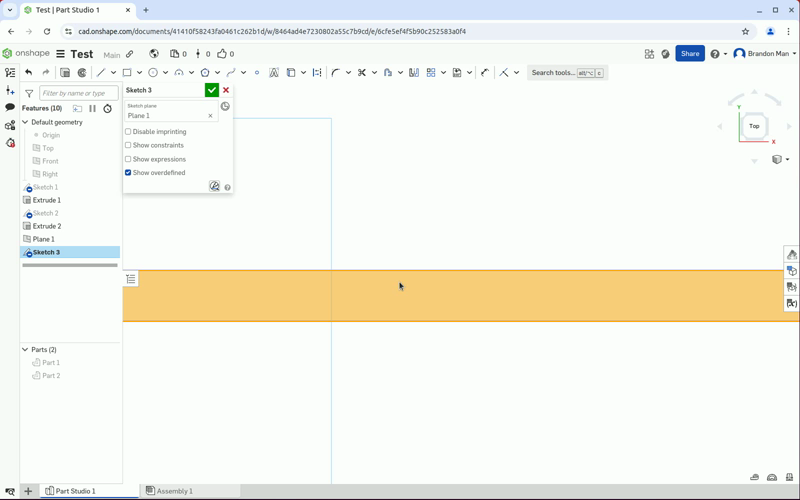
scroll(-6)
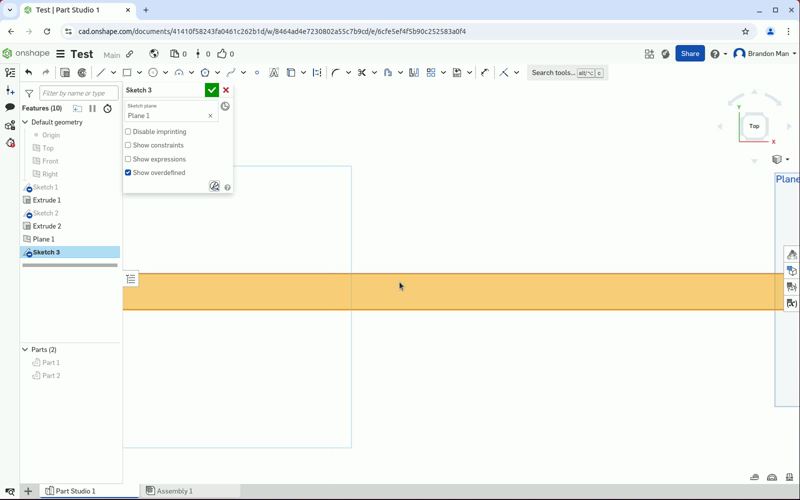
scroll(-6)
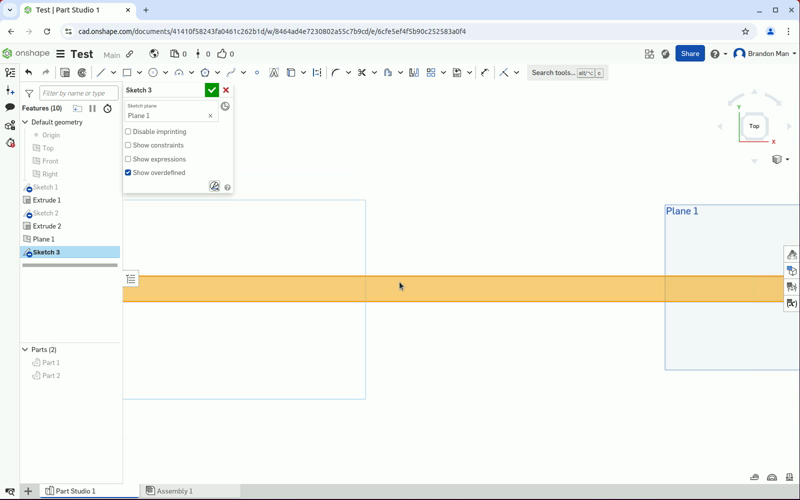
scroll(-6)
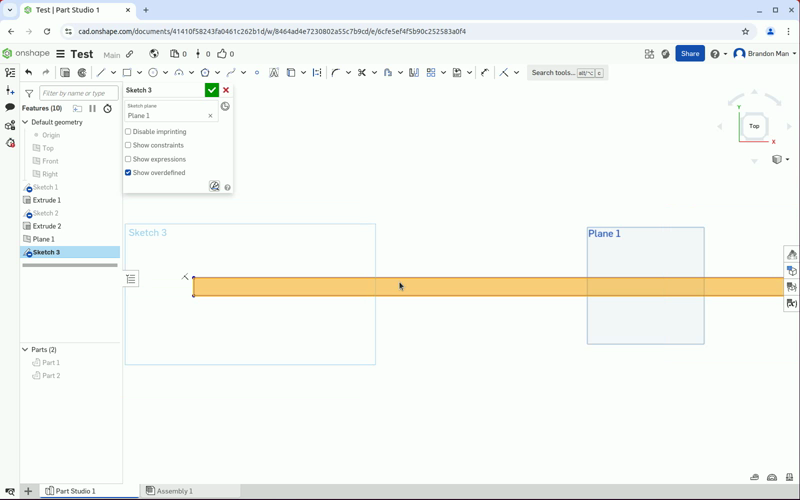
scroll(-6)
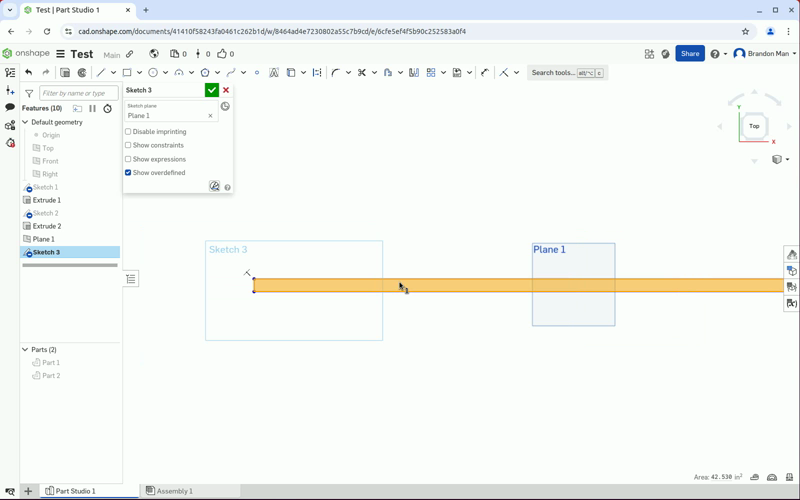
scroll(-6)
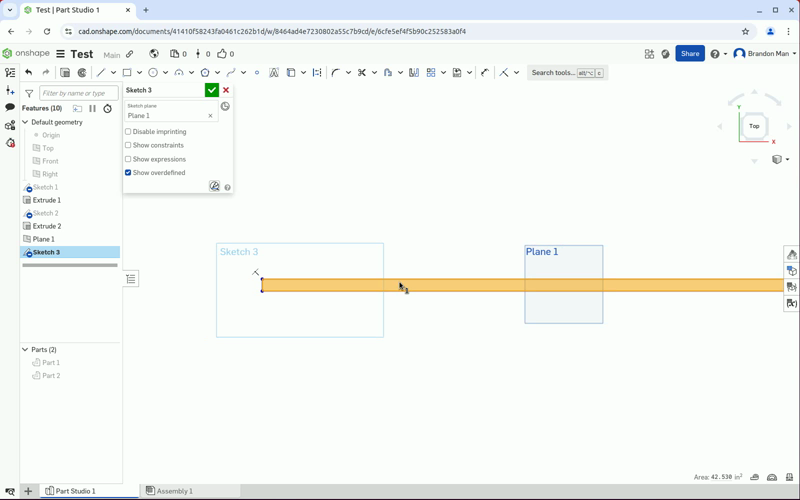
scroll(-6)
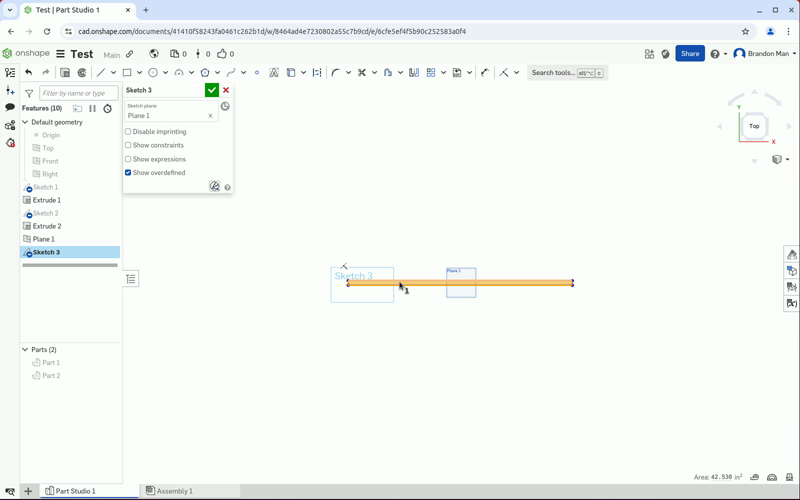
mouse_move(73, 352)
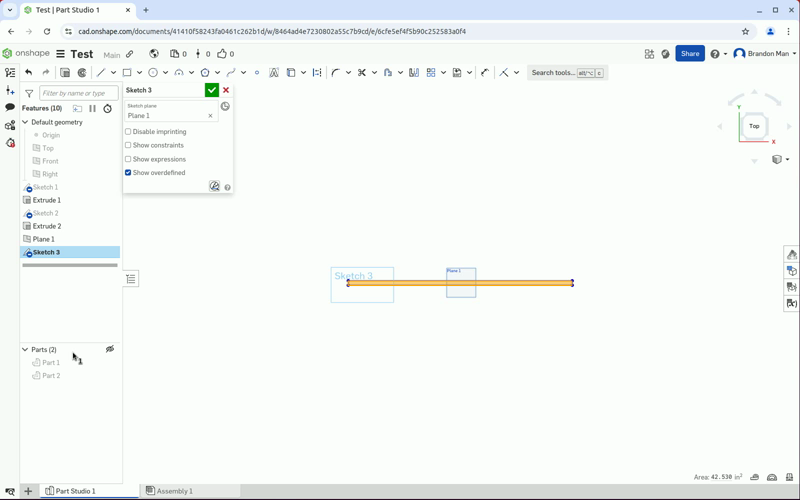
key(shift+y)
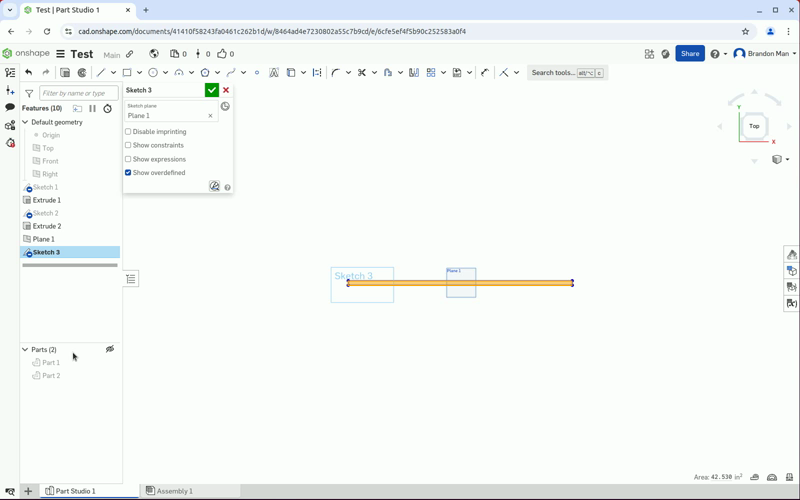
key(shift+e)
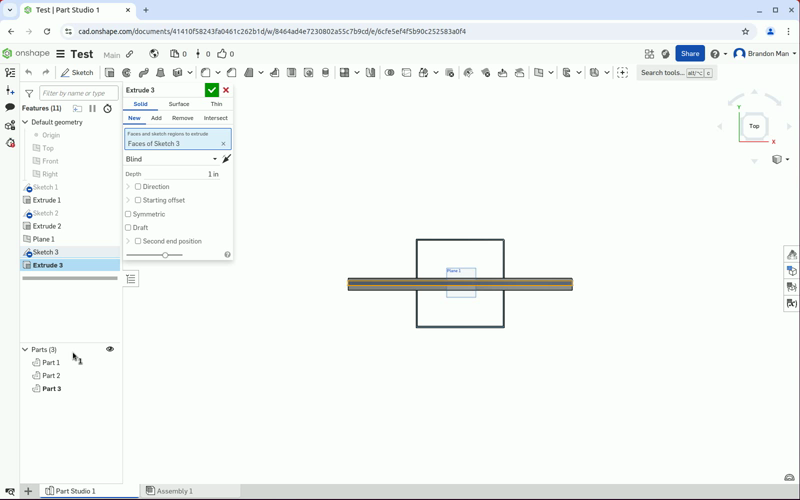
mouse_move(143, 106)
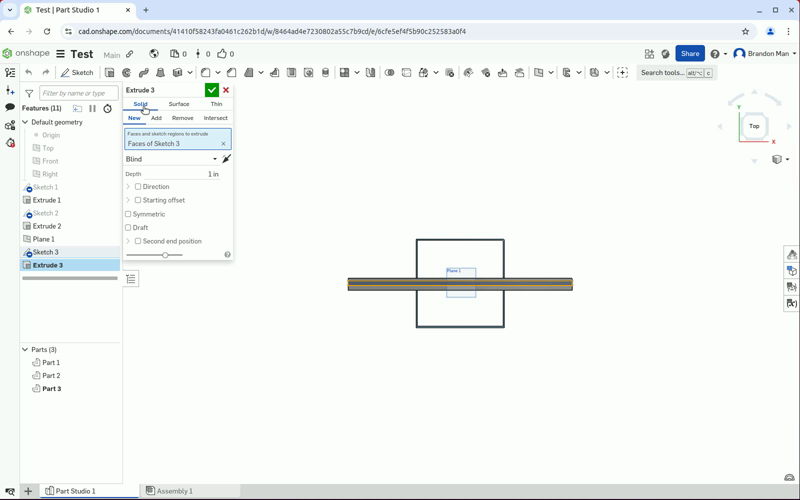
click(143, 106)
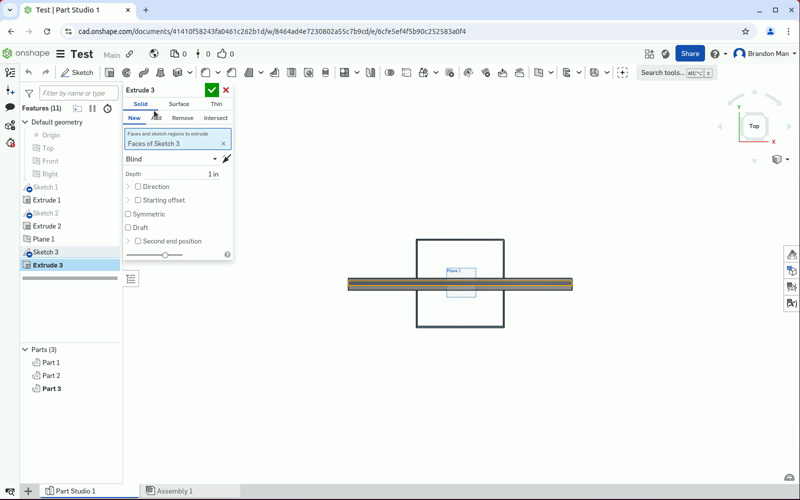
mouse_move(186, 120)
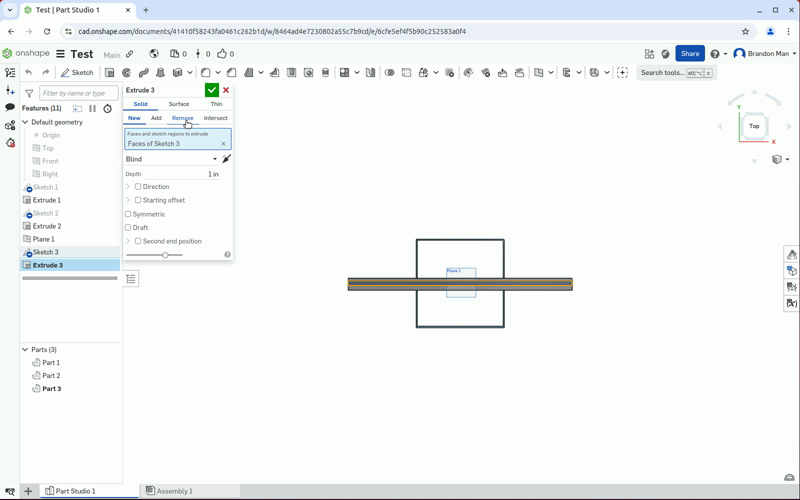
click(186, 120)
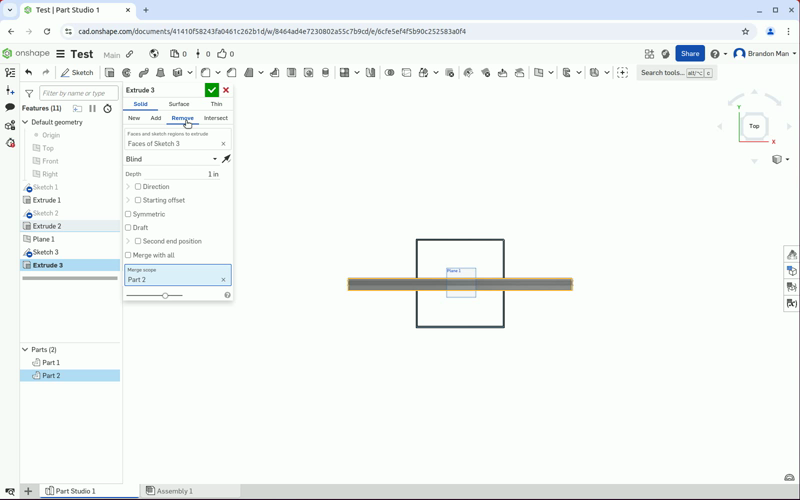
key(tab, 4)
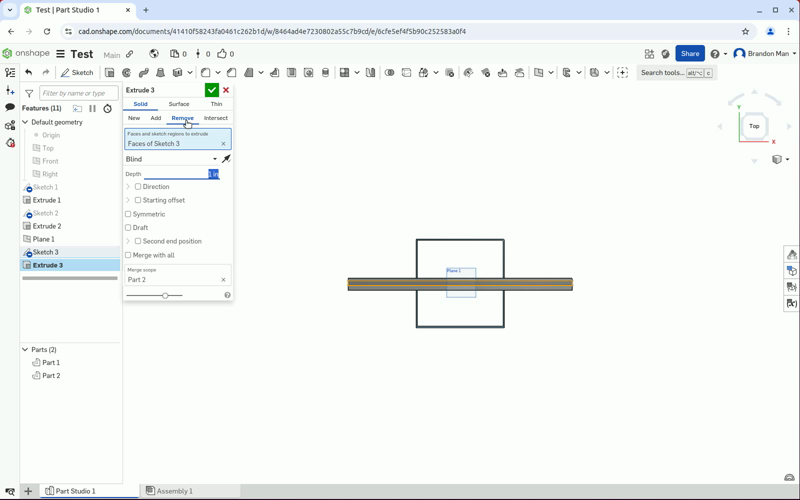
text(1.204)
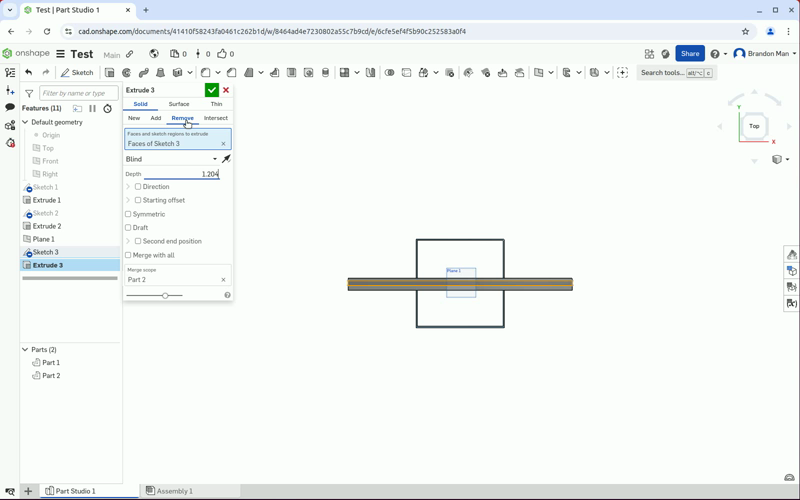
key(tab, 6)
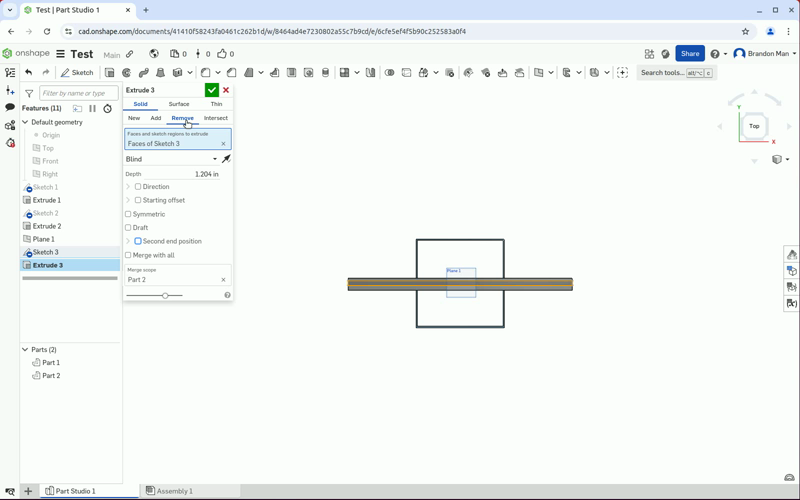
key(space)
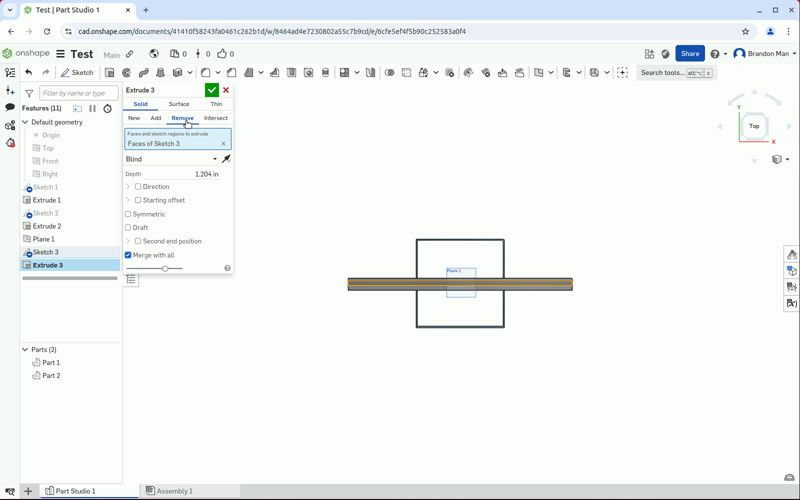
key(enter)
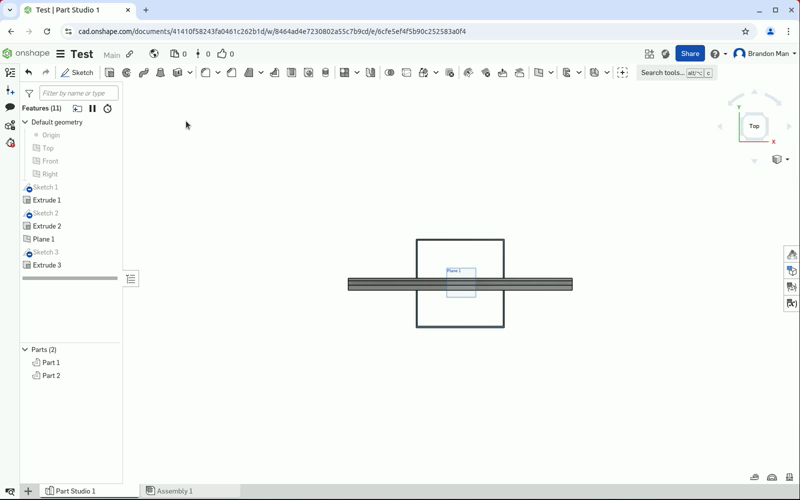
key(shift+h)
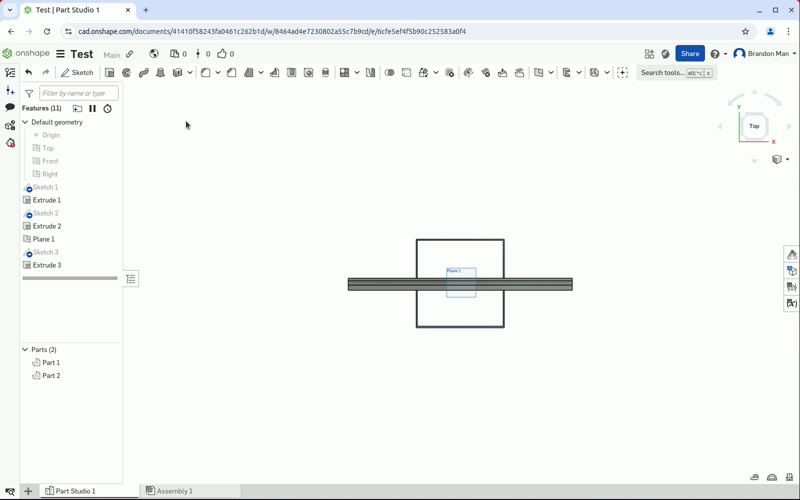
key(shift+h)
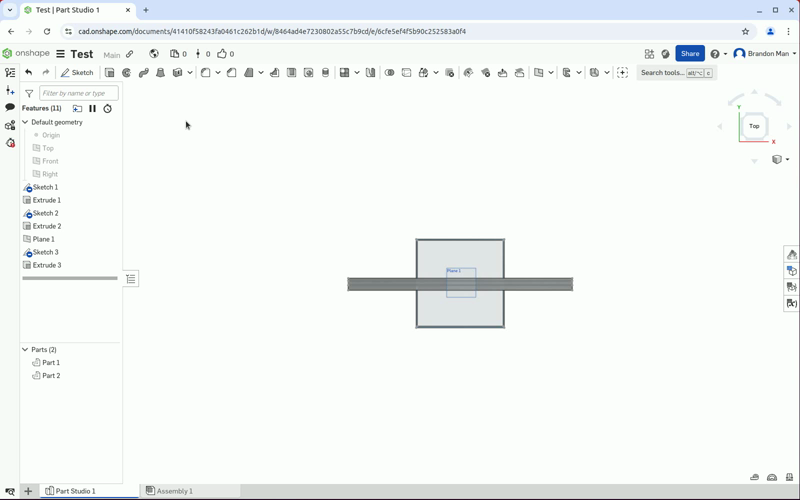
key(shift+7)
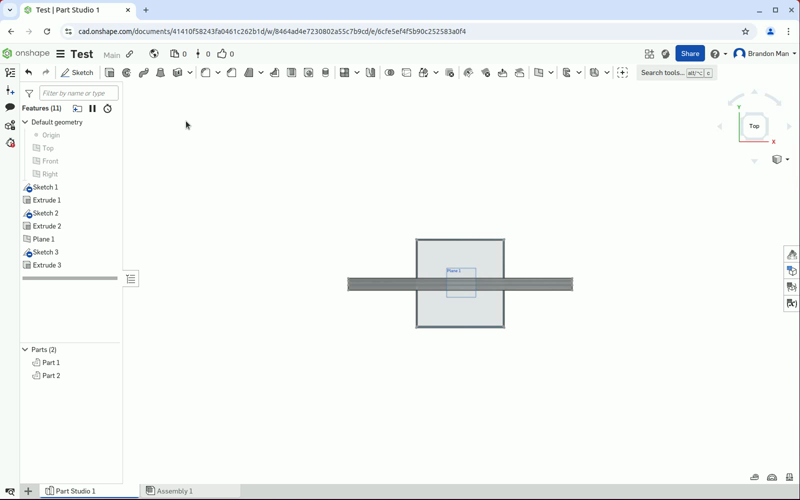
key(up, 3)
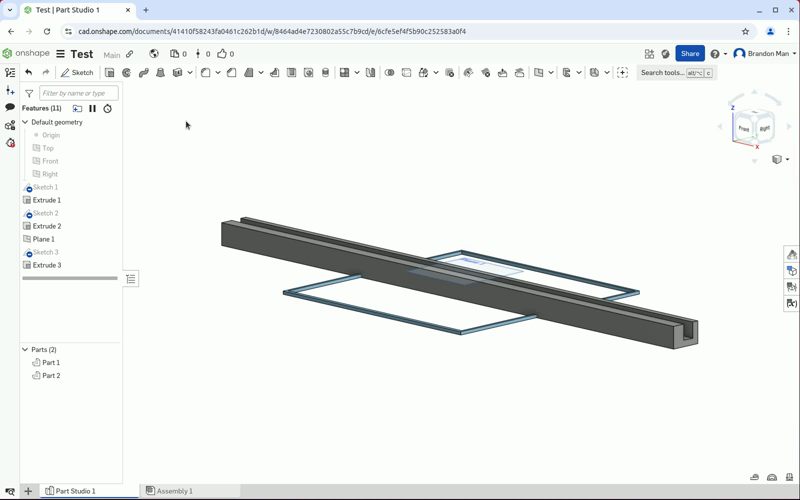
key(left, 3)
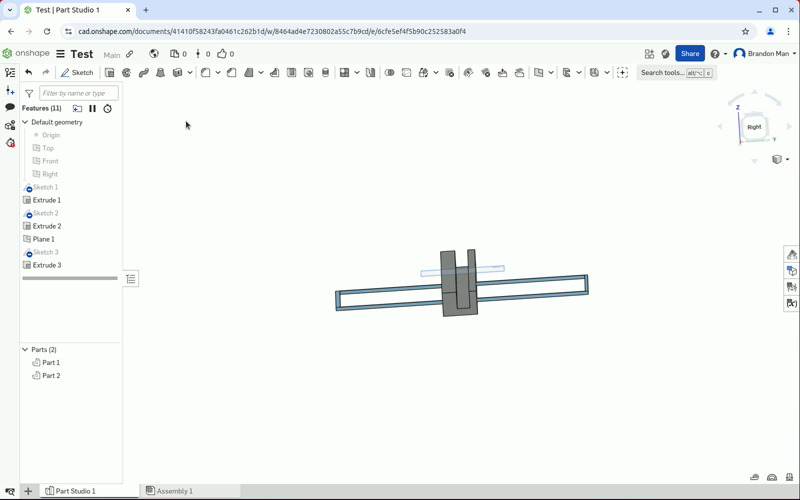
key(right, 3)
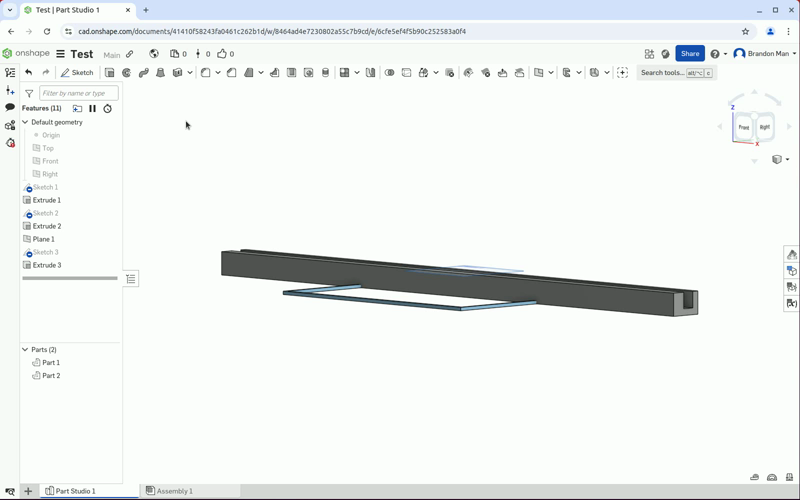
key(down, 3)
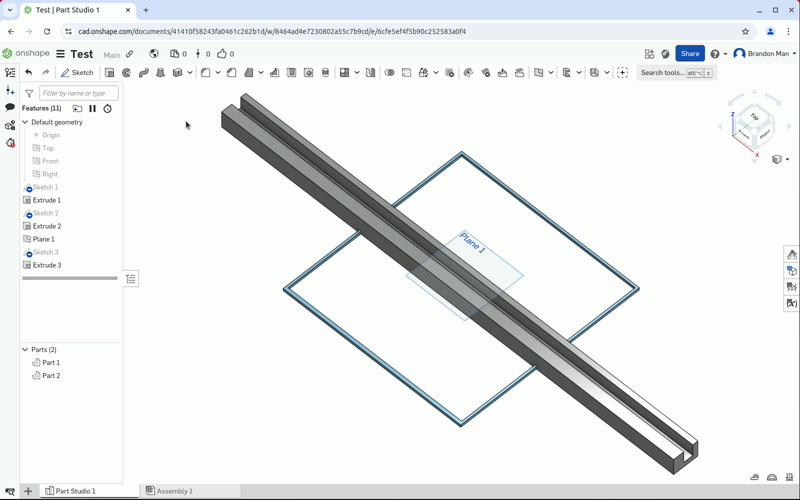
mouse_move(73, 189)
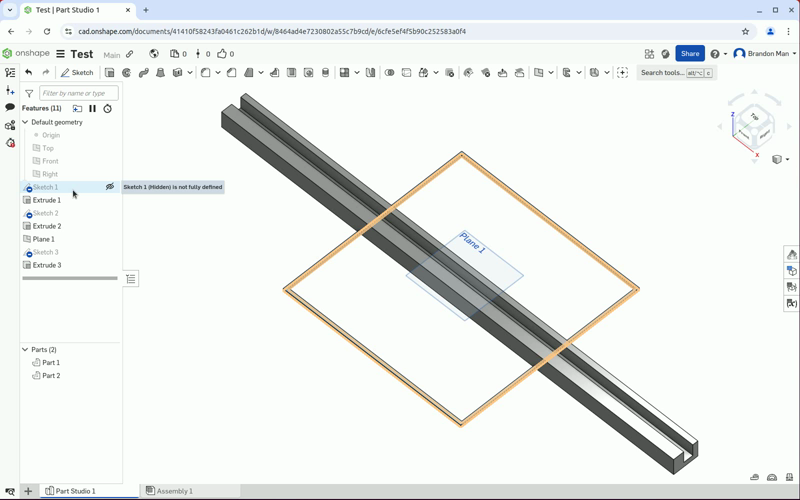
click(73, 189)